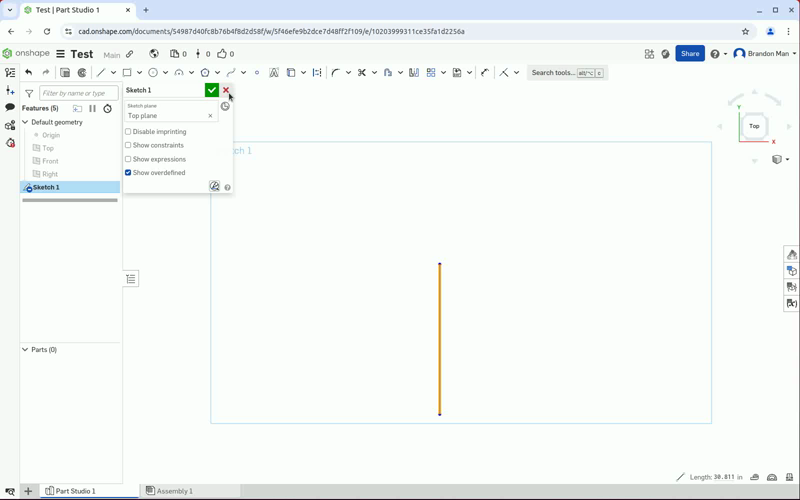
key(shift+h)
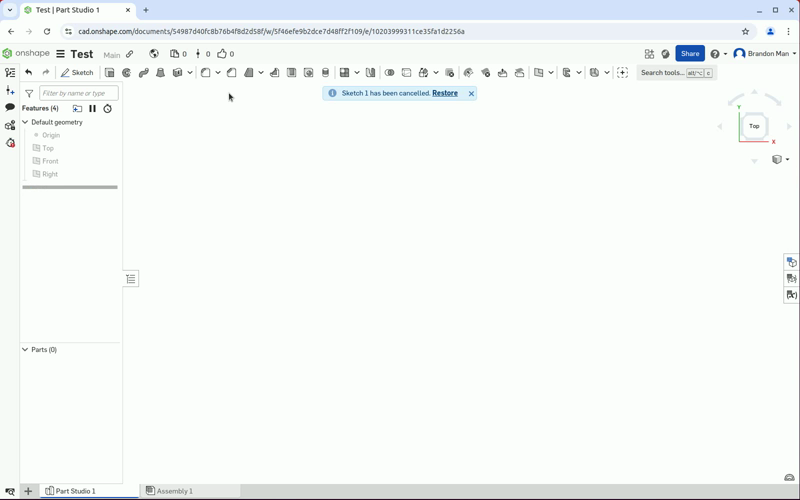
mouse_move(73, 352)
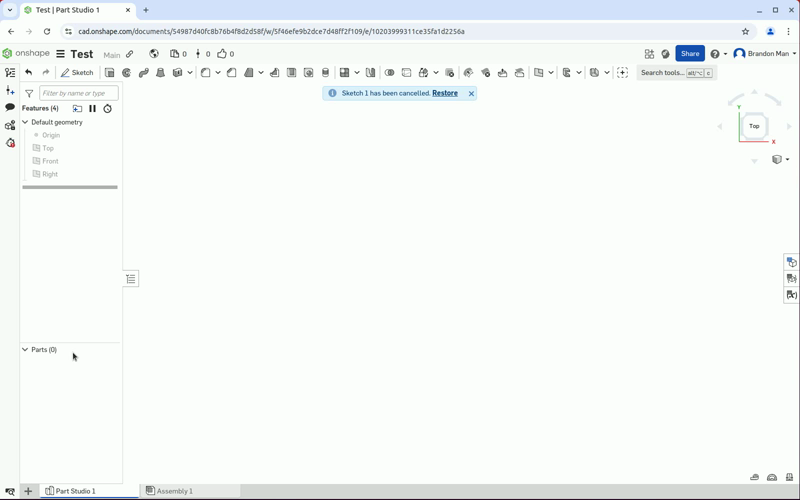
key(y)
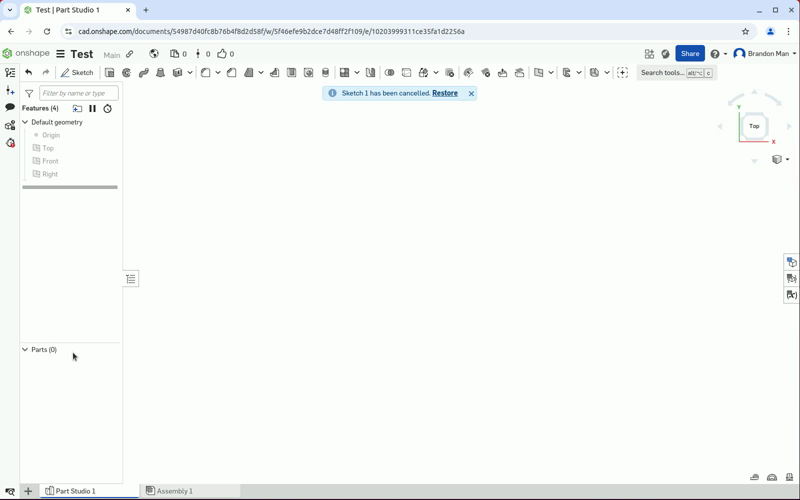
key(shift+p)
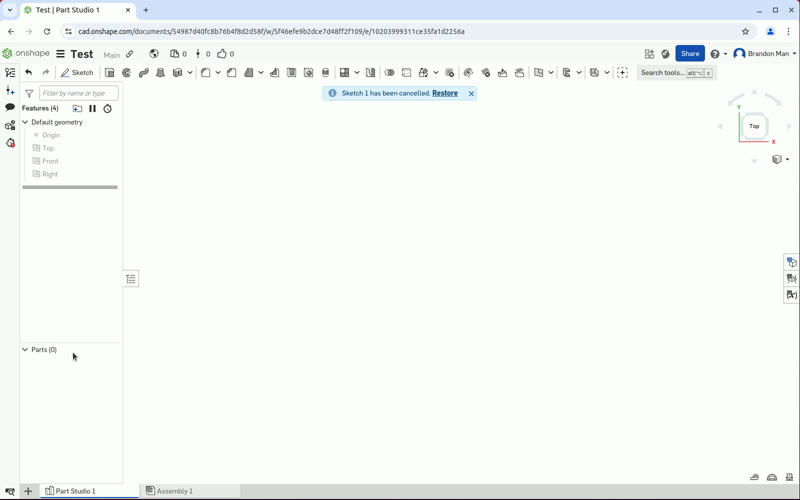
key(space)
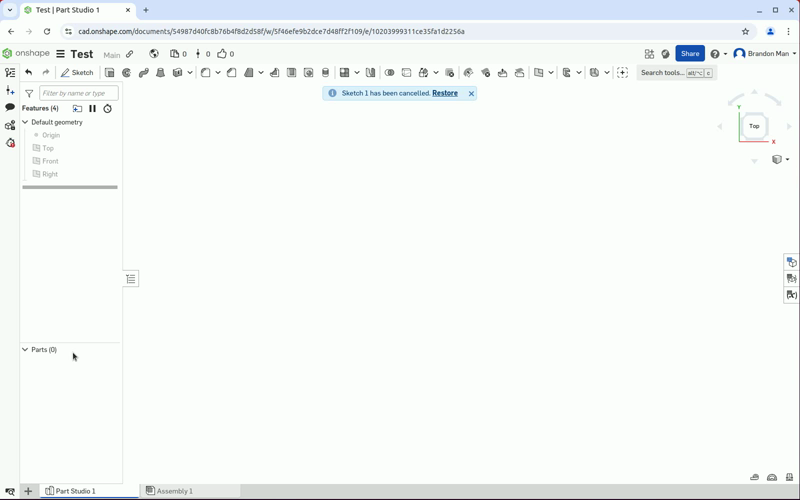
key_down(shift)
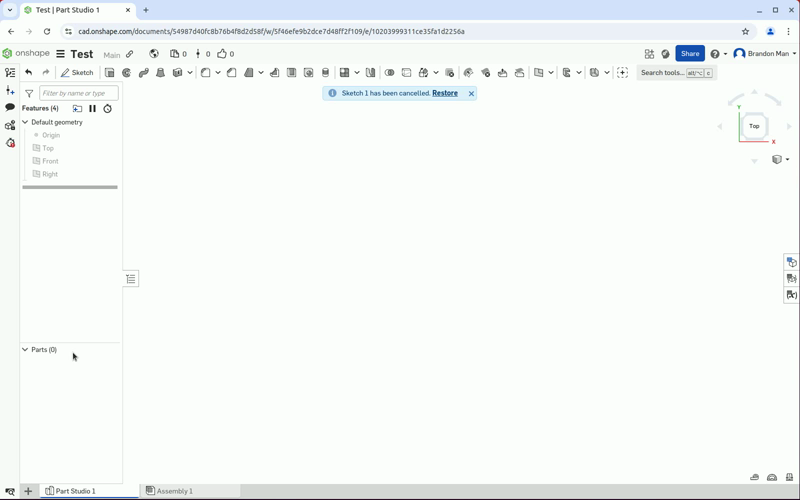
key(up)
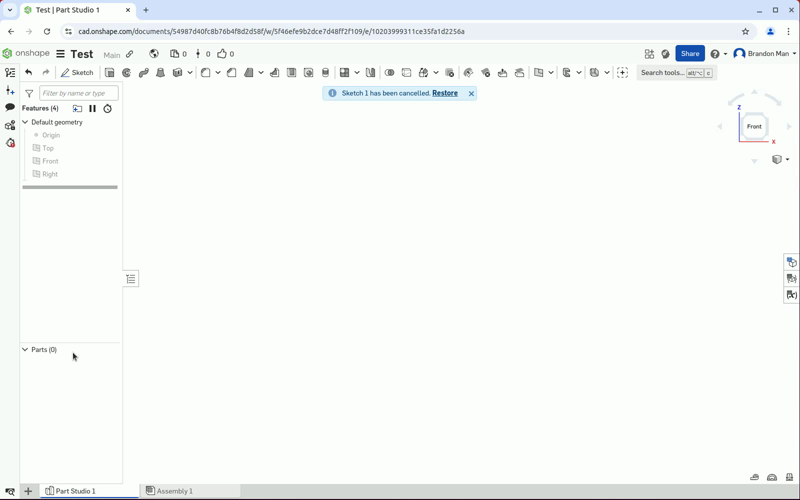
key_up(shift)
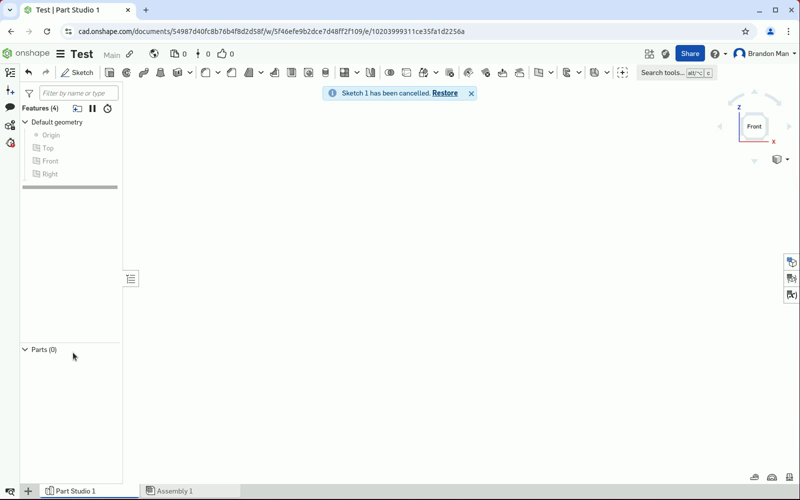
mouse_move(73, 352)
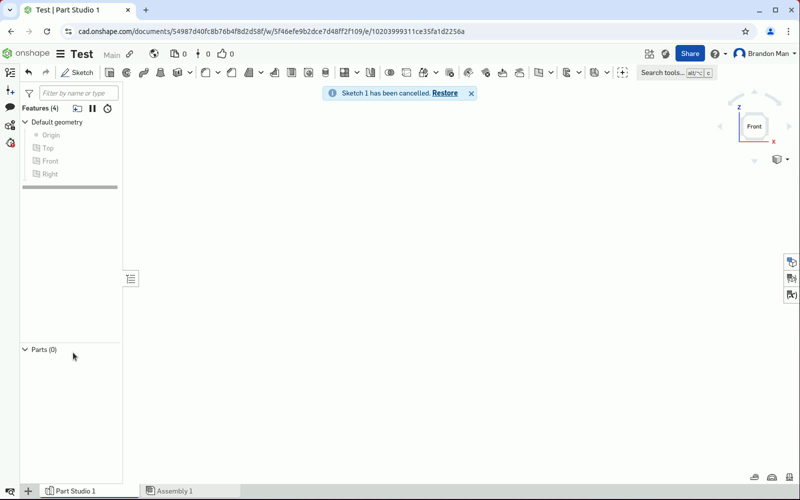
key(shift+y)
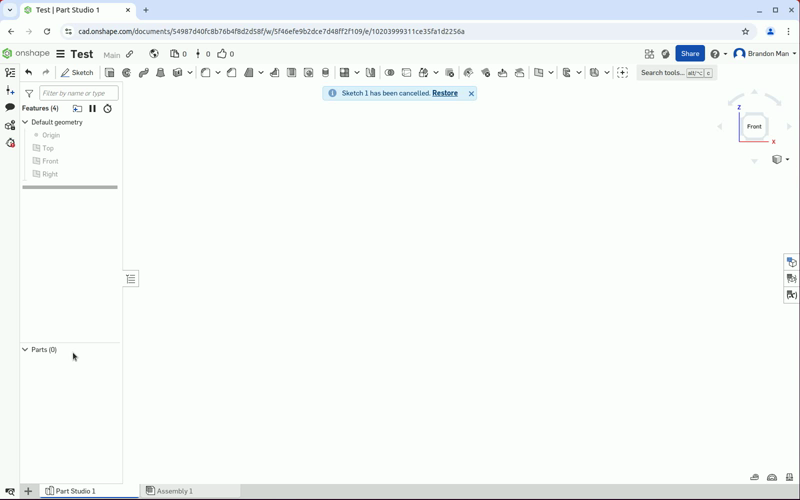
key(shift+s)
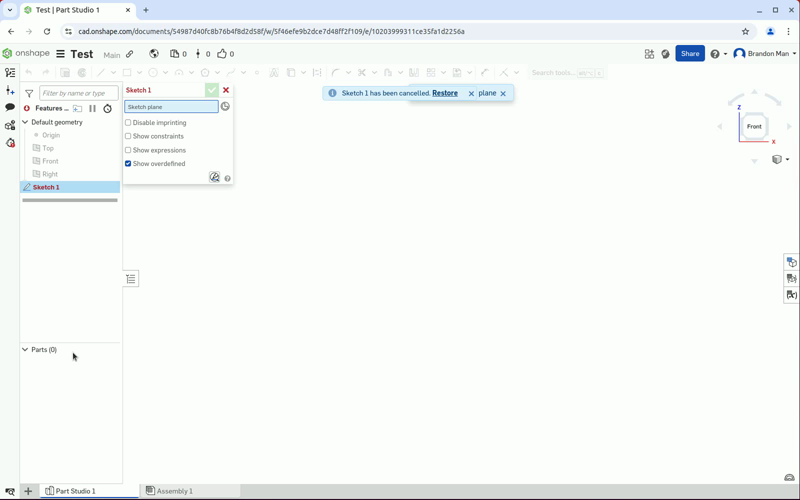
mouse_move(73, 163)
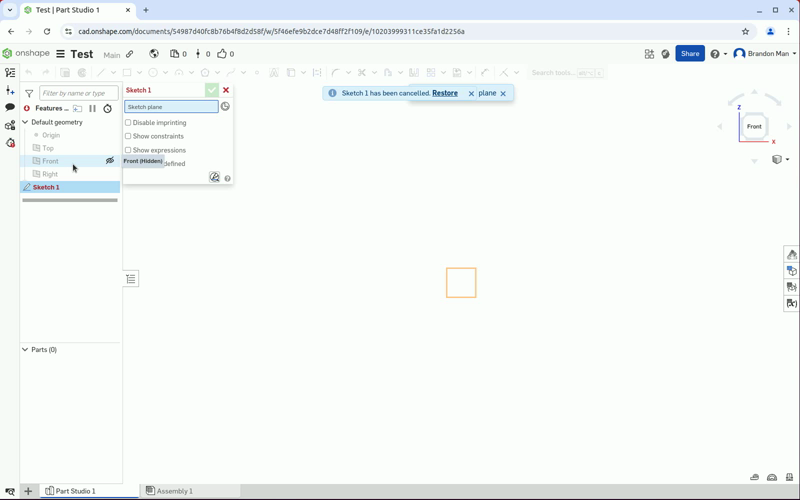
click(73, 163)
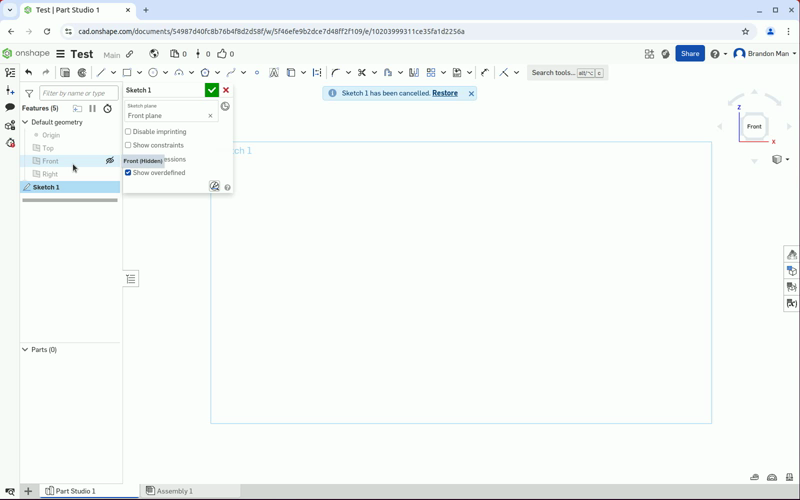
mouse_move(73, 352)
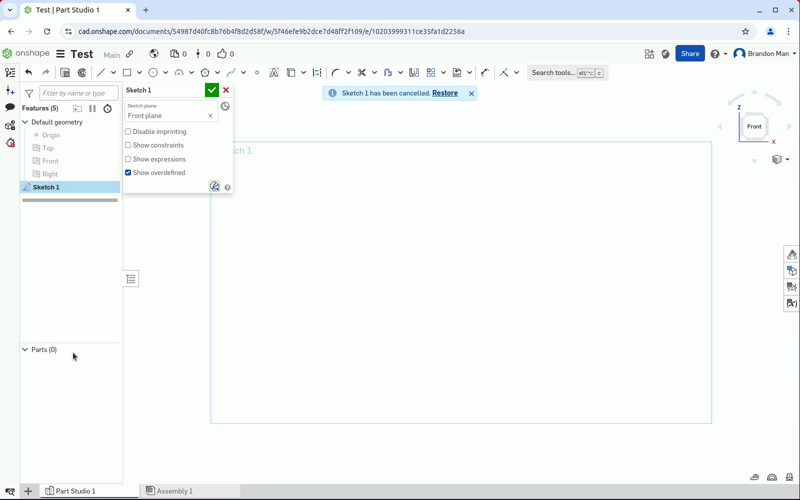
key(y)
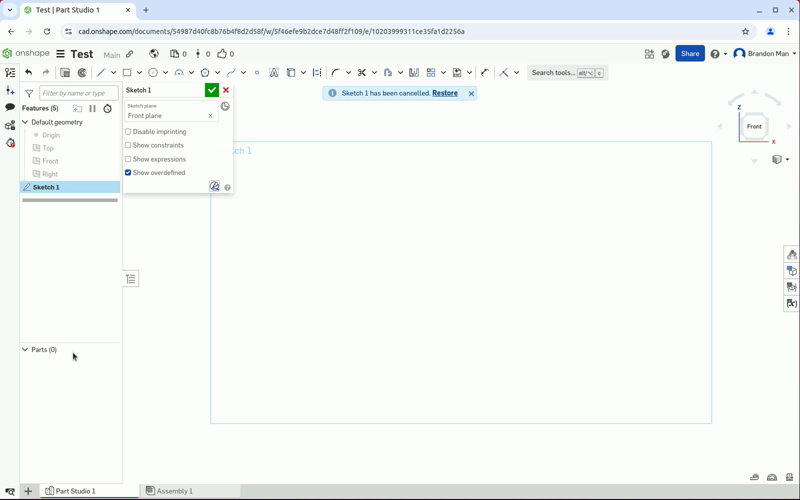
key(l)
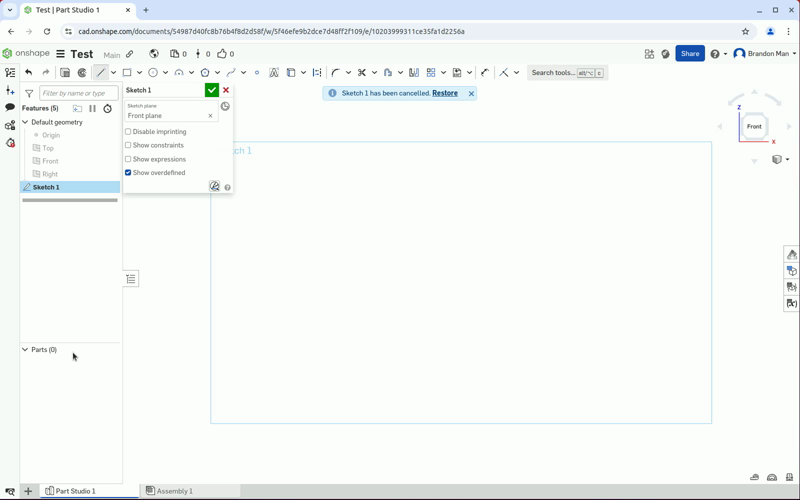
key_down(shift)
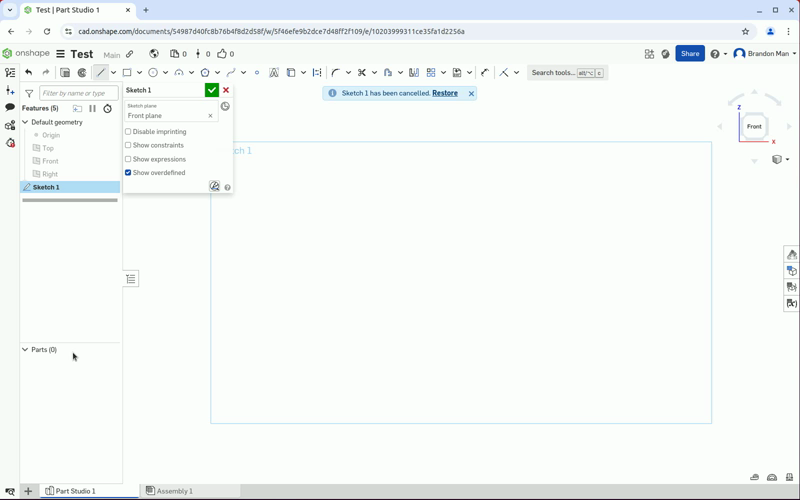
mouse_move(432, 314)
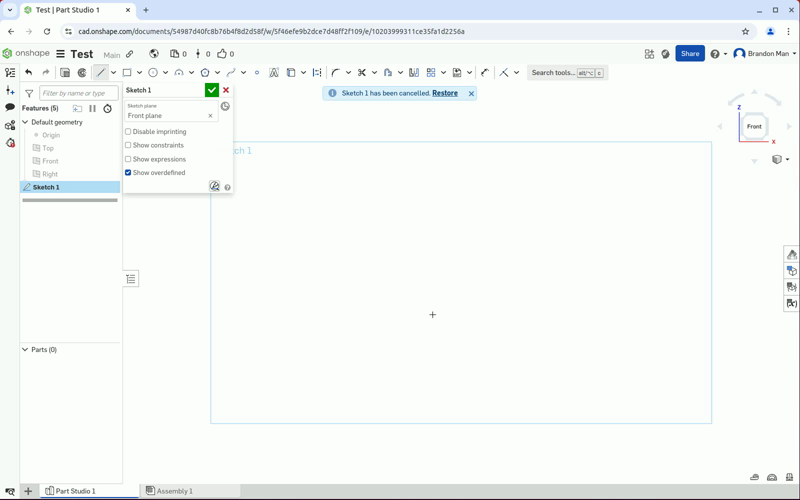
click(432, 314)
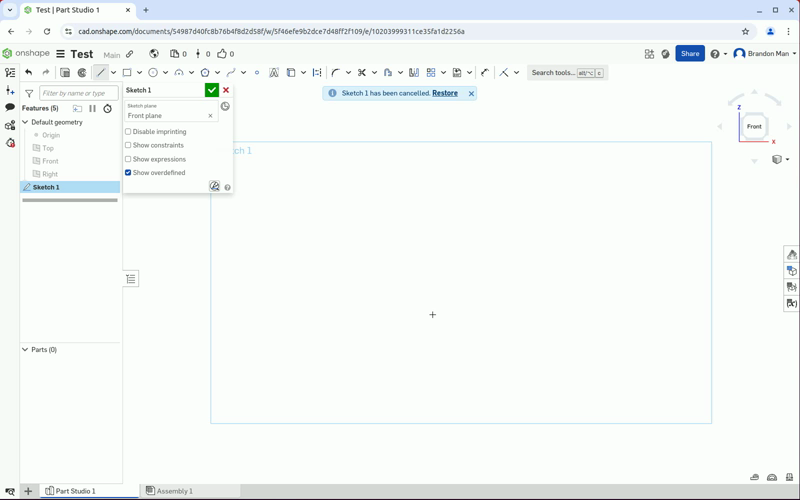
key_up(shift)
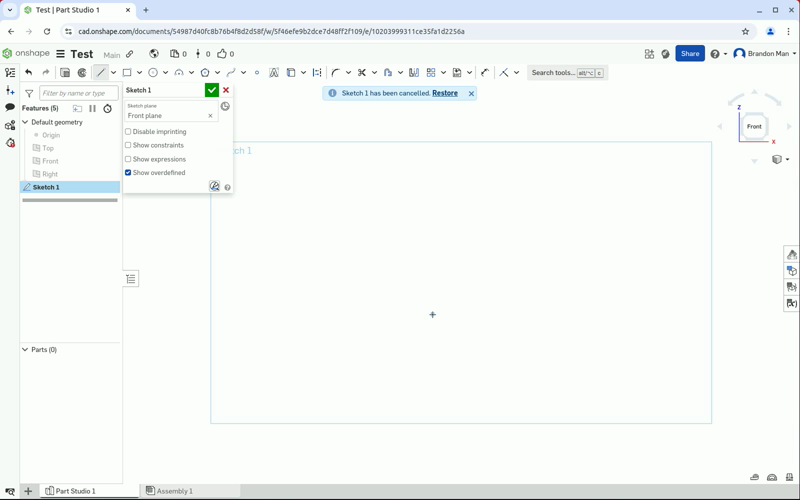
key_down(shift)
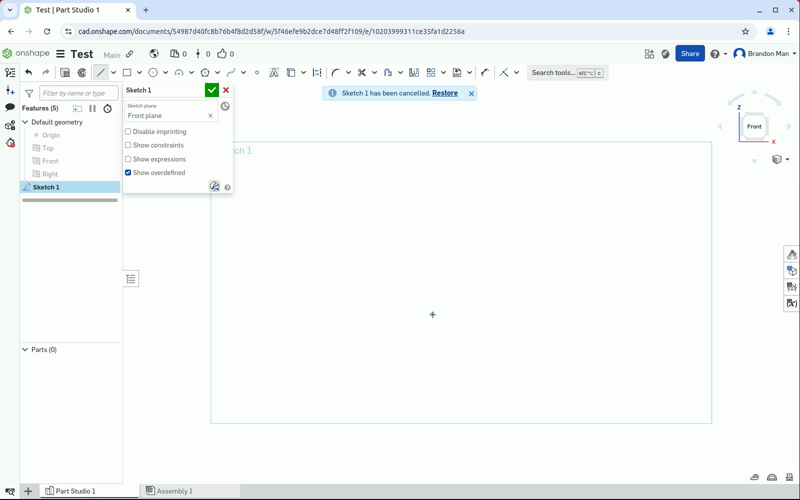
mouse_move(462, 314)
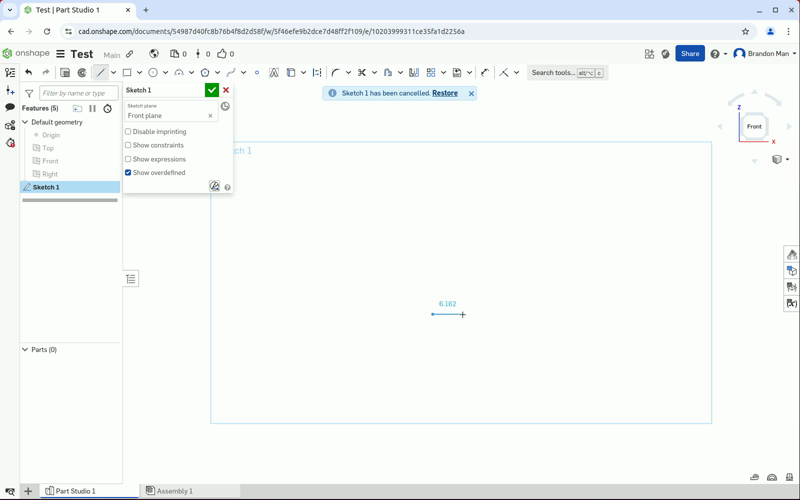
mouse_move(485, 314)
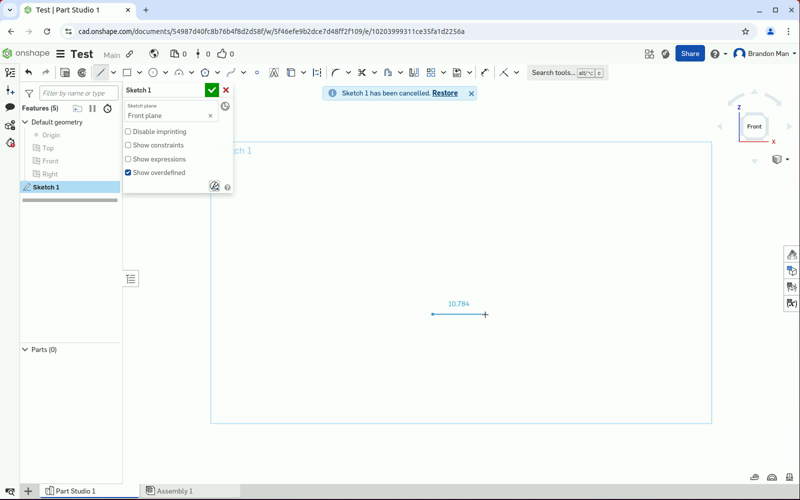
click(485, 314)
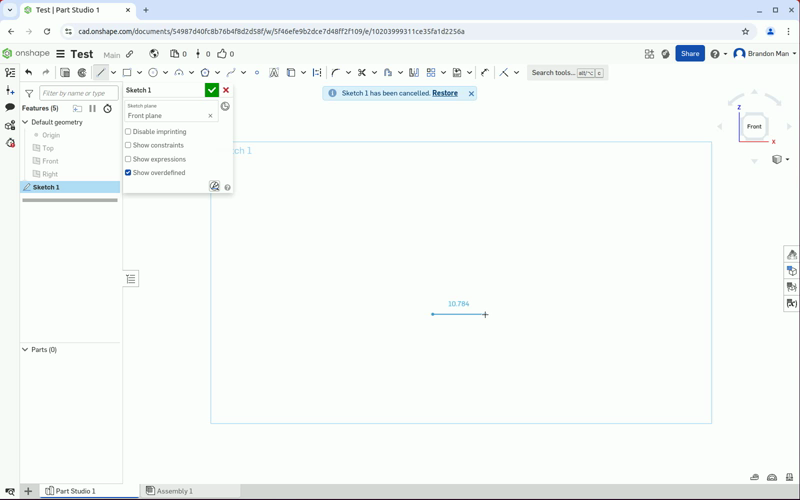
key_up(shift)
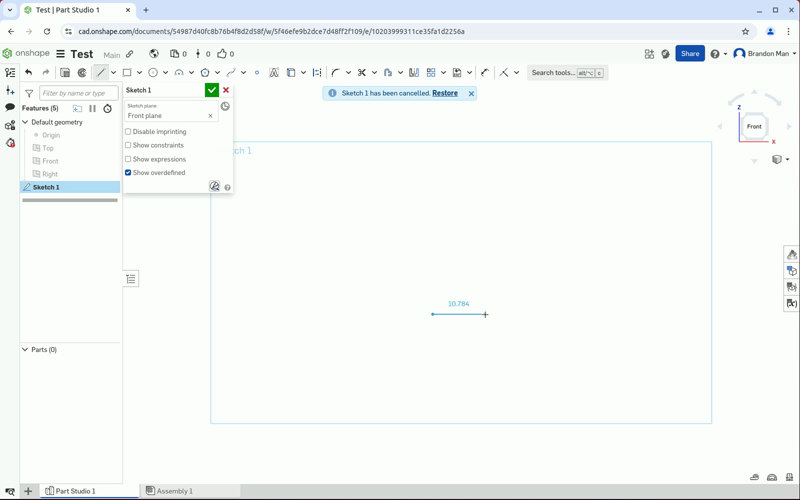
key_down(shift)
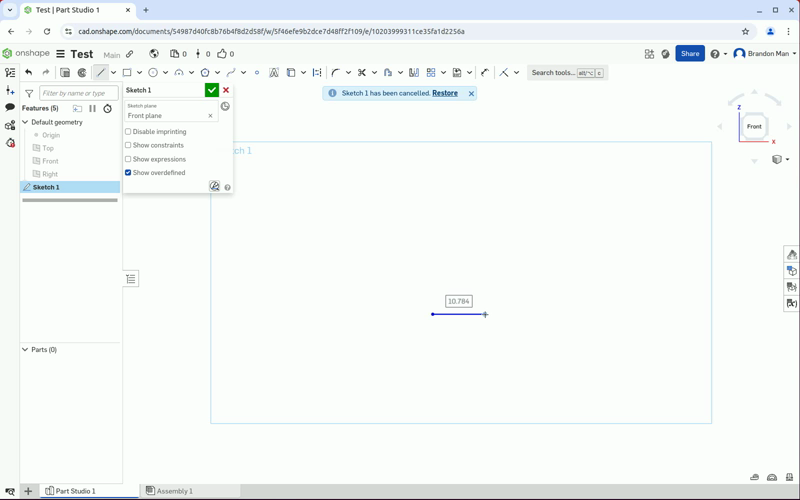
mouse_move(485, 229)
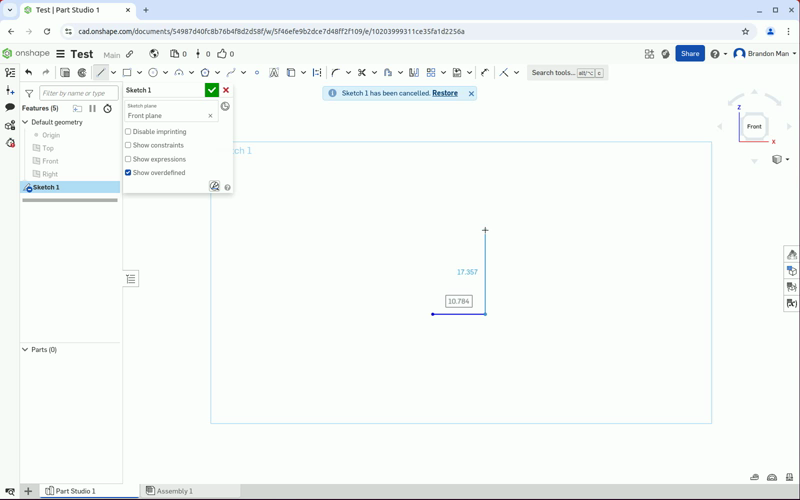
click(485, 229)
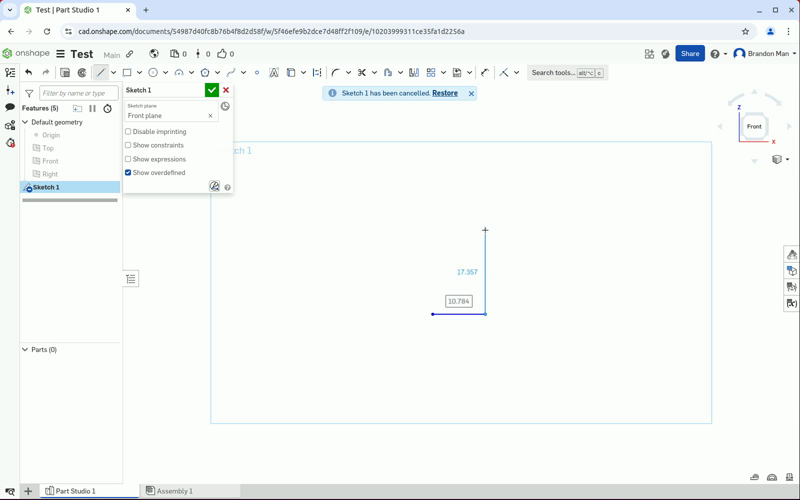
key_up(shift)
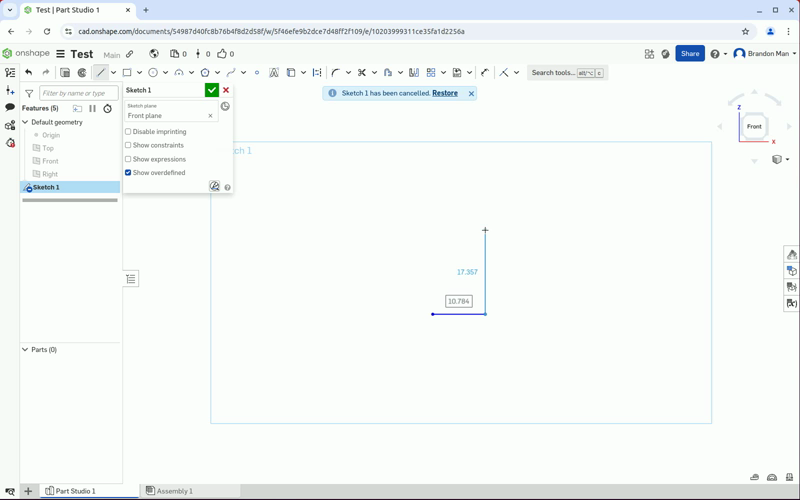
key_down(shift)
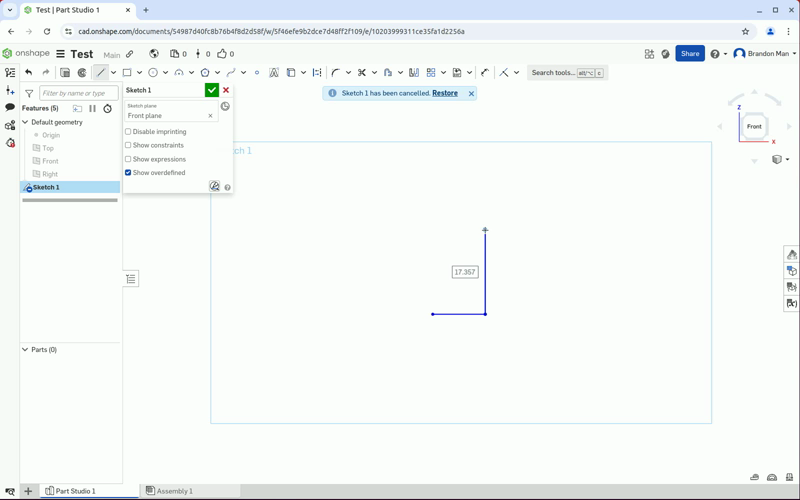
mouse_move(515, 229)
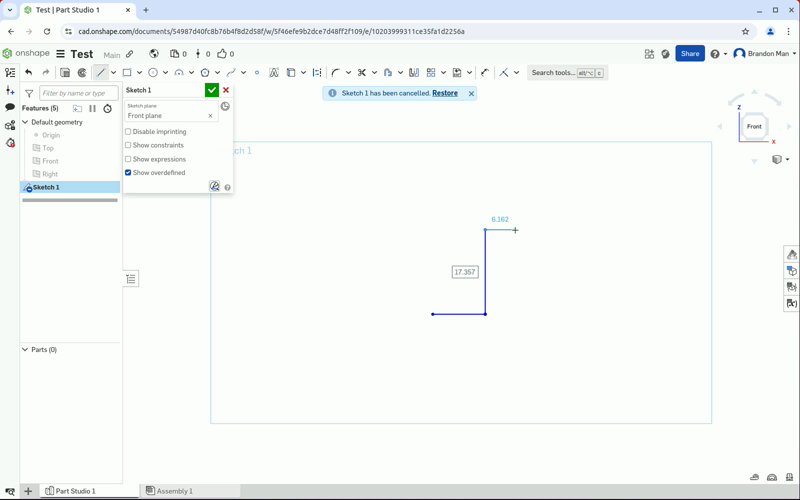
mouse_move(432, 229)
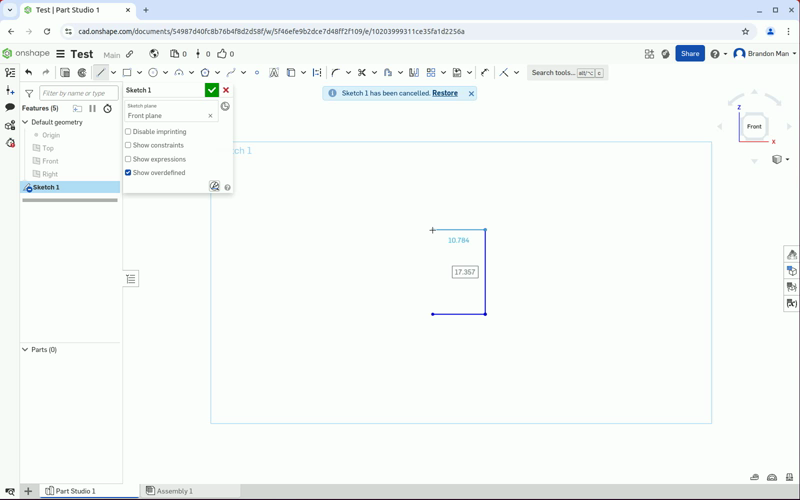
click(432, 229)
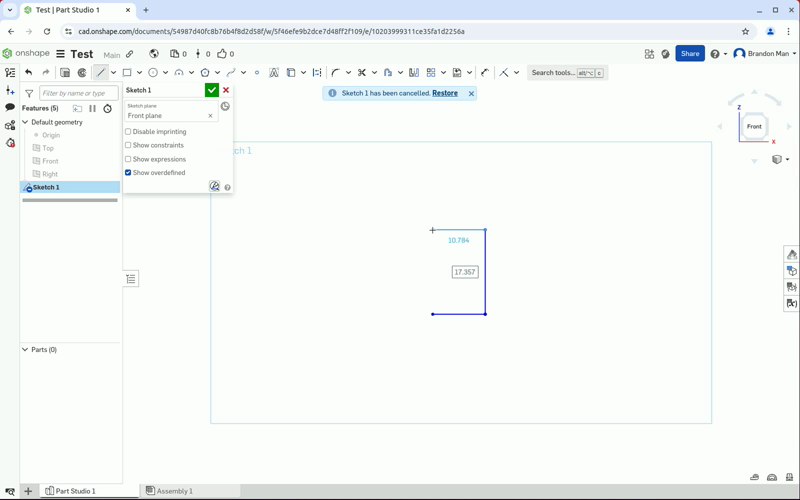
key_up(shift)
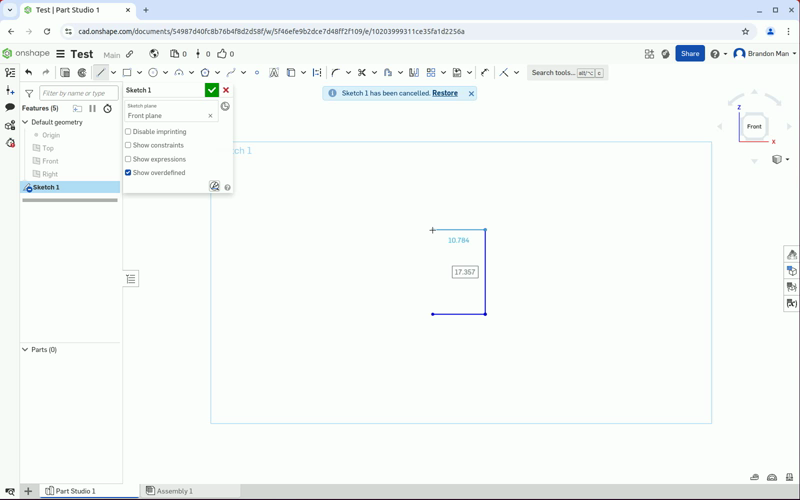
key_down(shift)
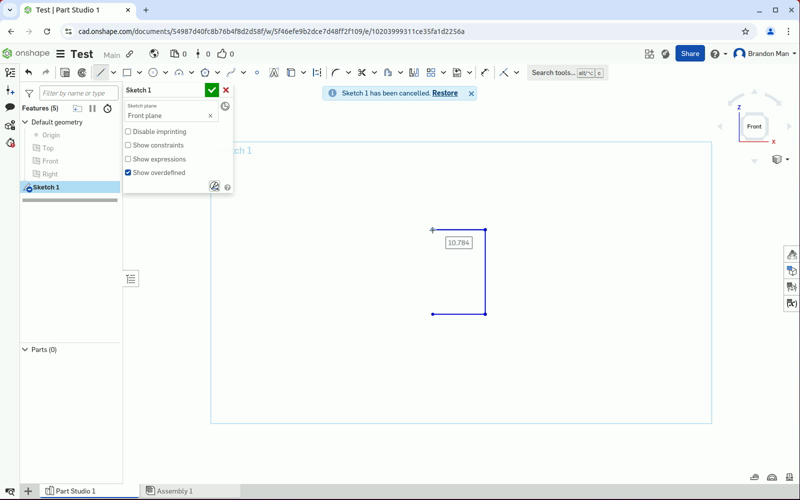
mouse_move(432, 314)
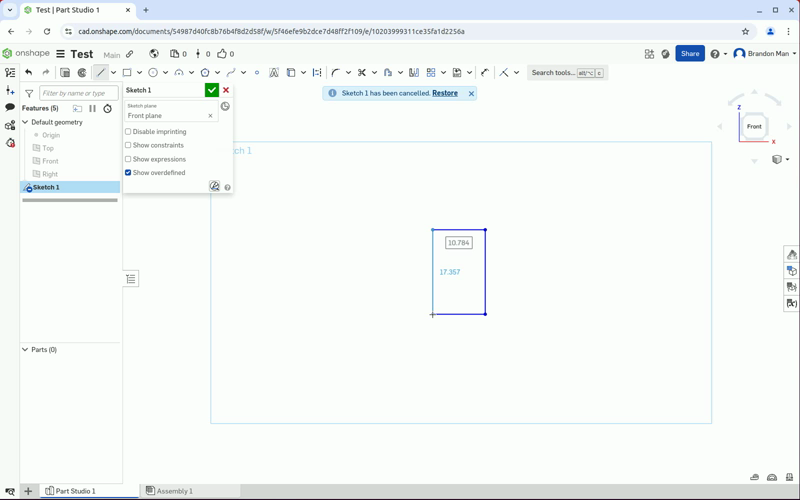
key_up(shift)
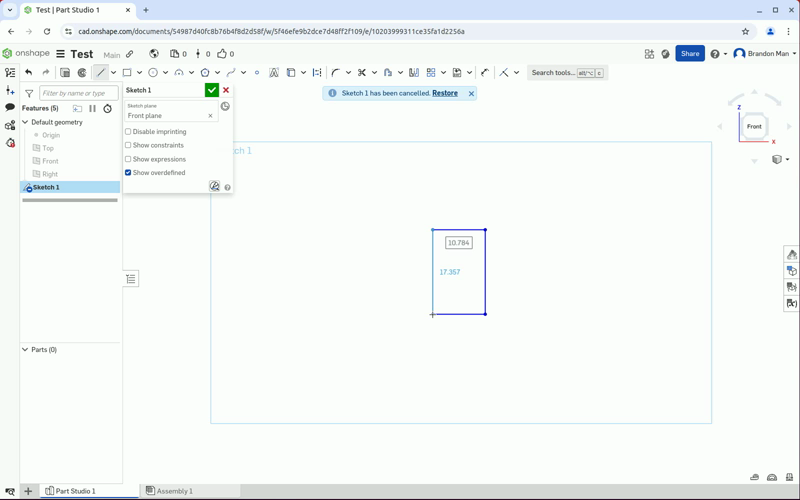
click(432, 314)
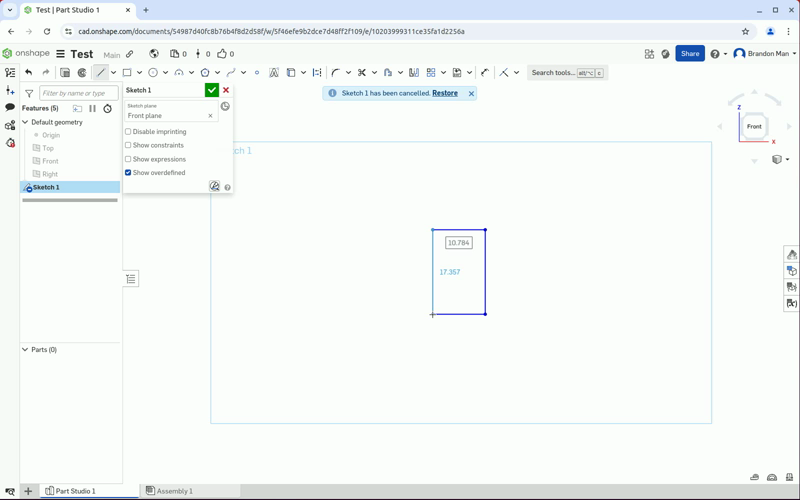
key(esc)
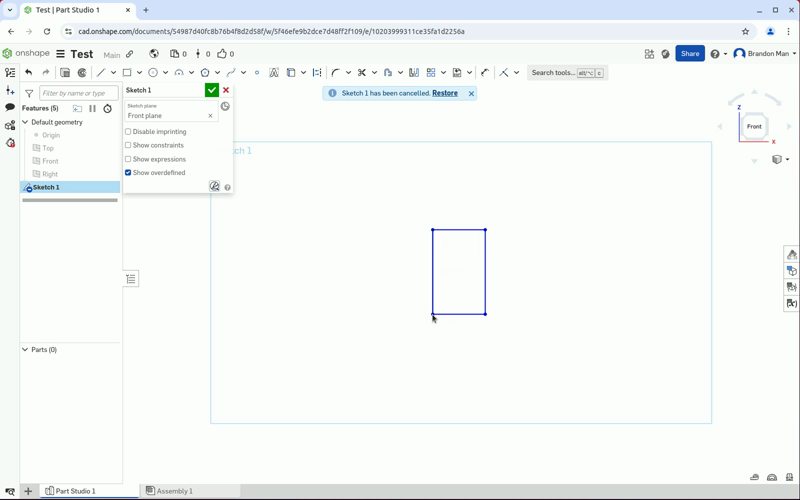
mouse_move(478, 302)
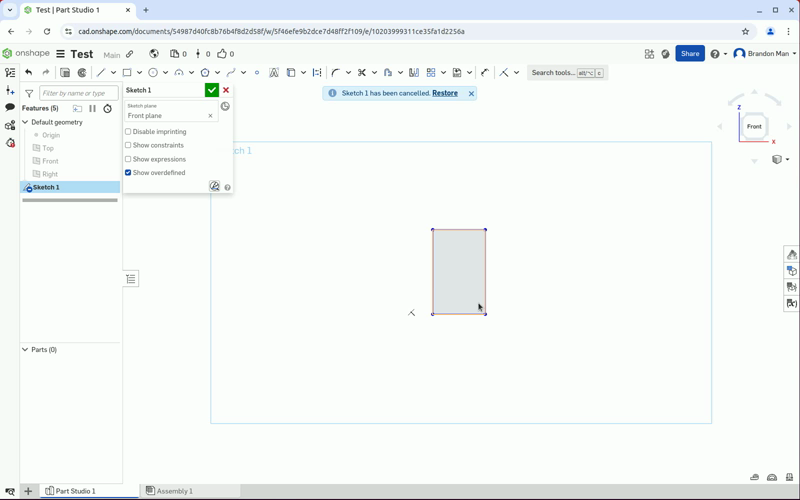
click(478, 302)
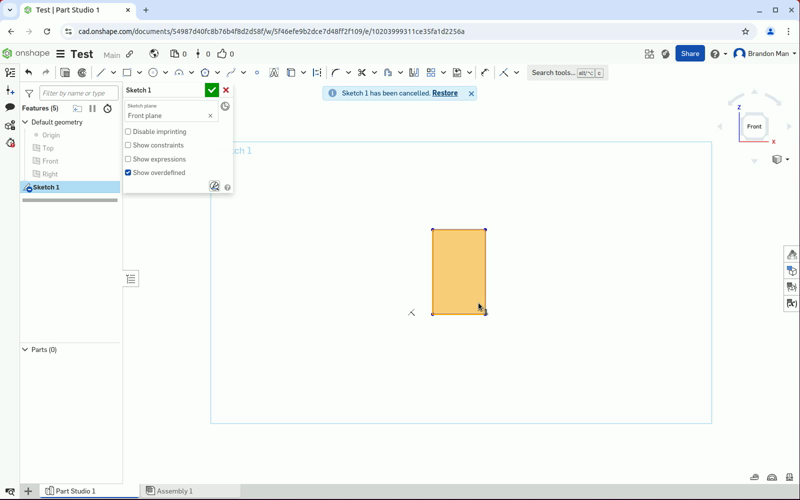
mouse_move(73, 352)
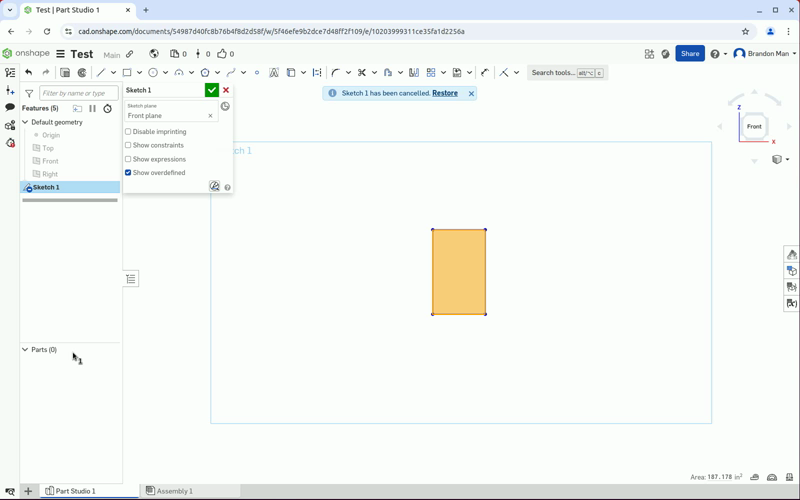
key(shift+y)
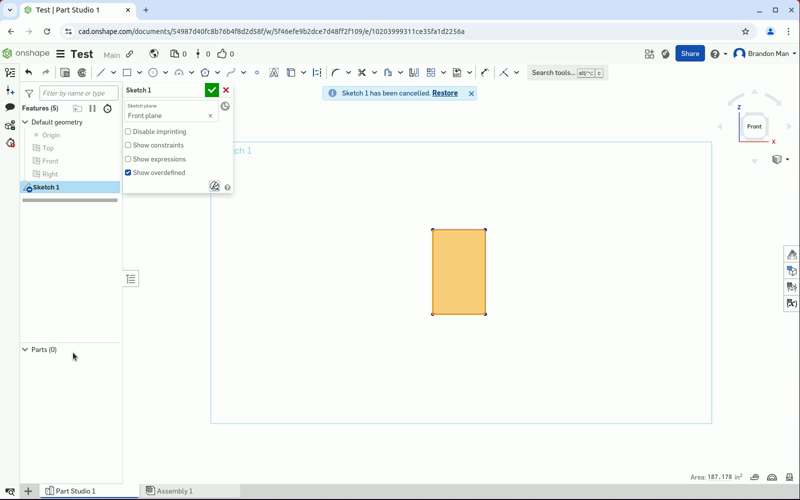
key(shift+e)
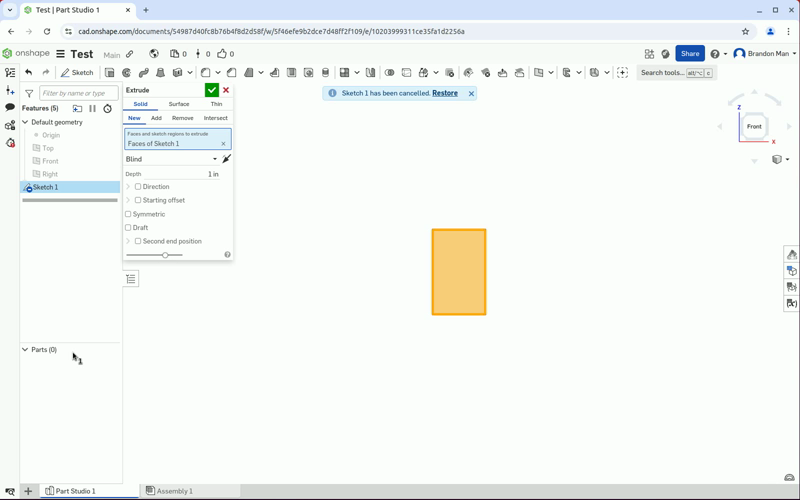
mouse_move(143, 106)
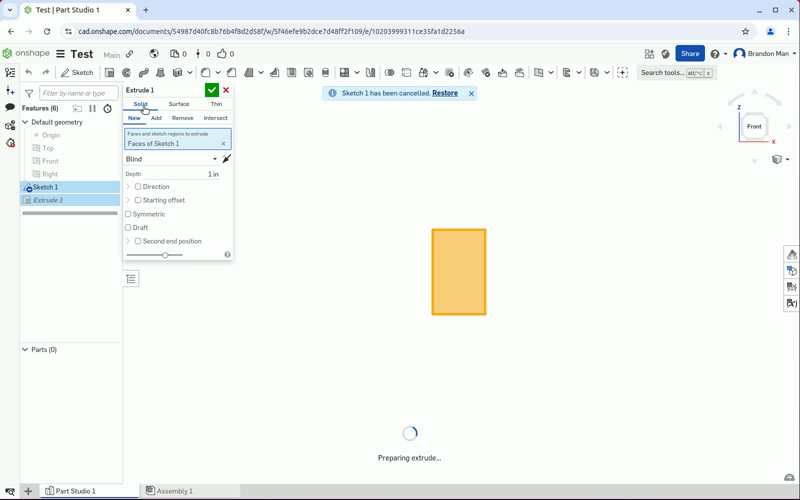
click(143, 106)
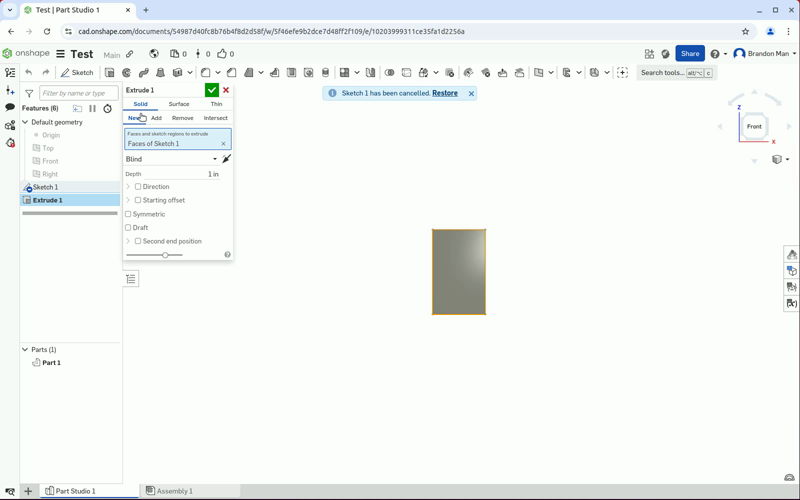
mouse_move(137, 120)
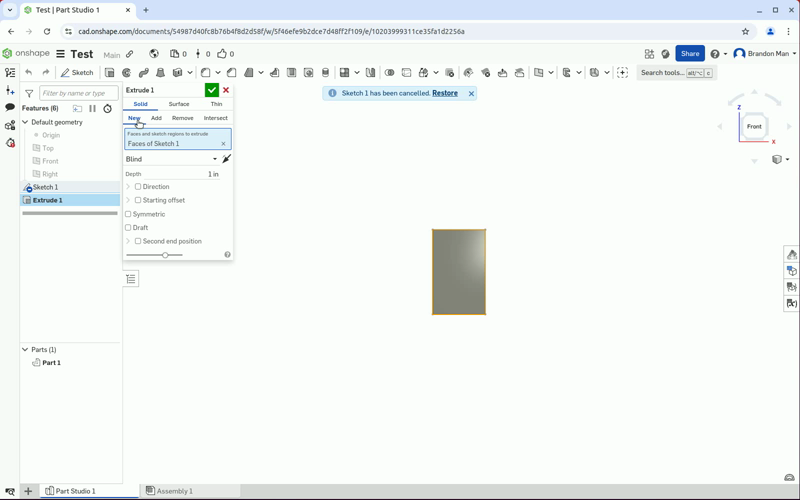
click(137, 120)
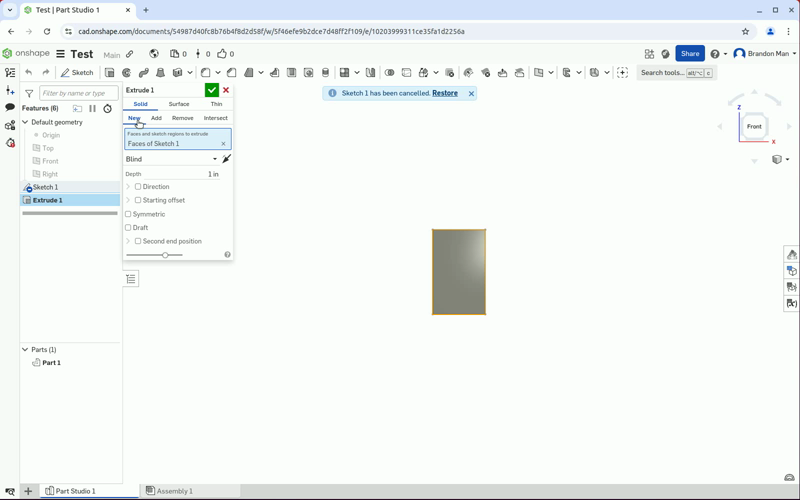
key(tab, 4)
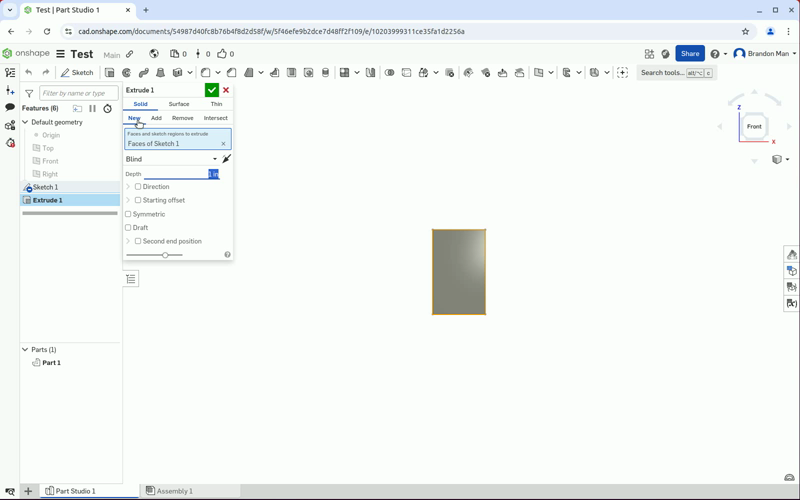
text(-7.222)
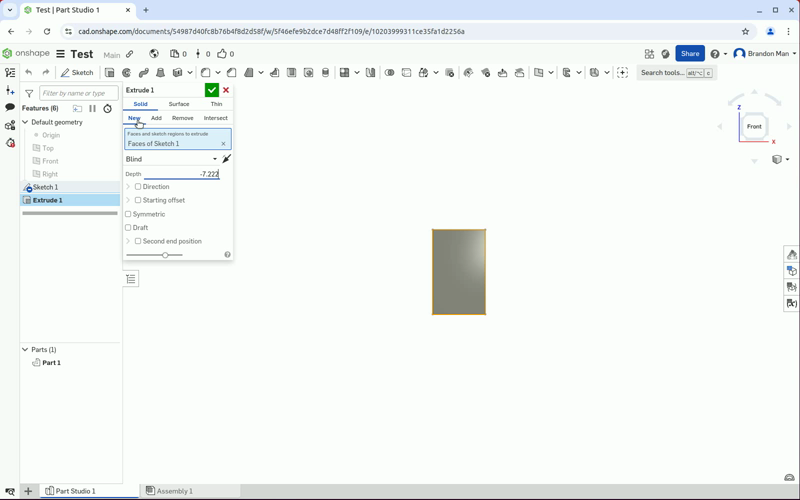
key(tab, 3)
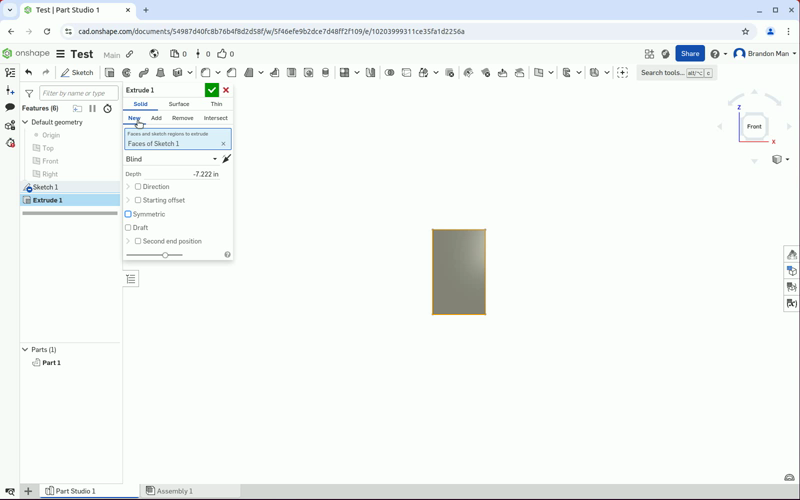
key(space)
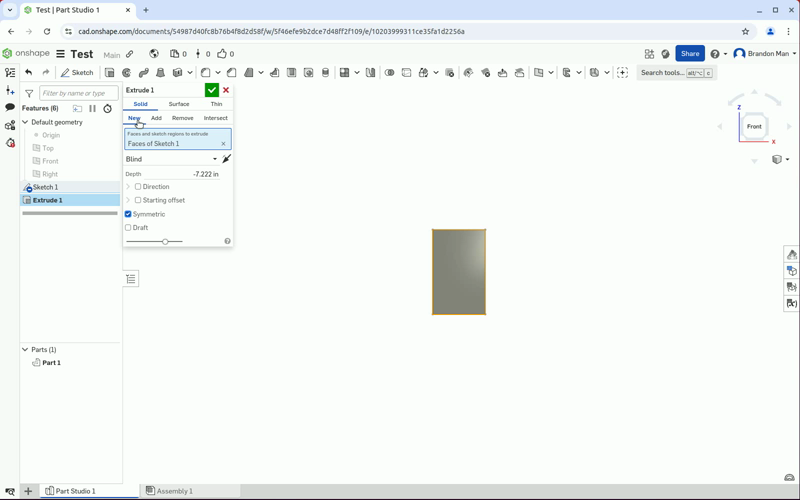
key(enter)
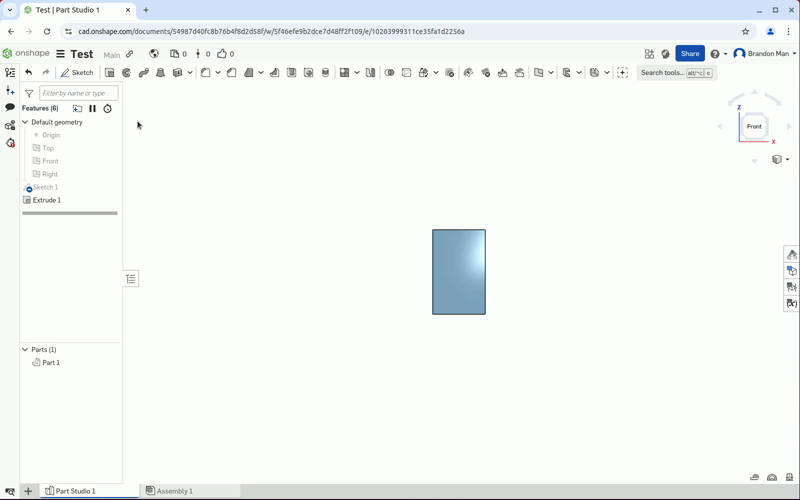
key(shift+h)
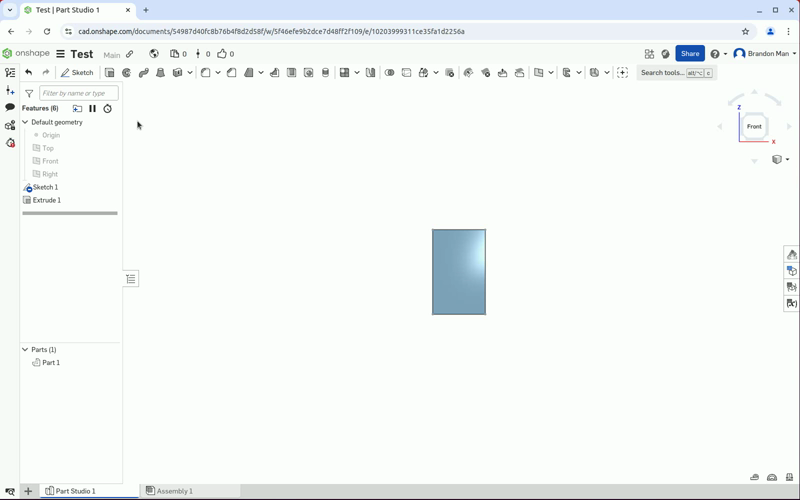
key(shift+h)
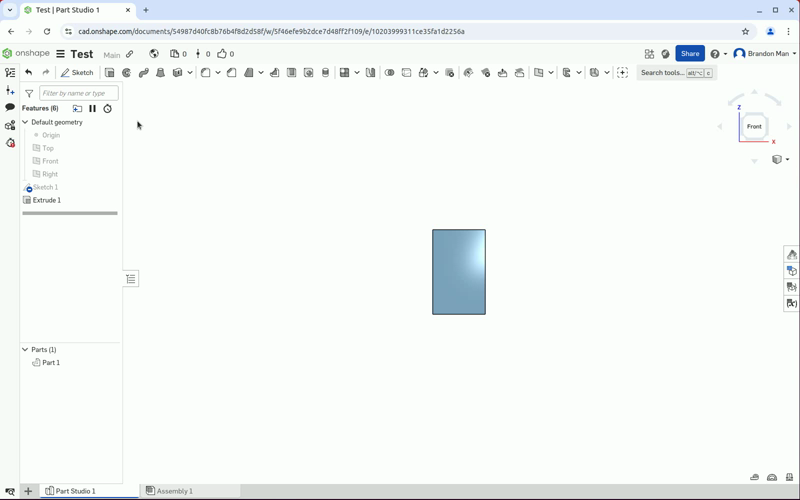
mouse_move(73, 189)
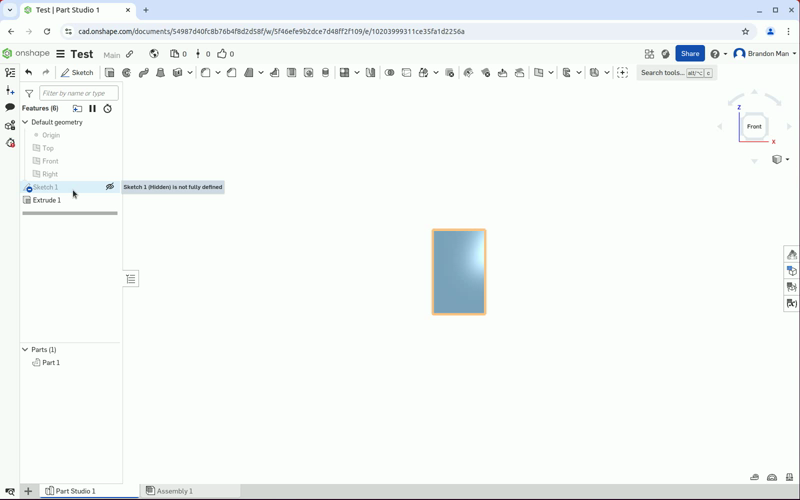
click(73, 189)
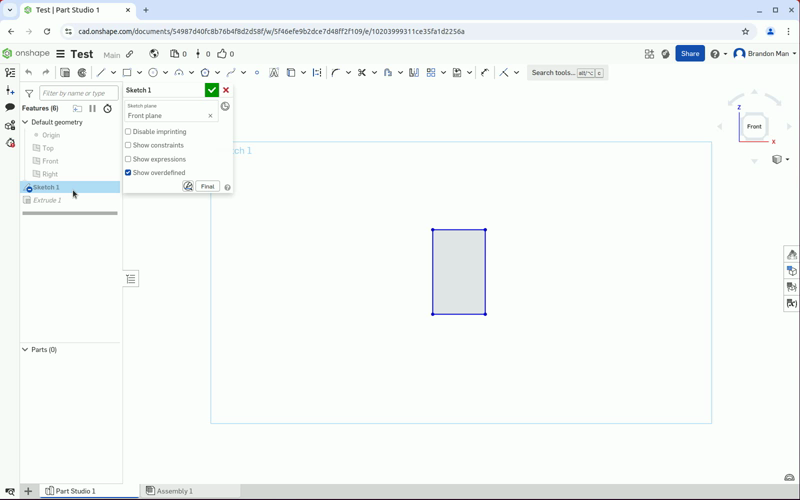
mouse_move(229, 92)
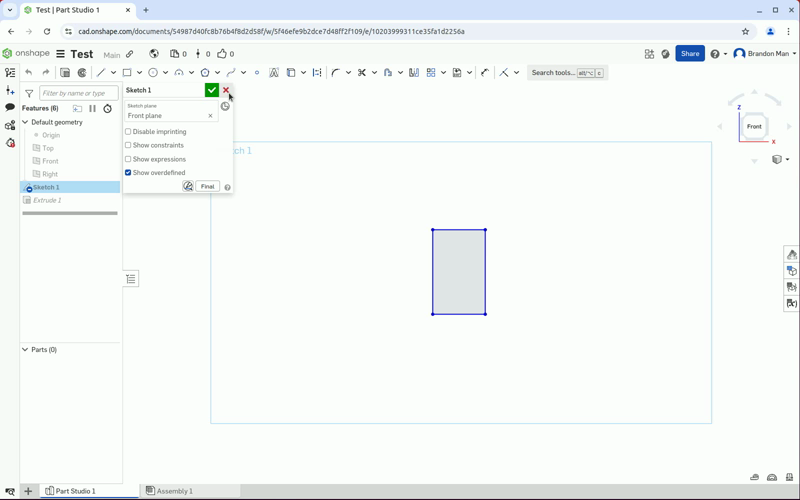
click(229, 92)
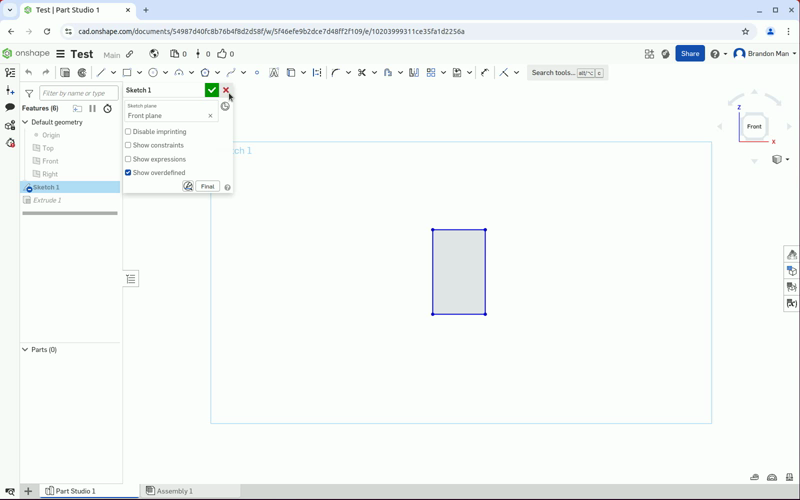
key(shift+s)
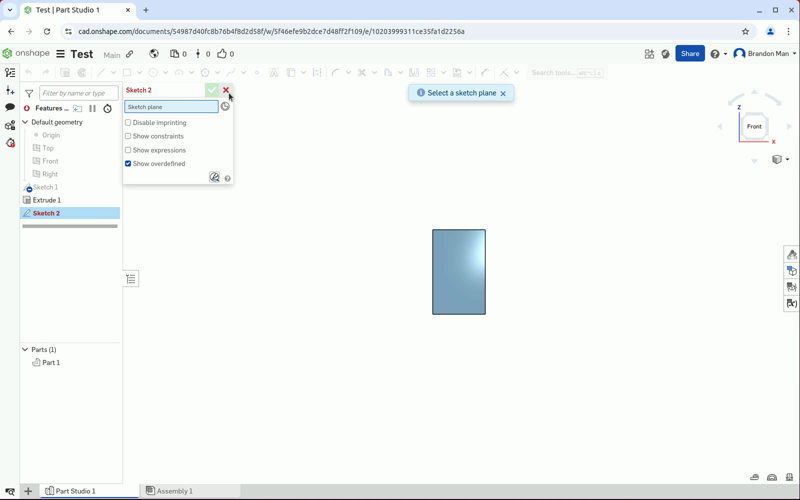
mouse_move(73, 163)
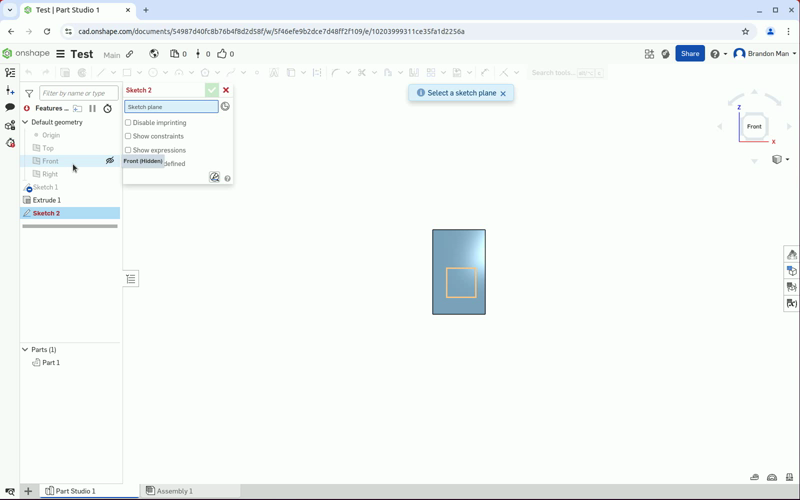
click(73, 163)
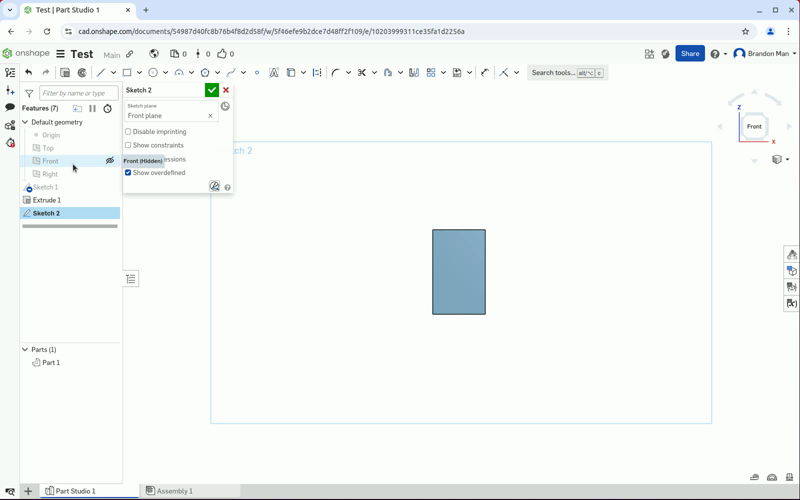
mouse_move(73, 352)
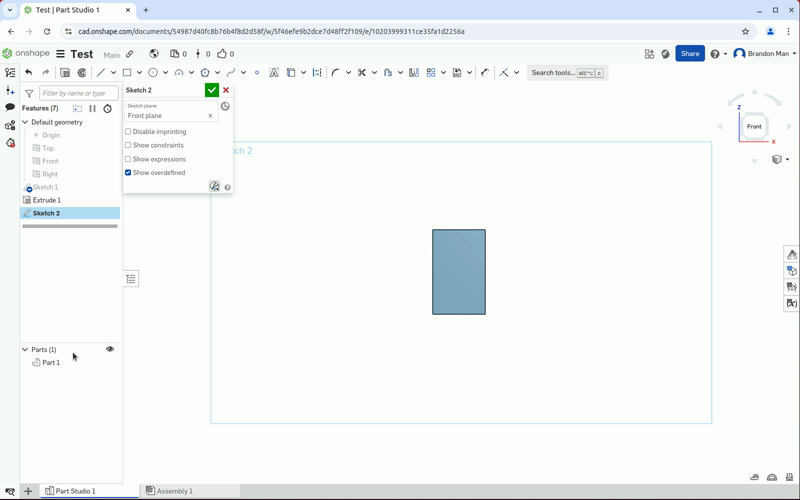
key(y)
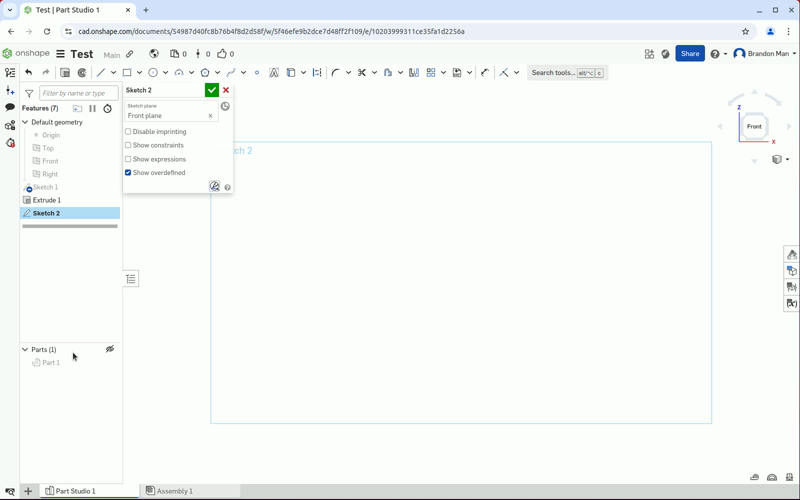
key(l)
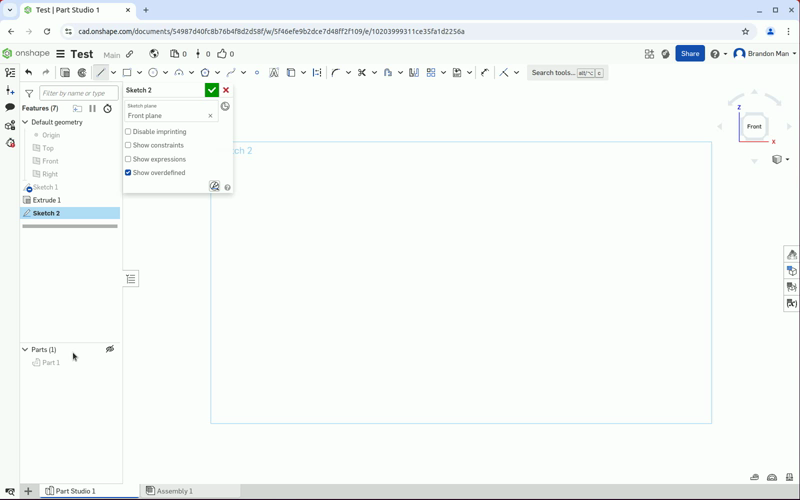
key_down(shift)
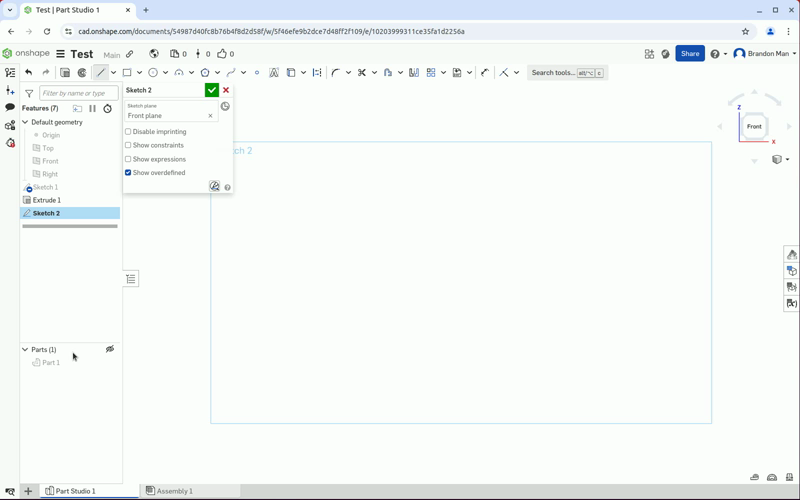
mouse_move(431, 395)
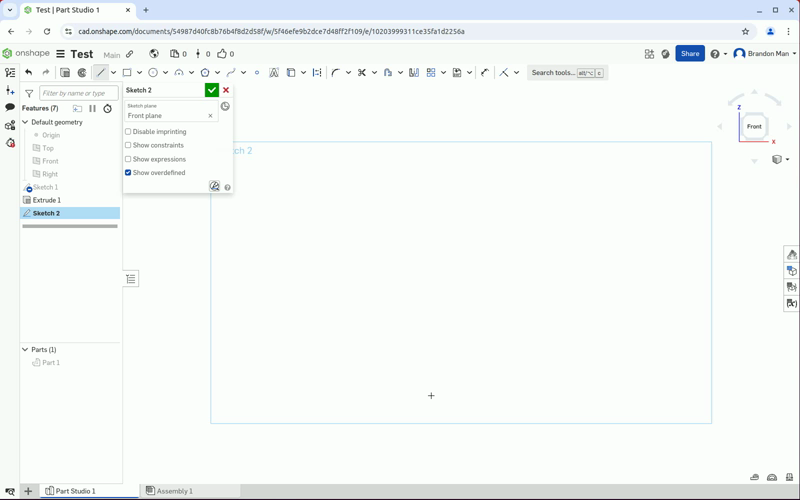
click(431, 395)
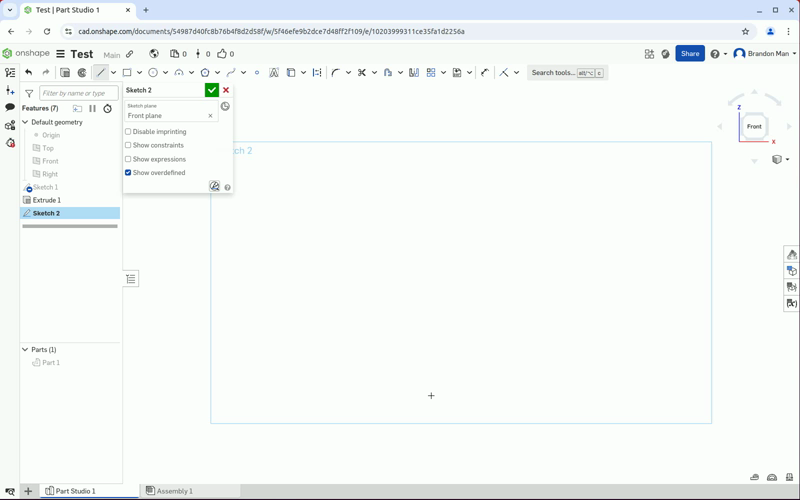
key_up(shift)
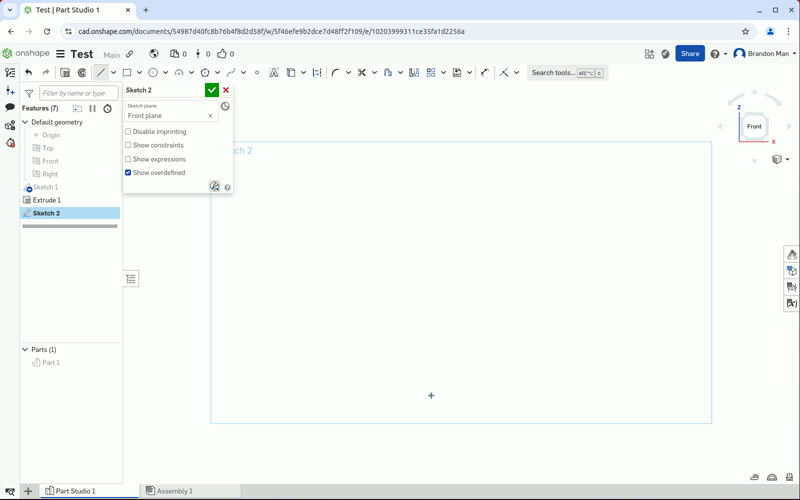
key_down(shift)
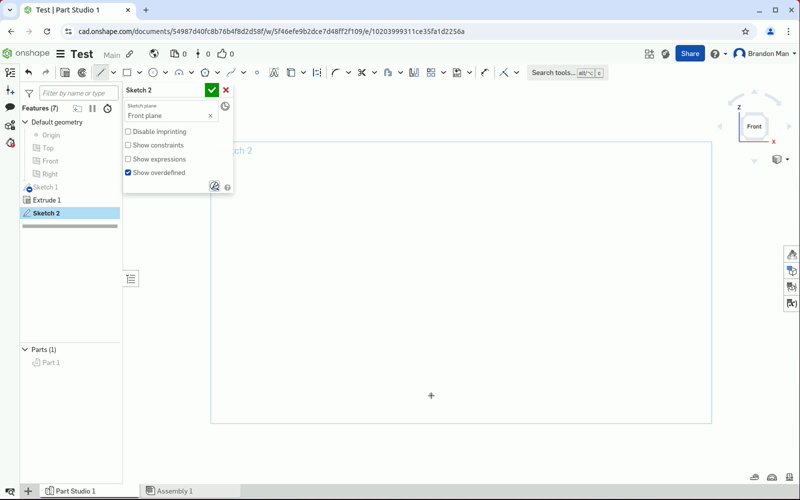
mouse_move(461, 395)
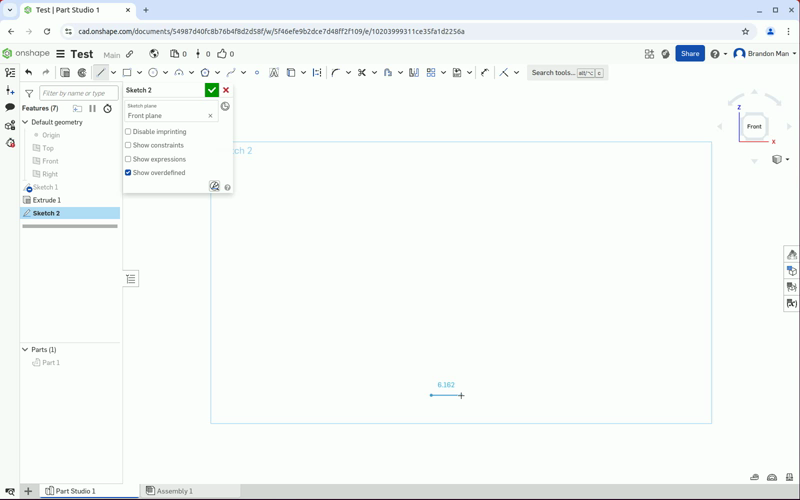
mouse_move(487, 395)
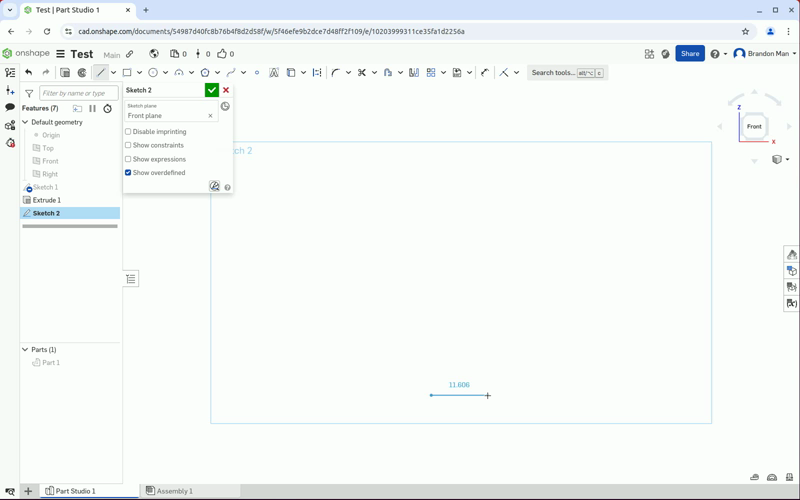
click(487, 395)
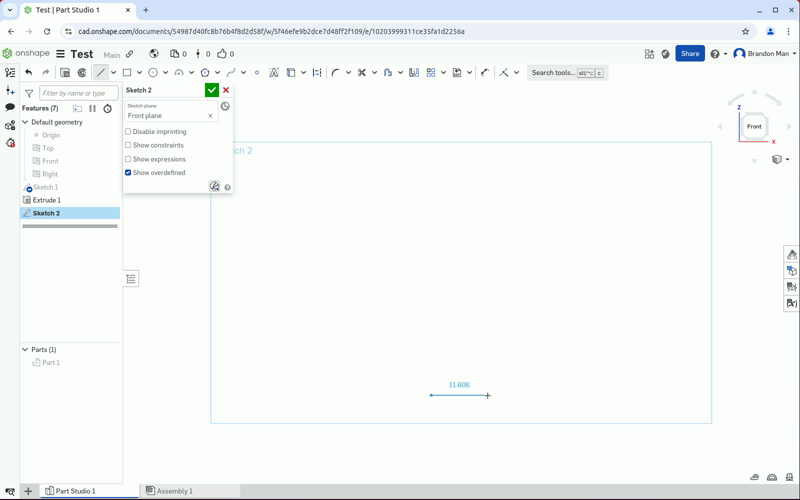
key_up(shift)
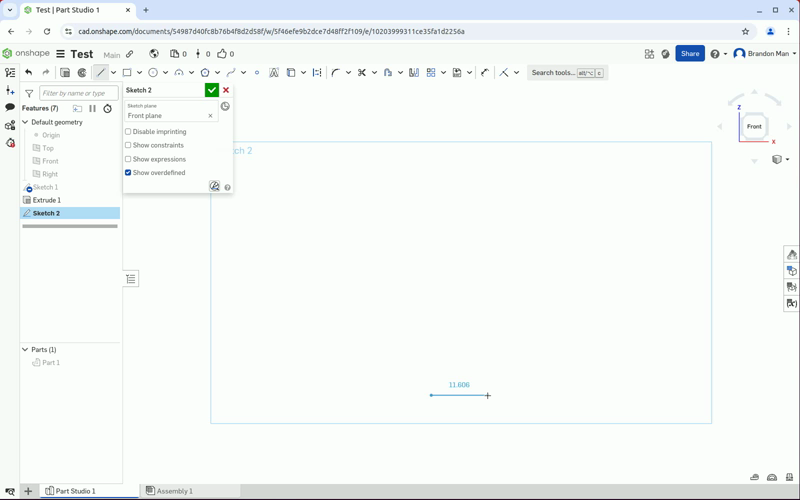
key_down(shift)
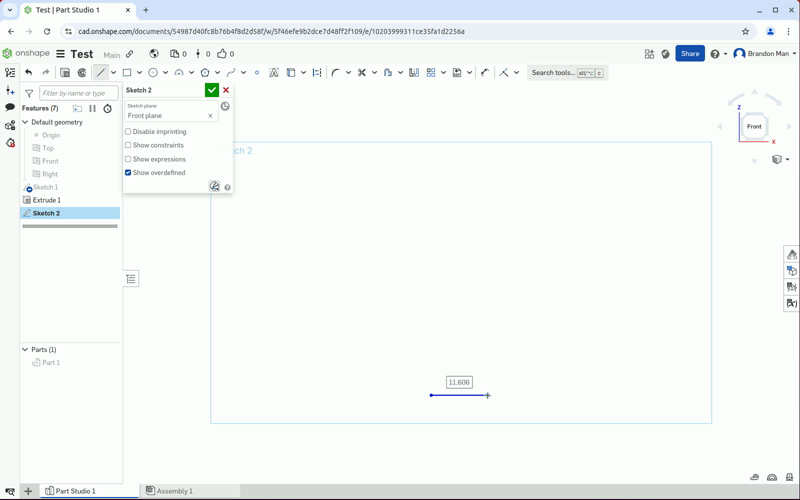
mouse_move(487, 222)
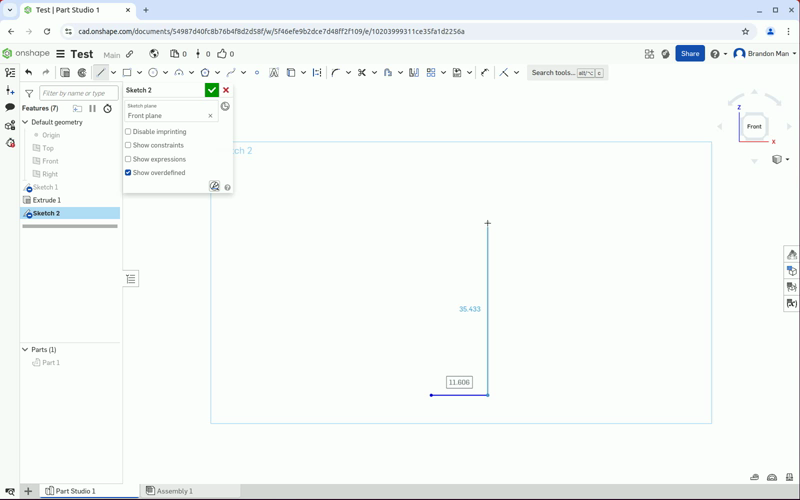
click(487, 222)
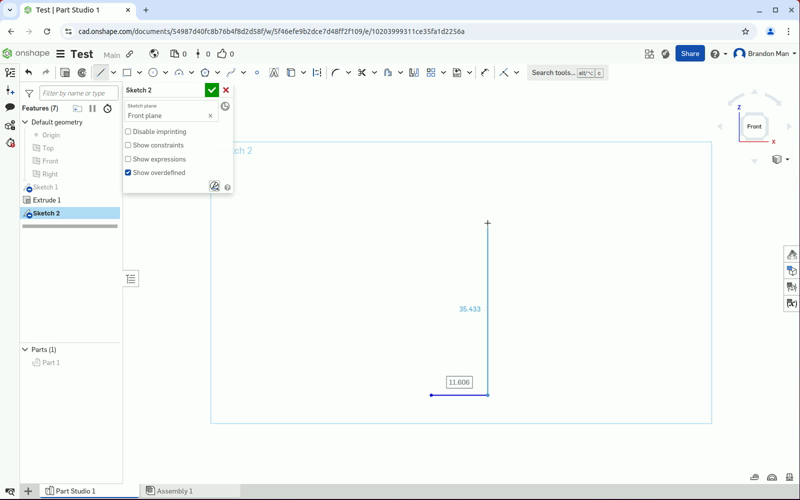
key_up(shift)
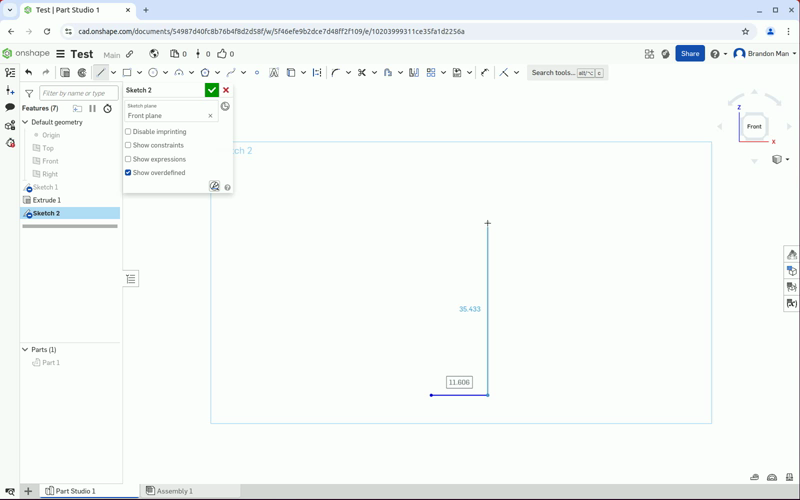
key_down(shift)
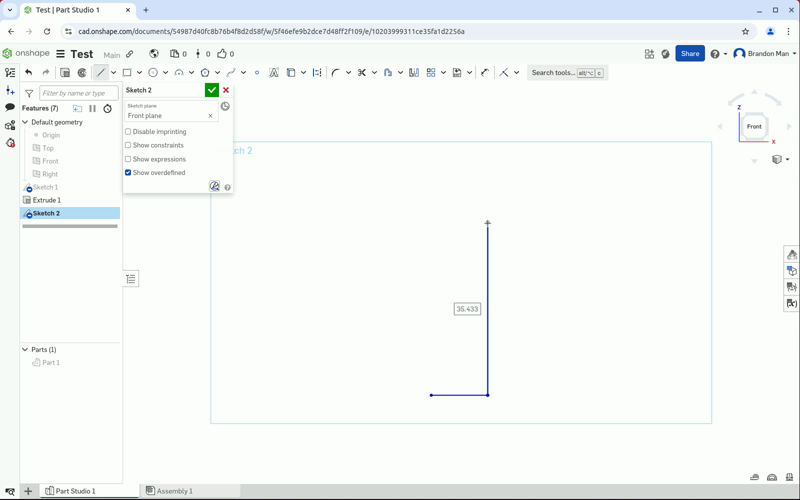
mouse_move(517, 222)
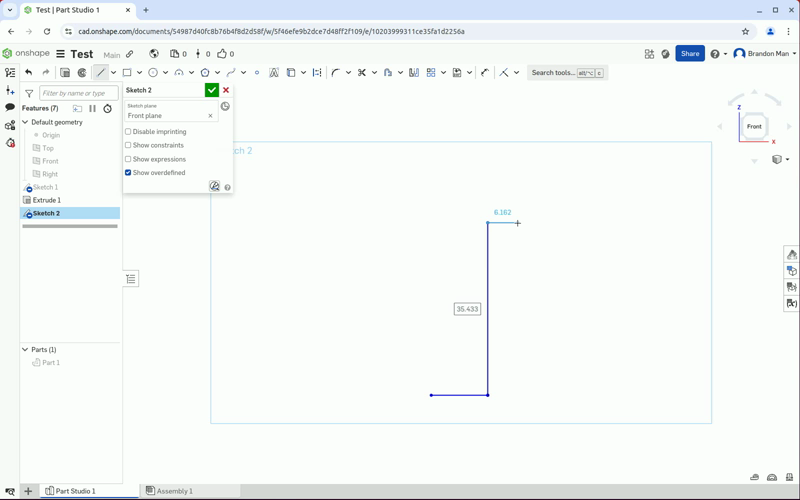
mouse_move(431, 222)
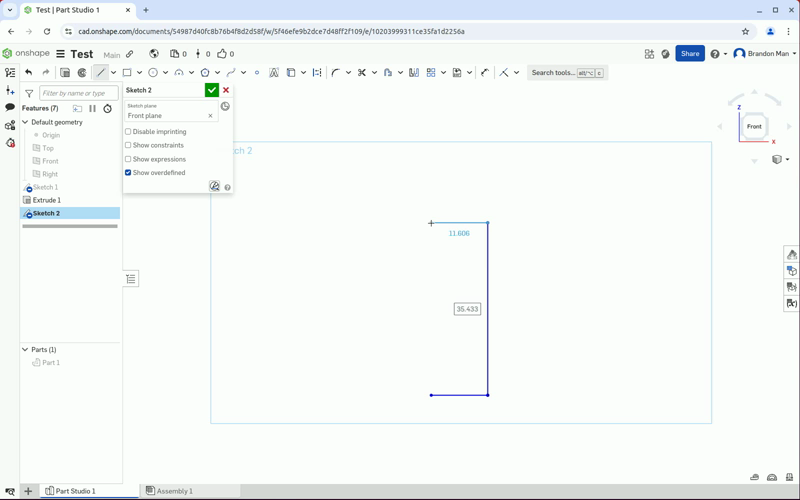
click(431, 222)
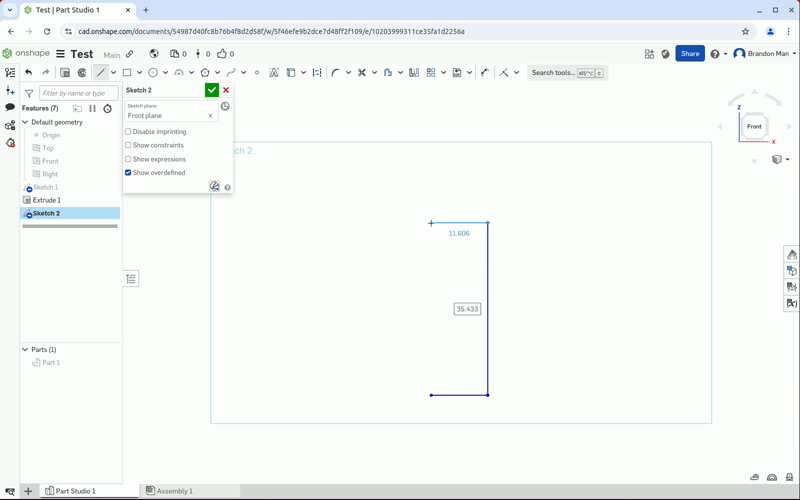
key_up(shift)
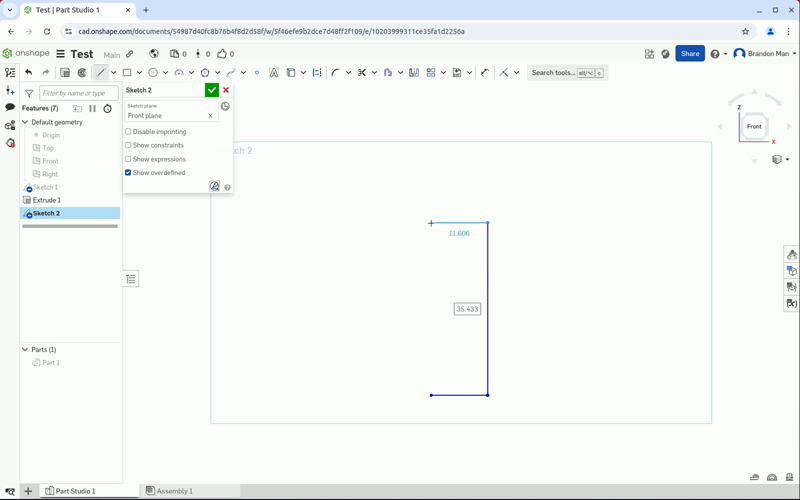
key_down(shift)
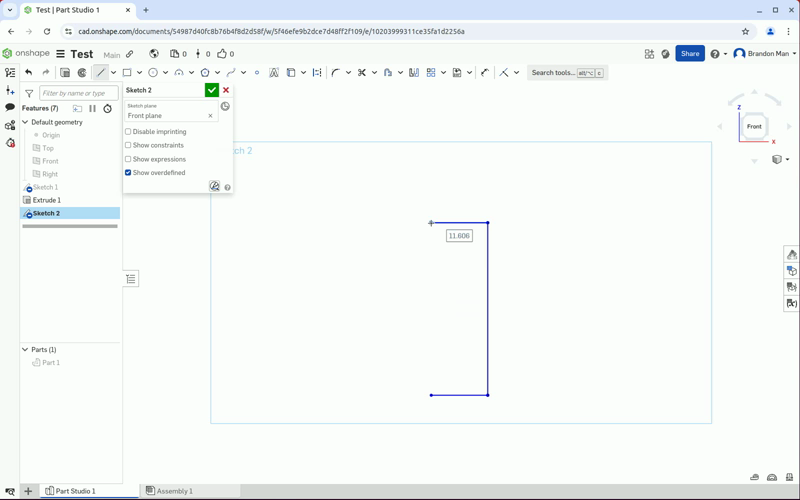
mouse_move(431, 395)
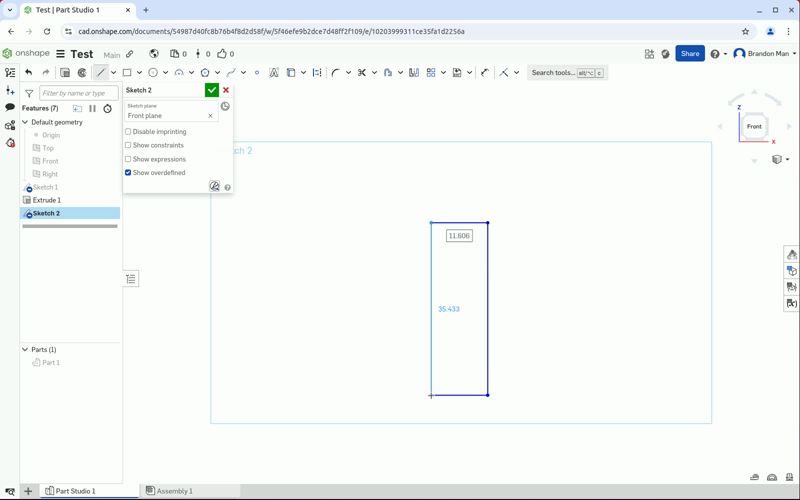
key_up(shift)
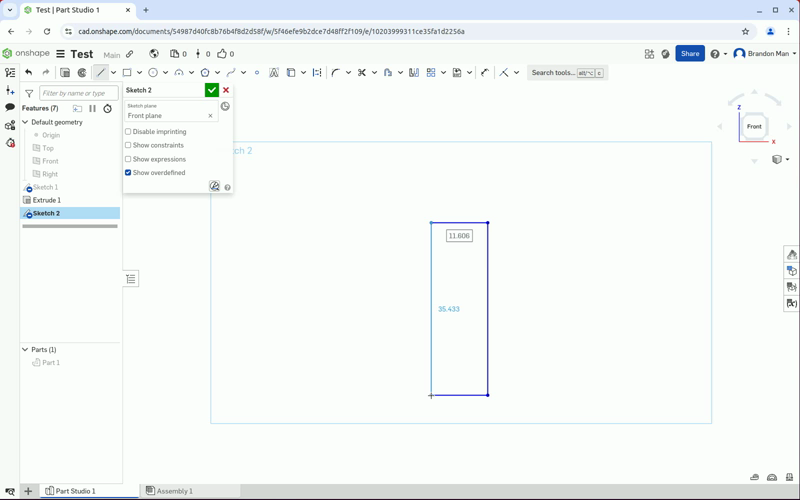
click(431, 395)
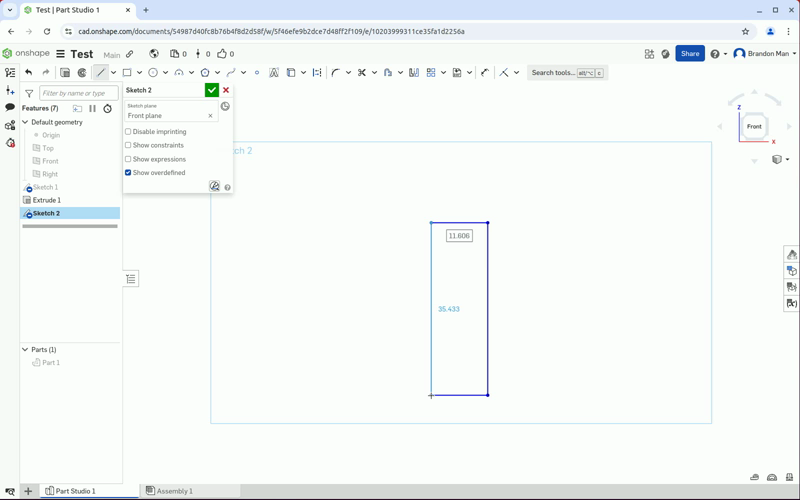
key(esc)
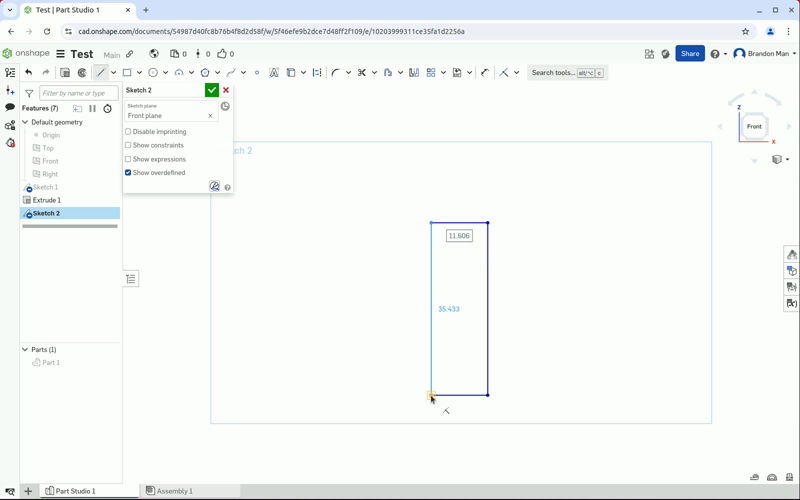
key(l)
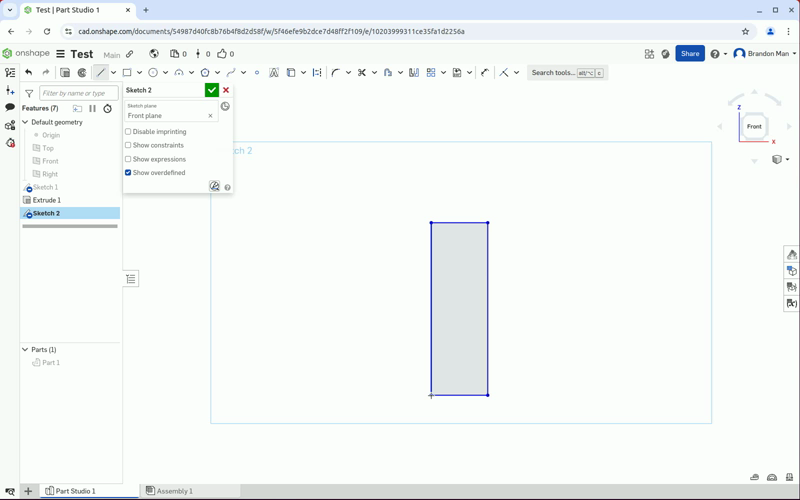
key_down(shift)
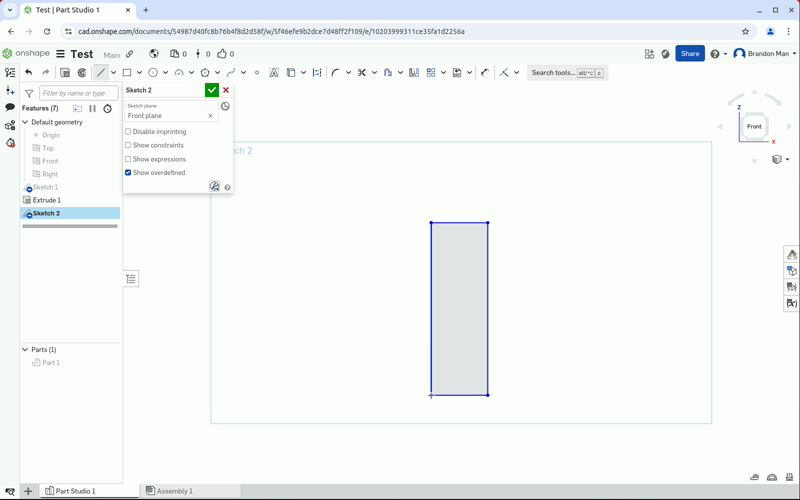
mouse_move(433, 315)
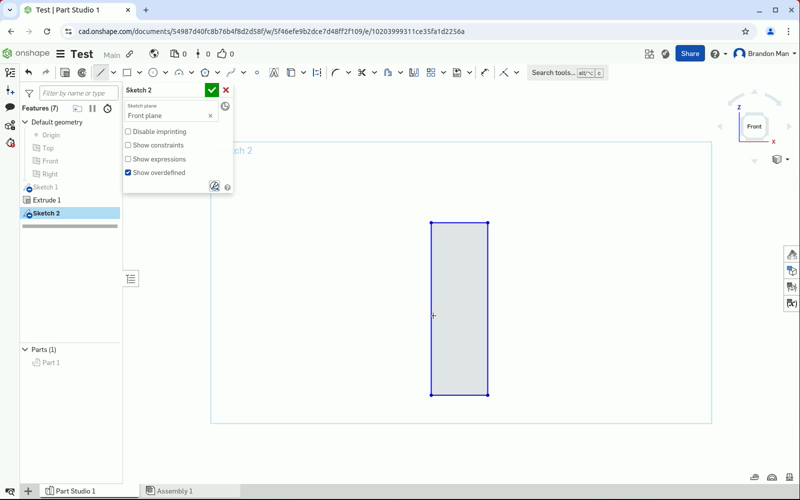
click(433, 315)
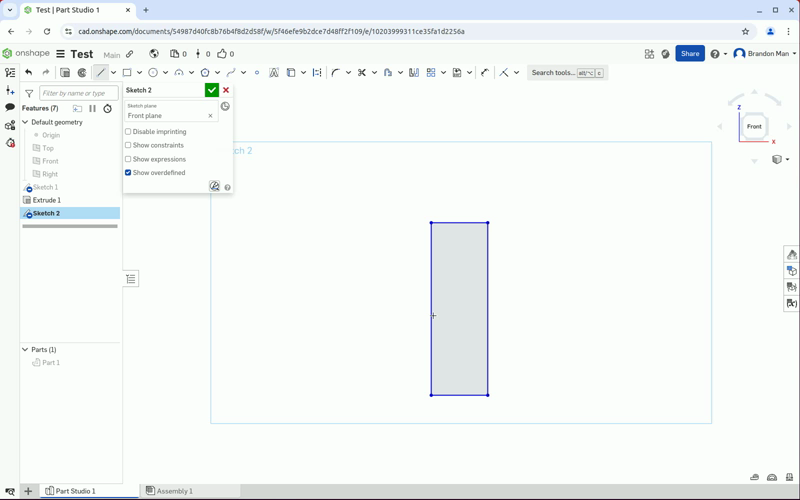
key_up(shift)
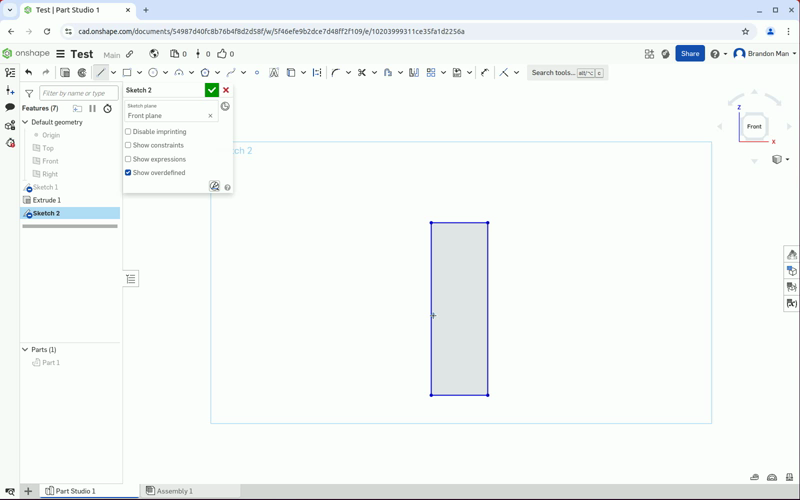
key_down(shift)
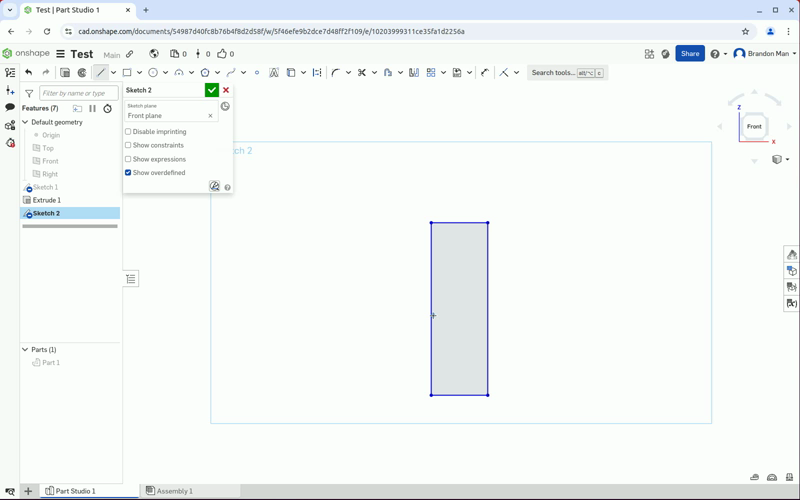
mouse_move(463, 315)
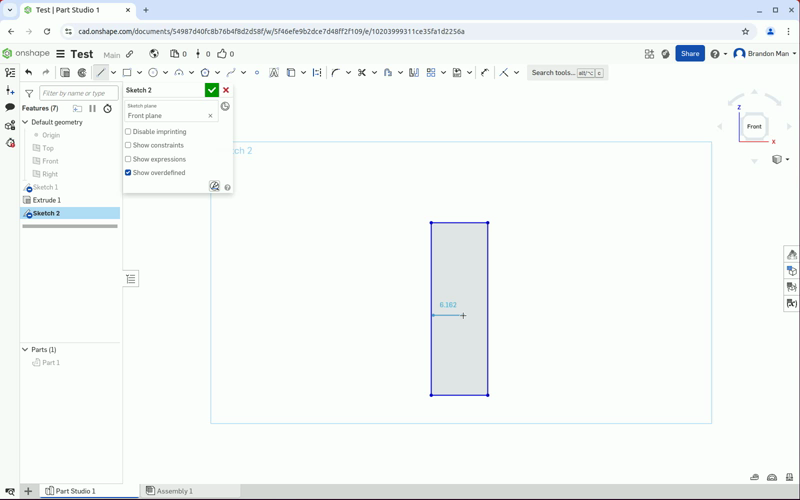
mouse_move(486, 315)
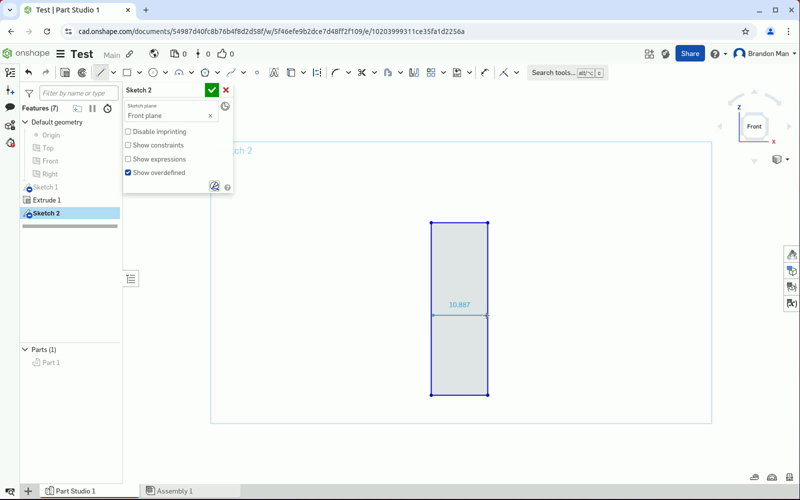
click(486, 315)
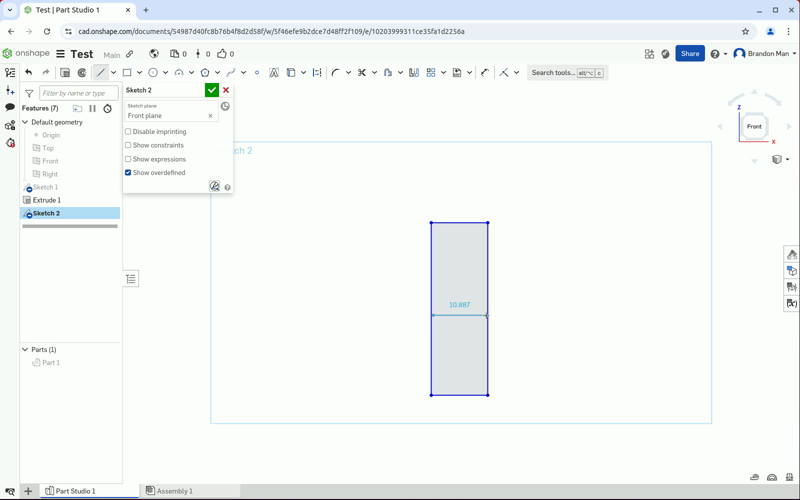
key_up(shift)
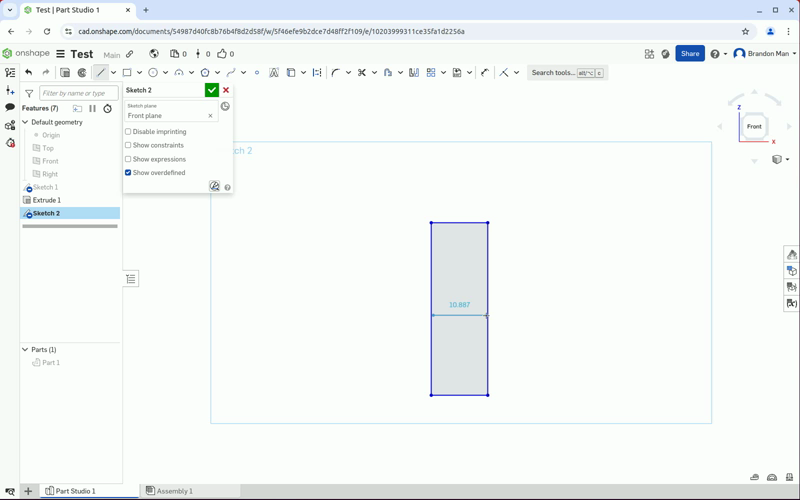
key_down(shift)
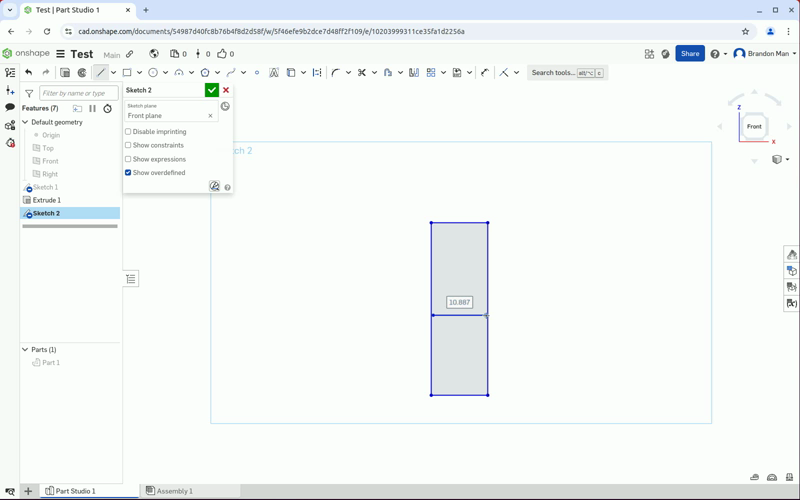
mouse_move(486, 229)
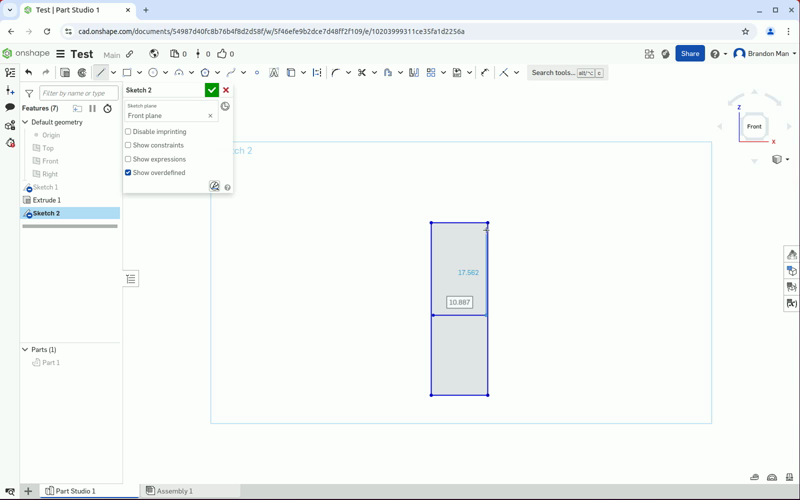
click(486, 229)
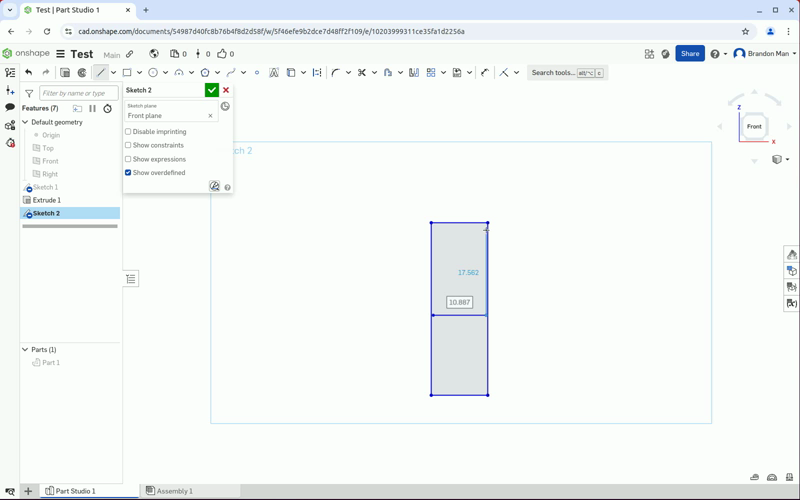
key_up(shift)
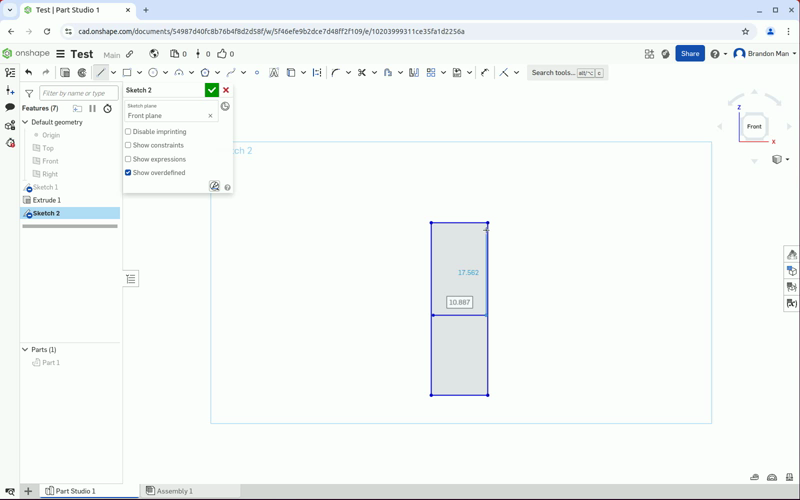
key_down(shift)
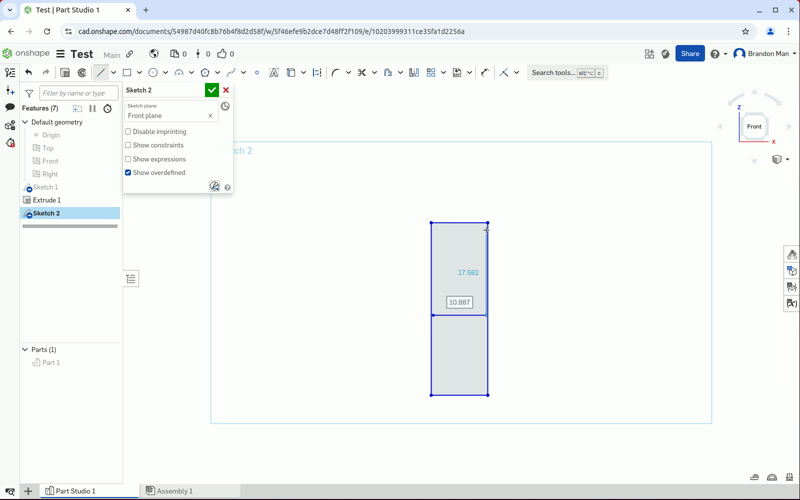
mouse_move(516, 229)
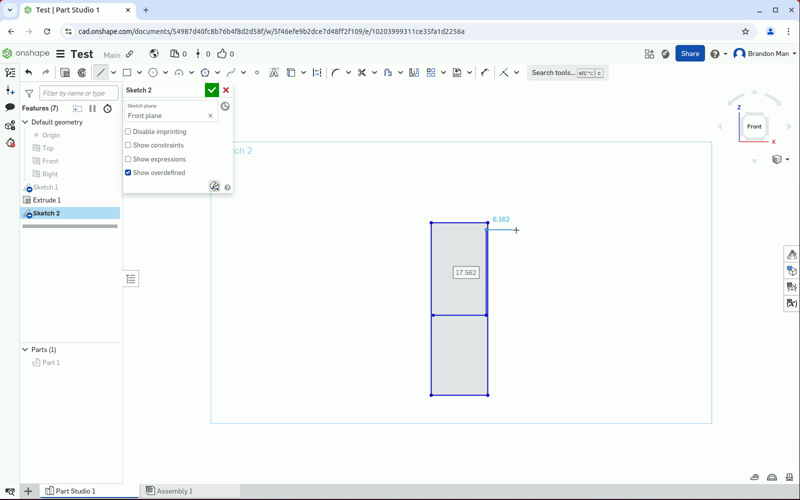
mouse_move(433, 229)
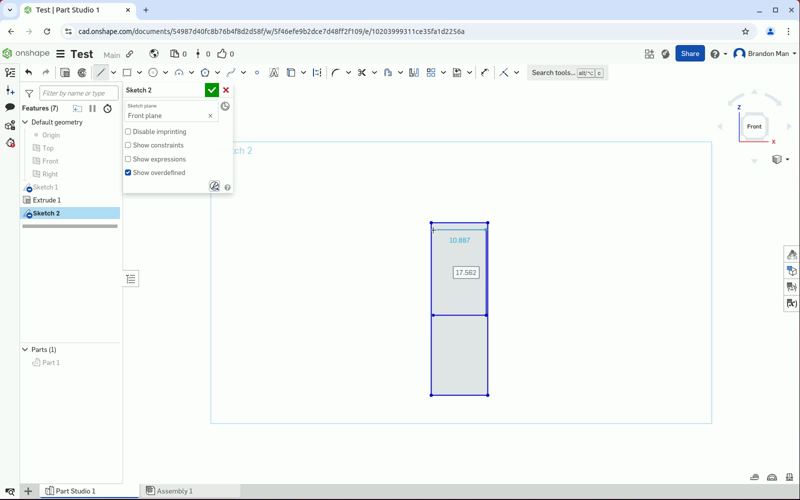
click(433, 229)
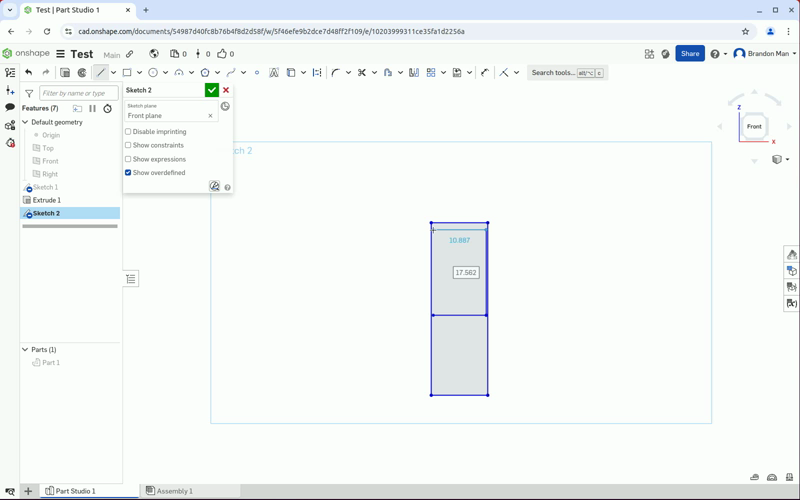
key_up(shift)
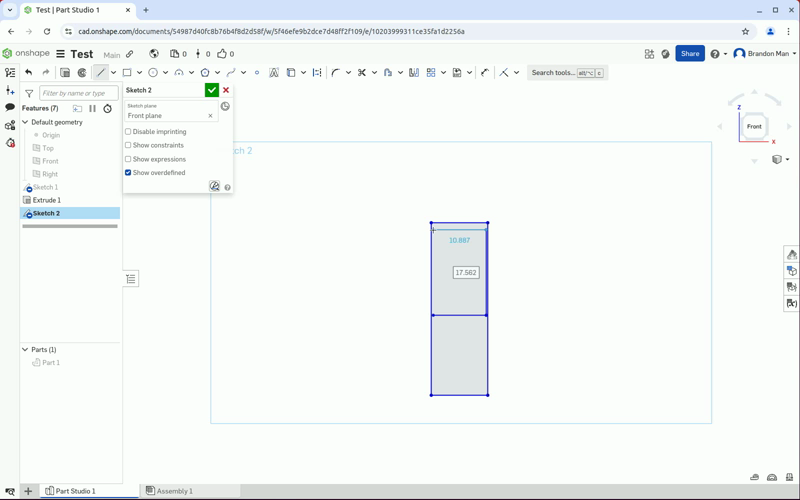
key_down(shift)
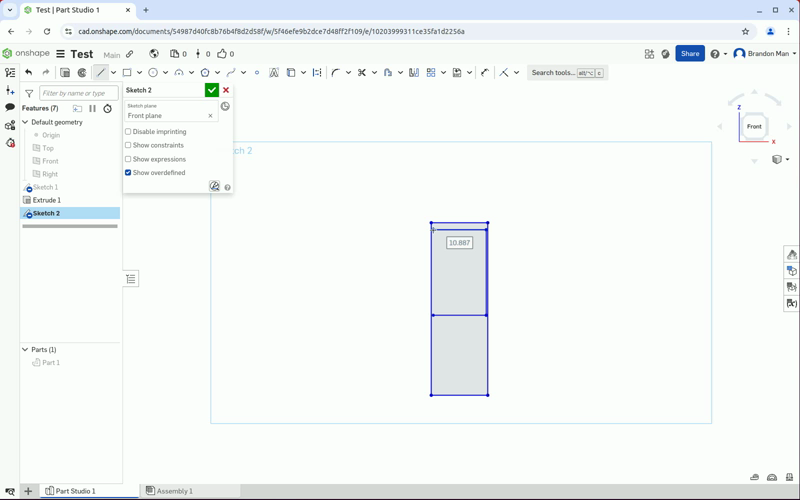
mouse_move(433, 315)
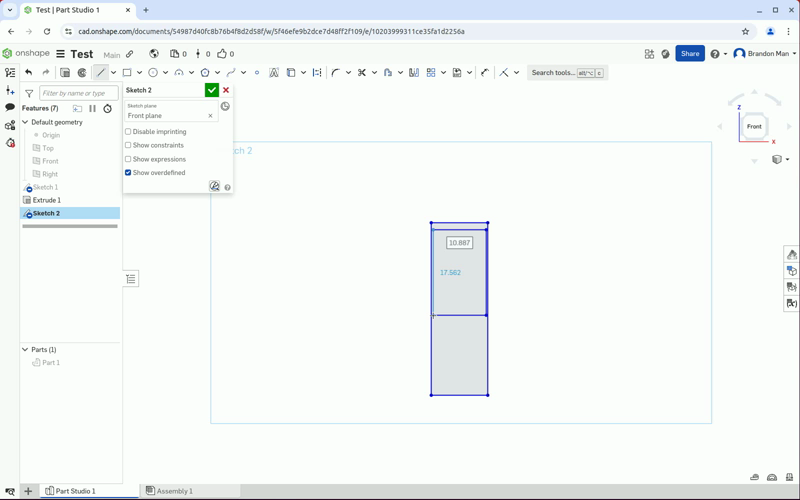
key_up(shift)
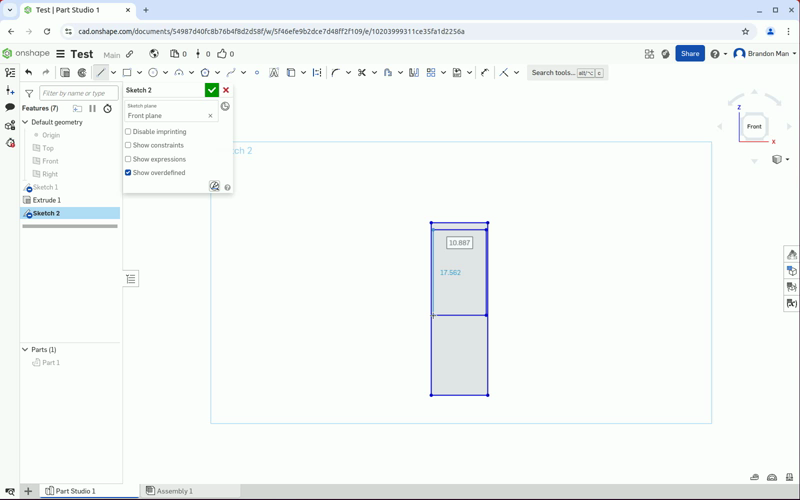
click(433, 315)
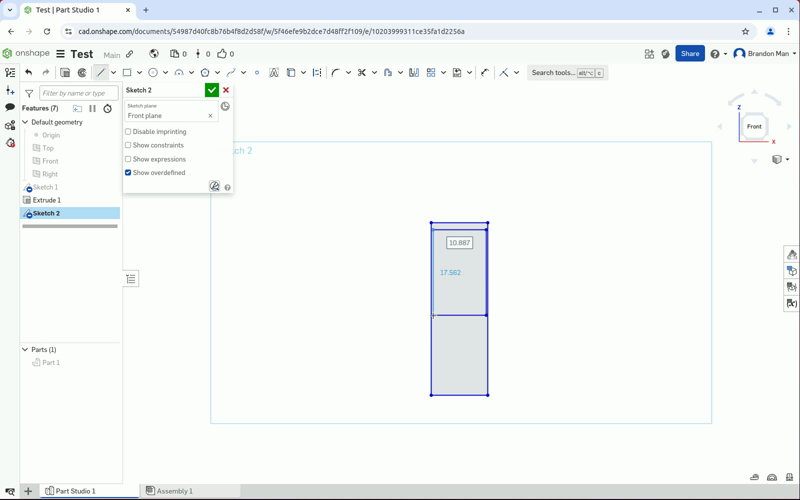
key(esc)
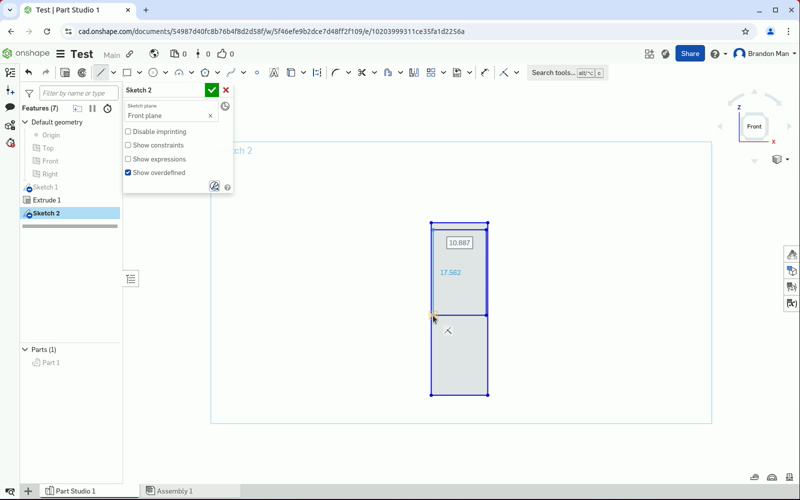
mouse_move(480, 366)
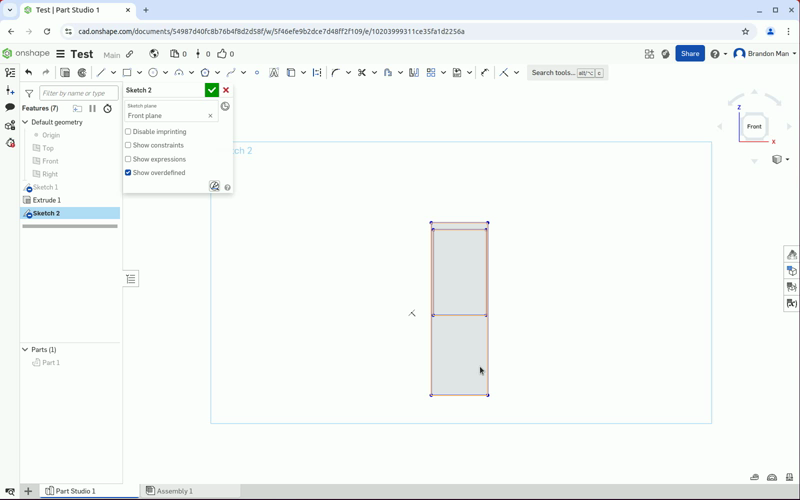
click(480, 366)
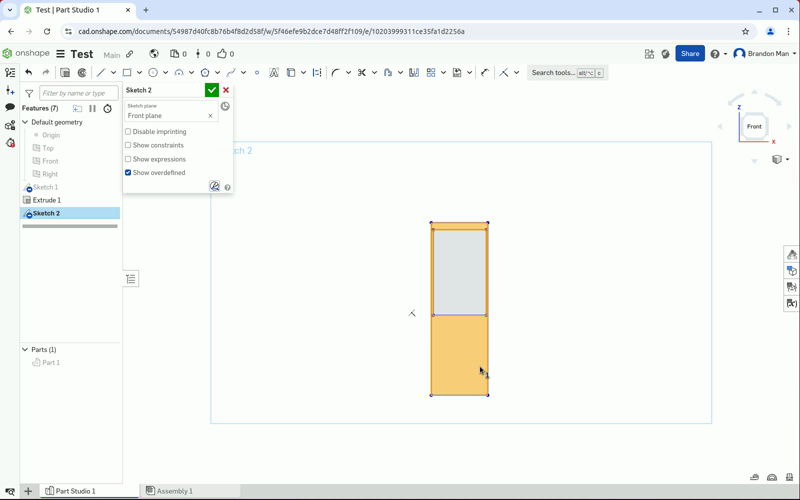
mouse_move(73, 352)
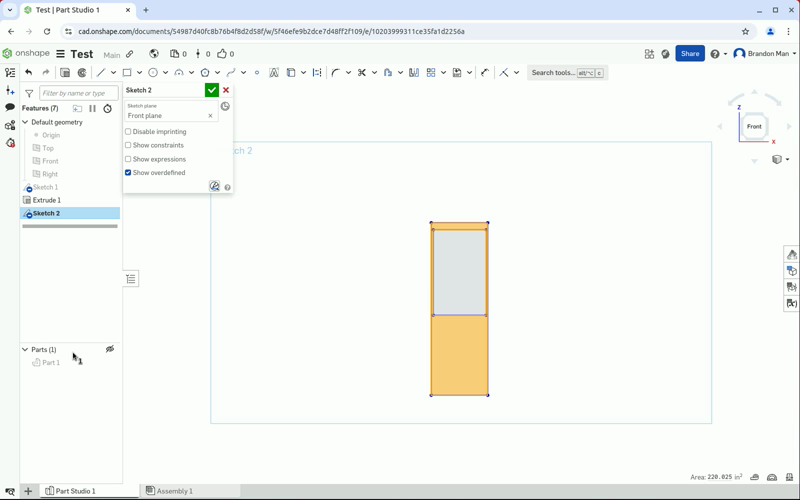
key(shift+y)
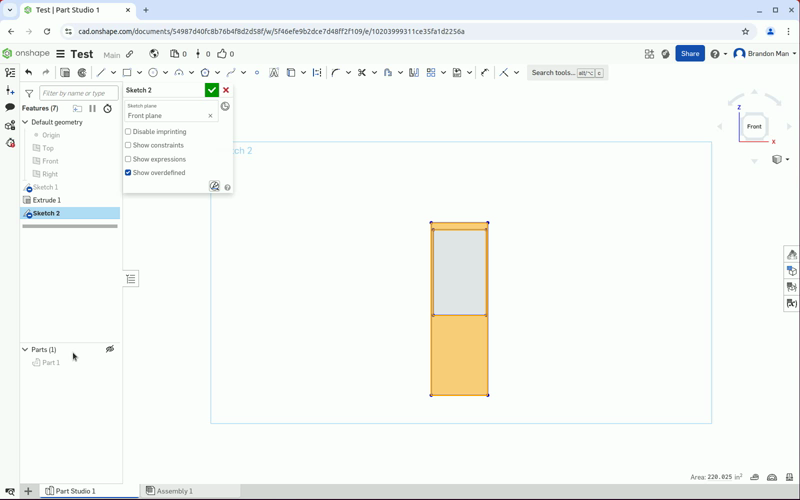
key(shift+e)
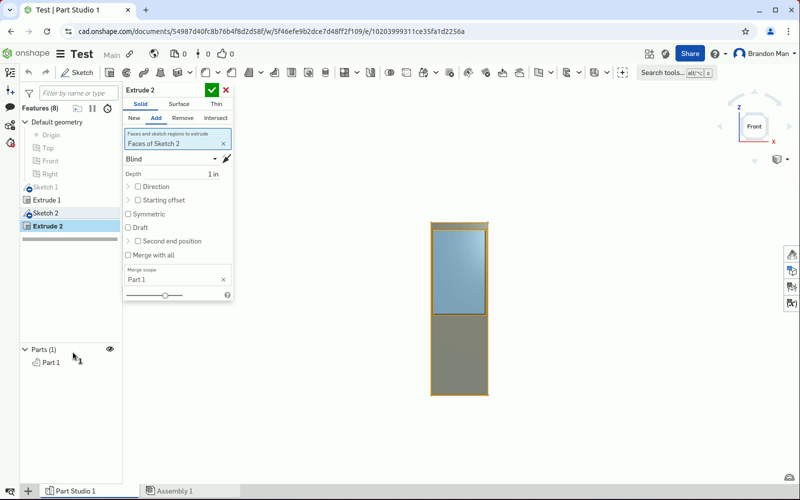
mouse_move(143, 106)
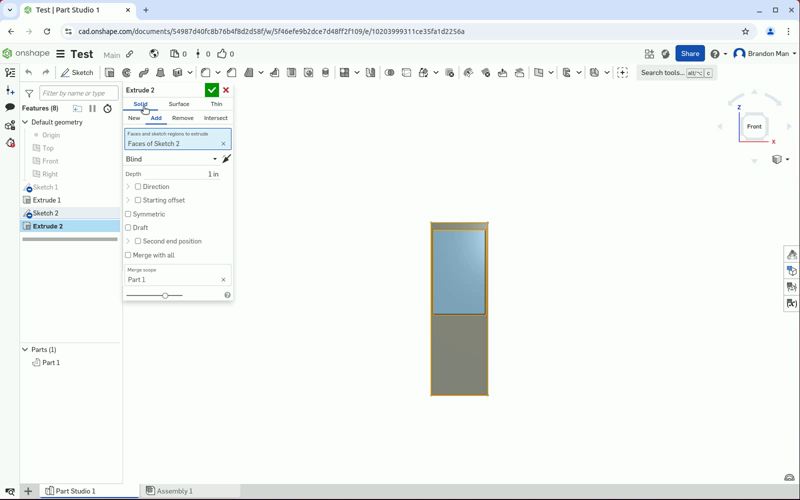
click(143, 106)
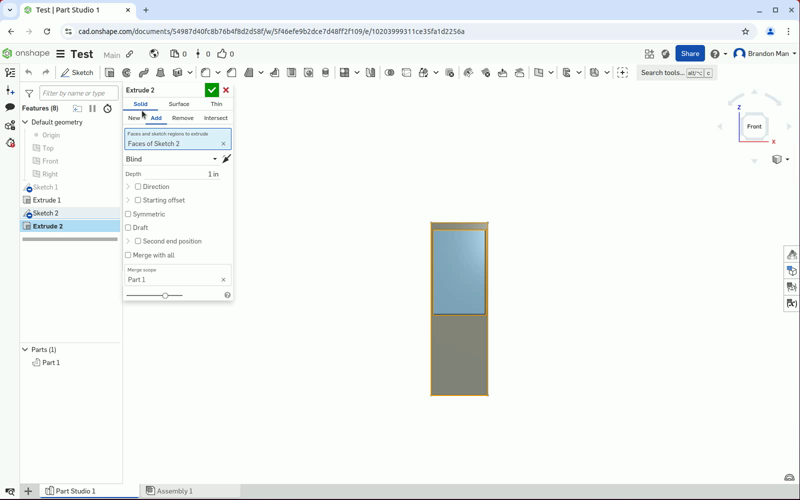
mouse_move(137, 120)
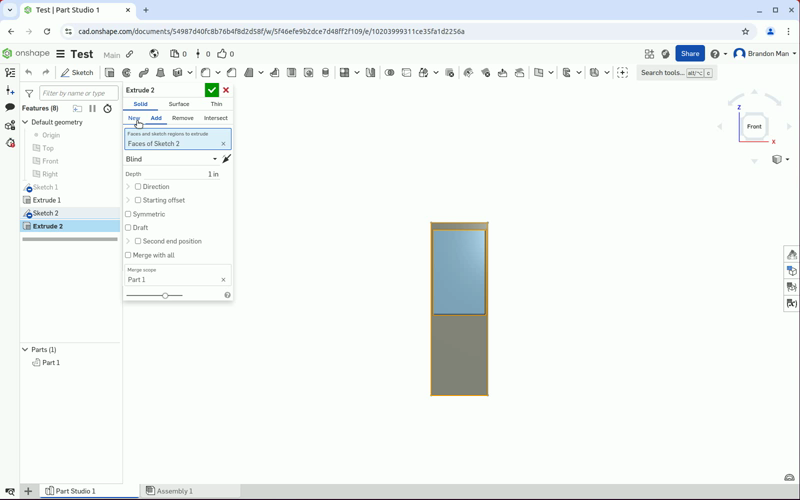
click(137, 120)
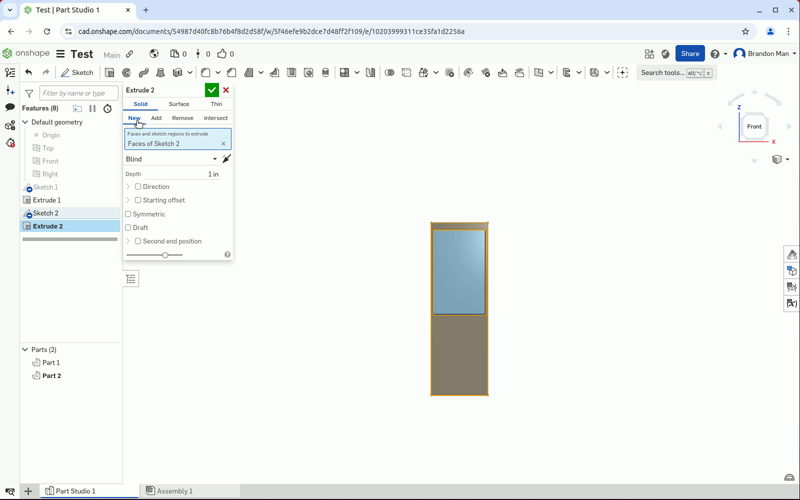
key(tab, 4)
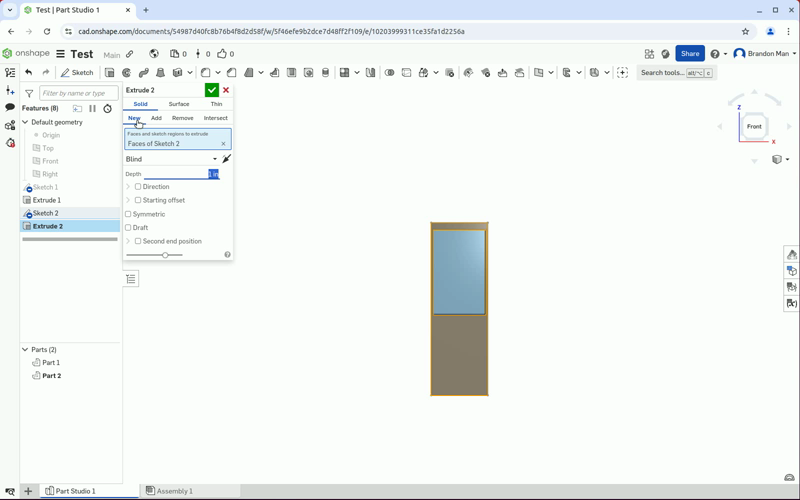
text(-7.222)
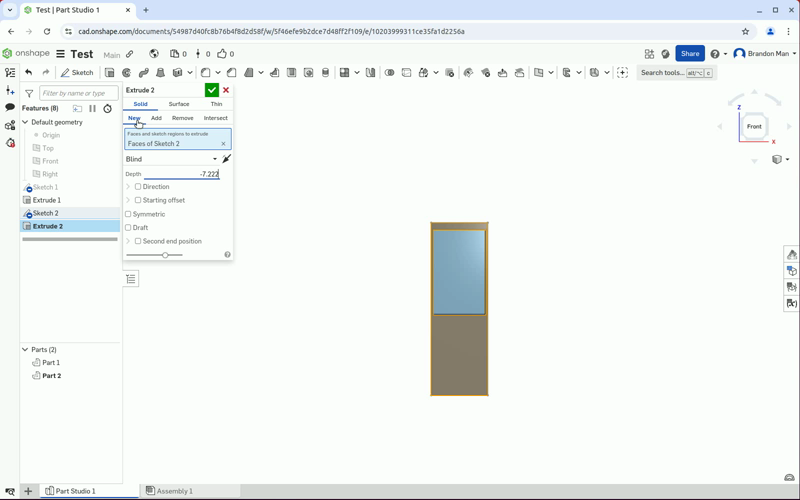
key(tab, 3)
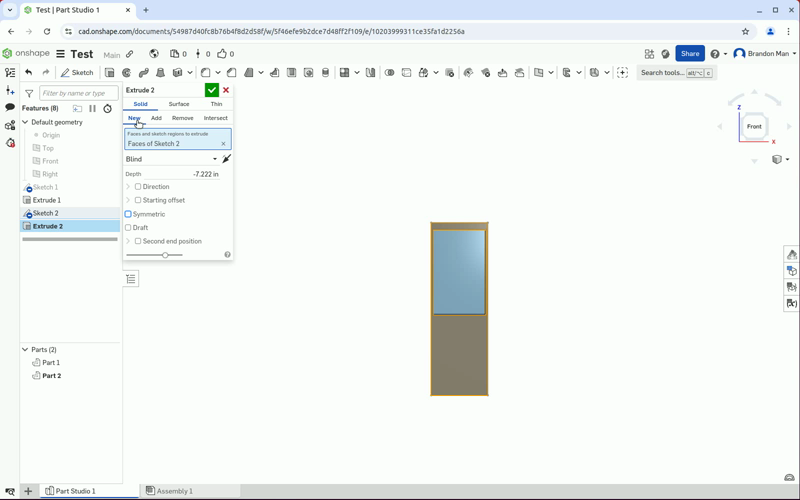
key(space)
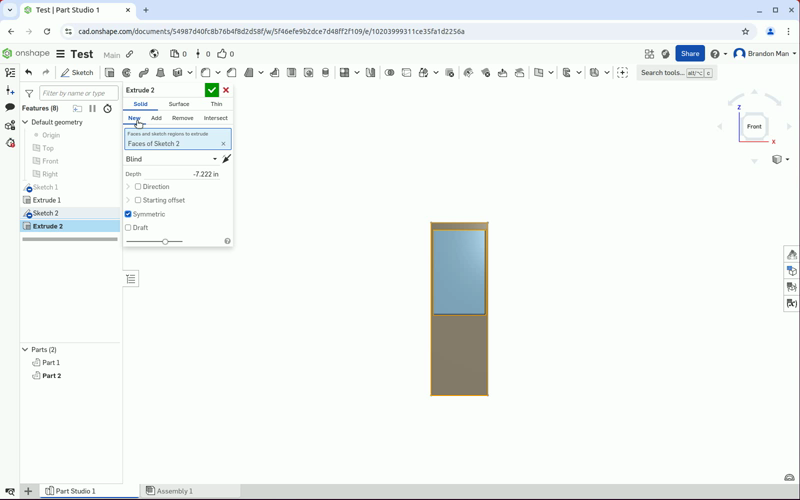
key(enter)
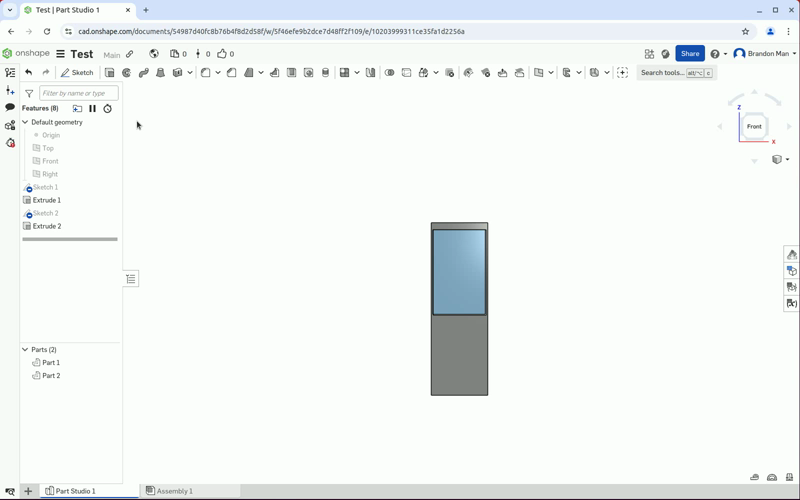
key(shift+h)
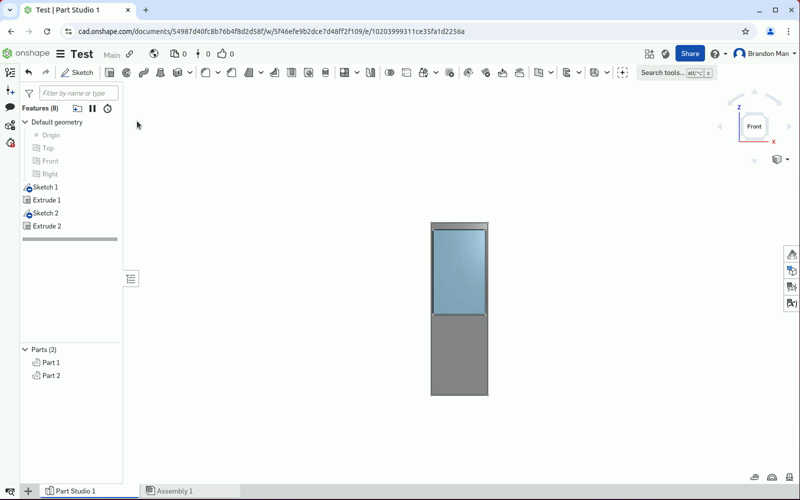
key(shift+h)
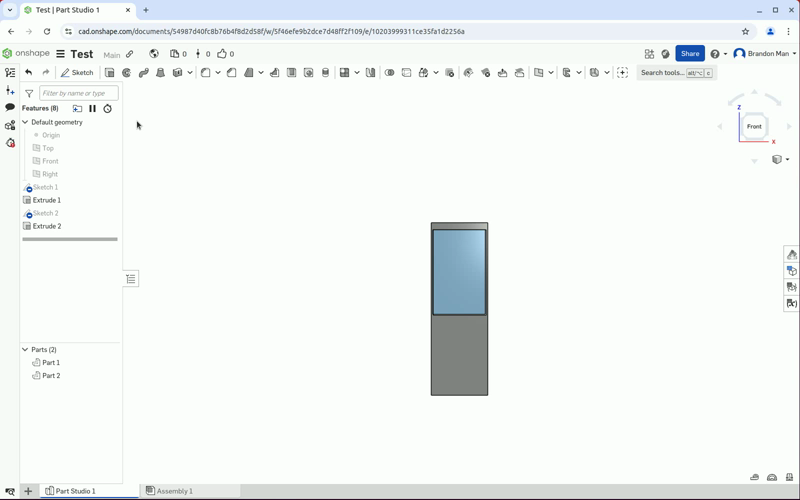
mouse_move(73, 189)
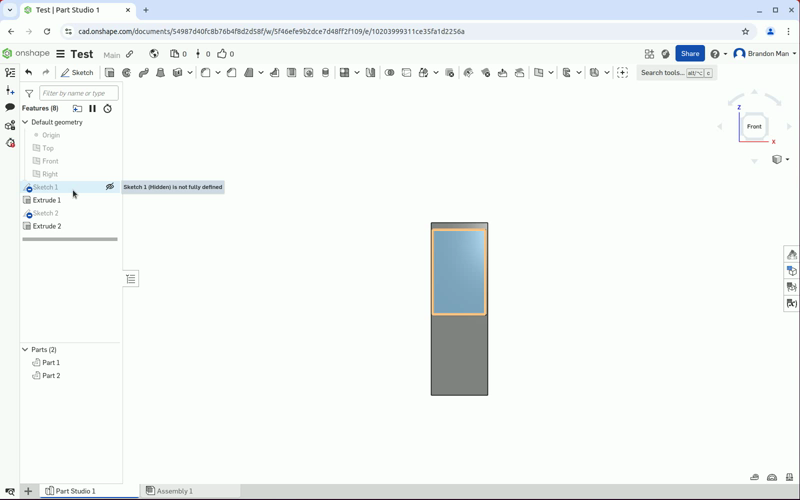
click(73, 189)
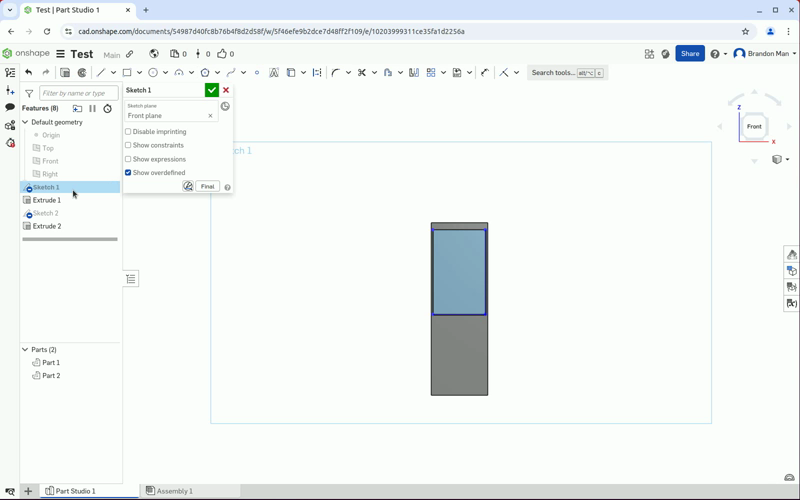
mouse_move(229, 92)
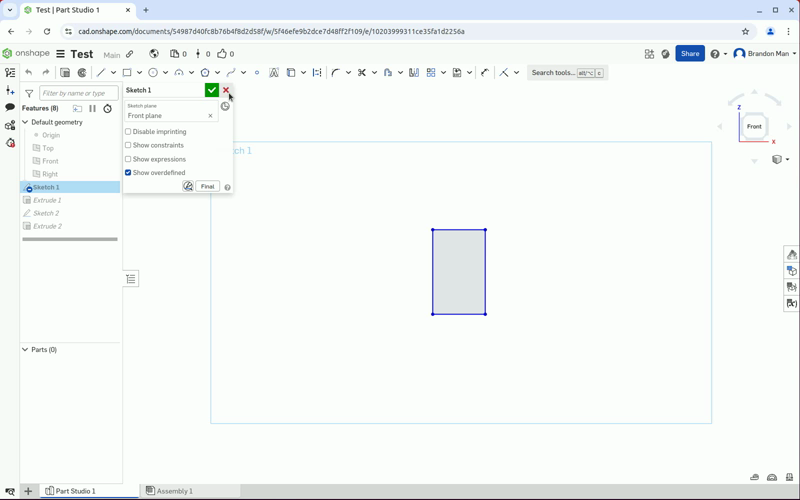
click(229, 92)
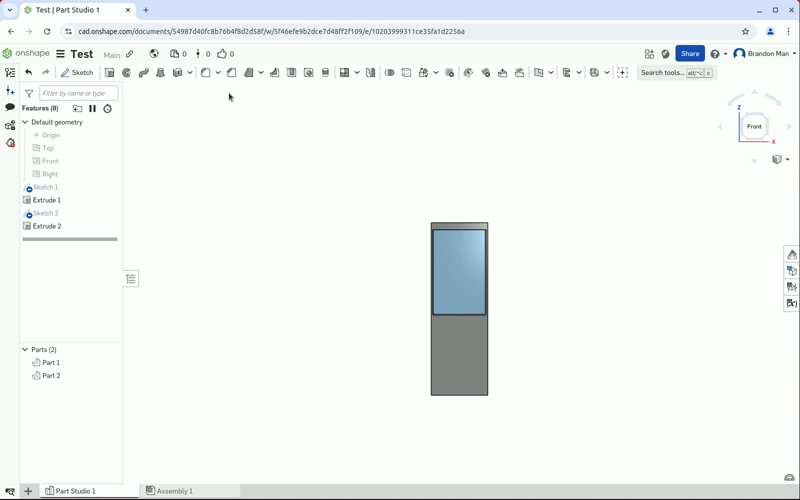
mouse_move(541, 75)
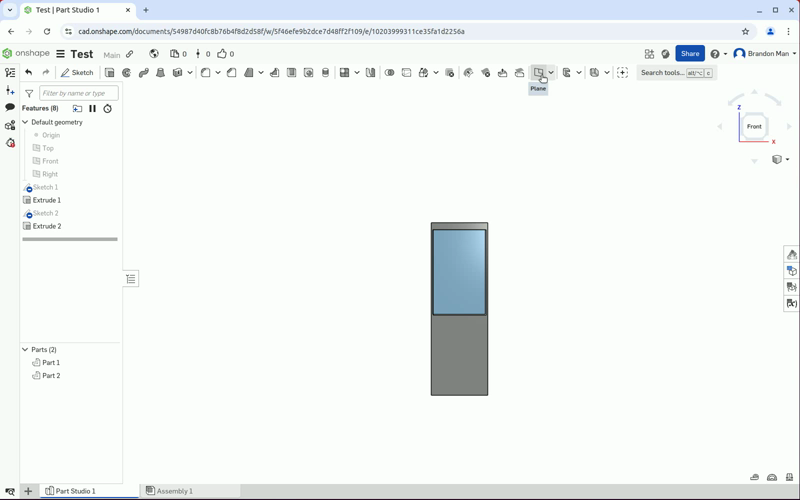
click(541, 75)
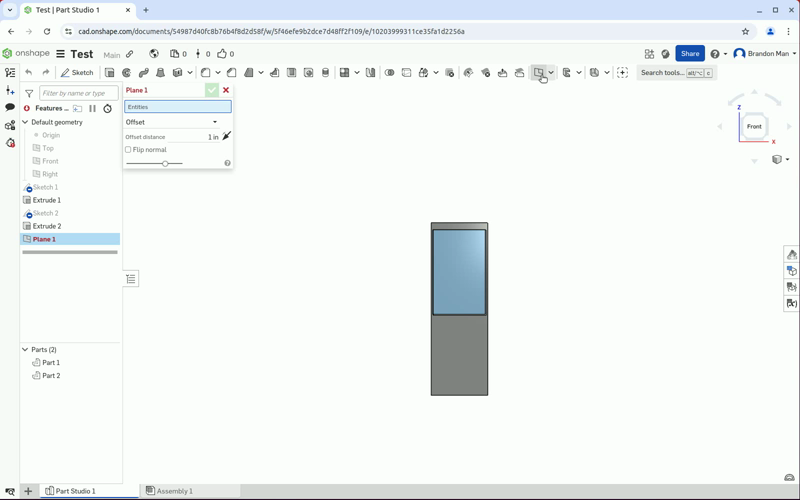
mouse_move(73, 163)
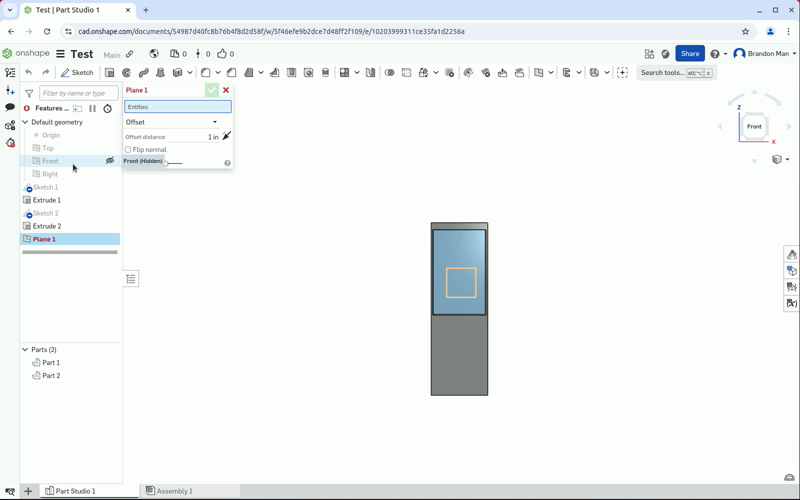
click(73, 163)
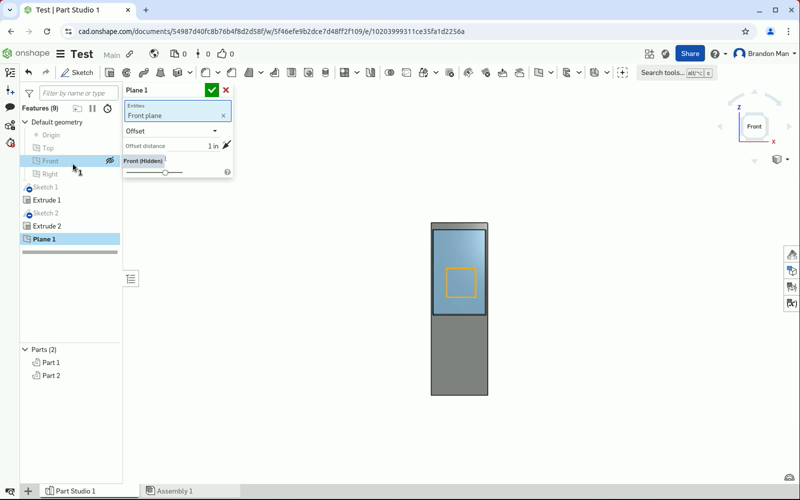
key(tab, 2)
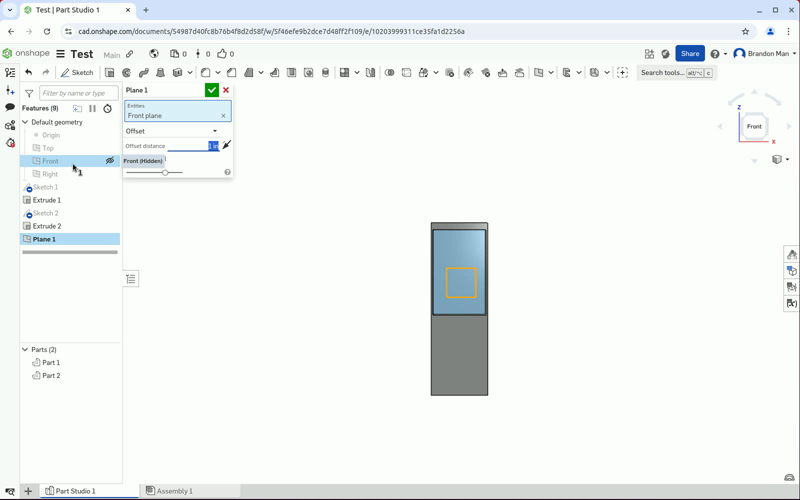
text(3.605)
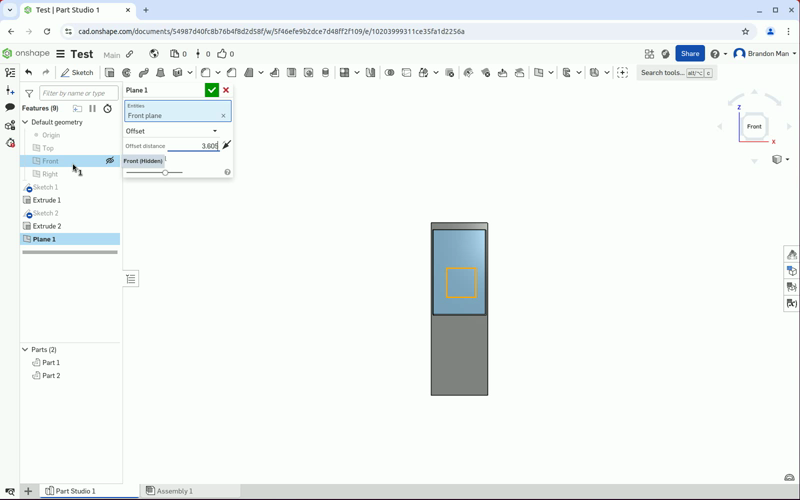
key(enter, 2)
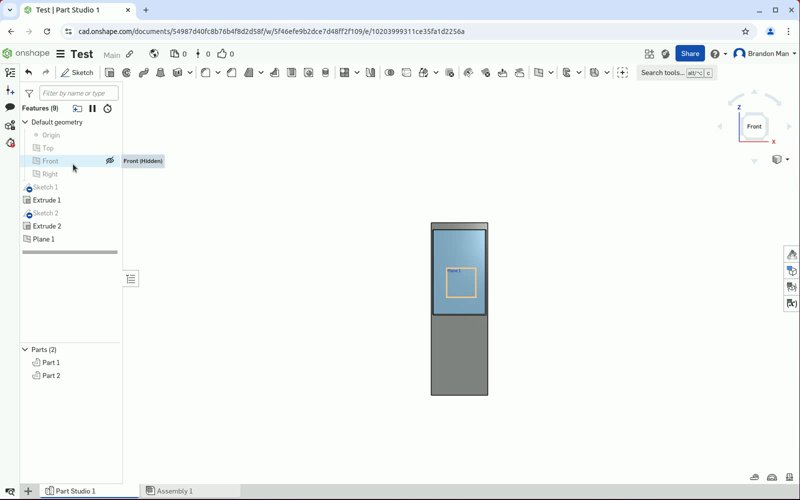
key(shift+s)
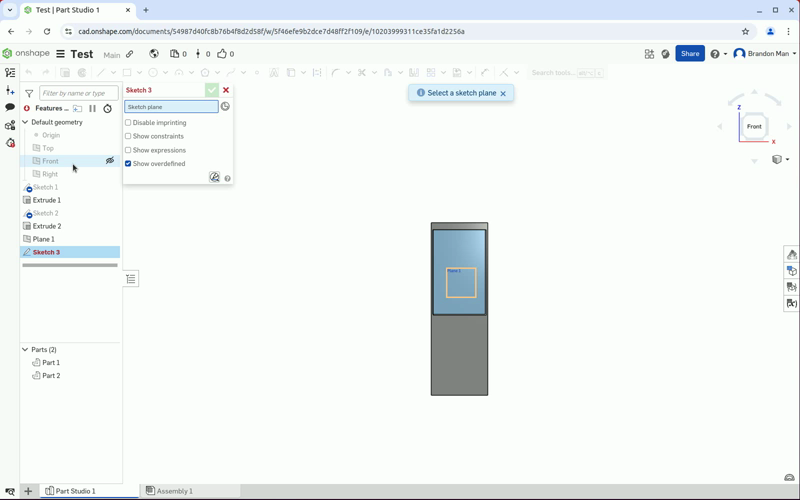
mouse_move(73, 241)
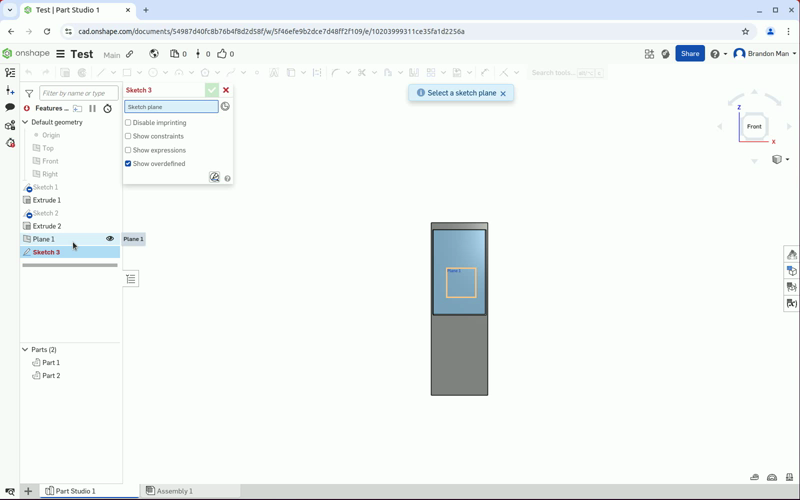
click(73, 241)
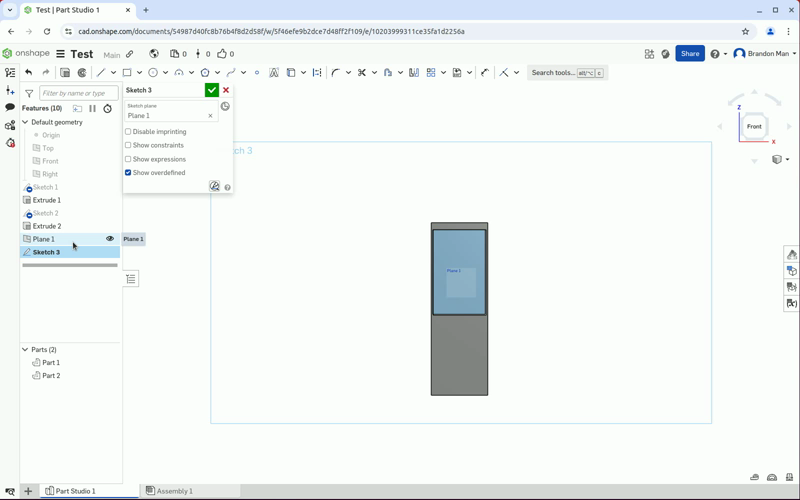
mouse_move(73, 352)
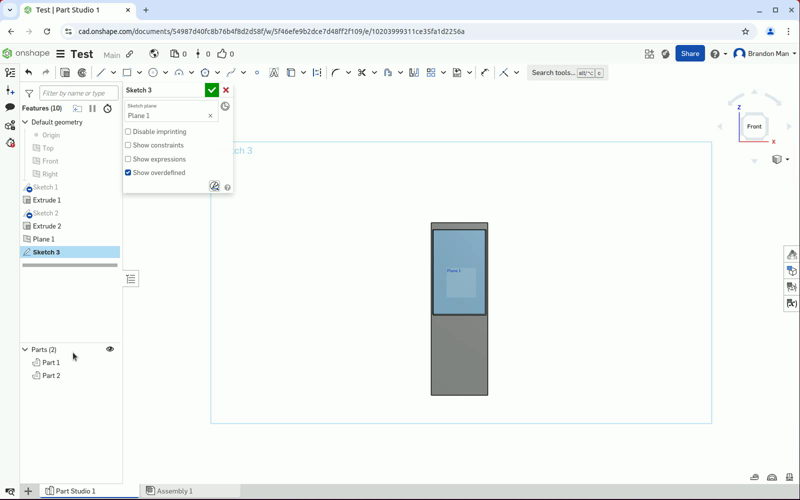
key(y)
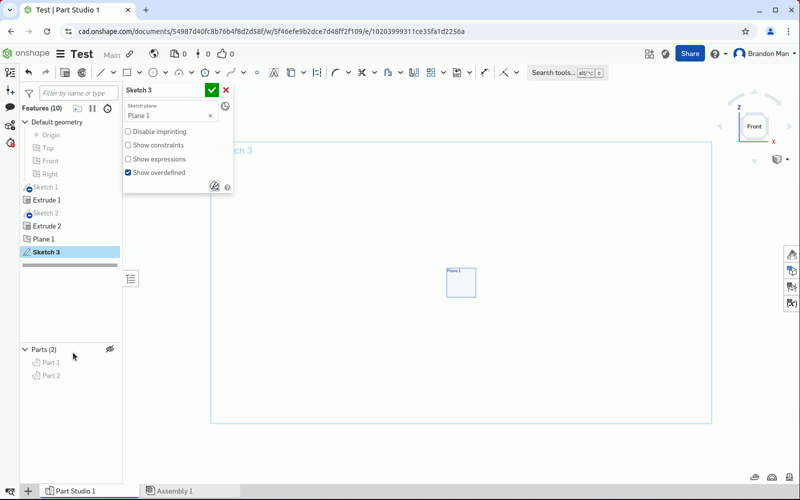
key(l)
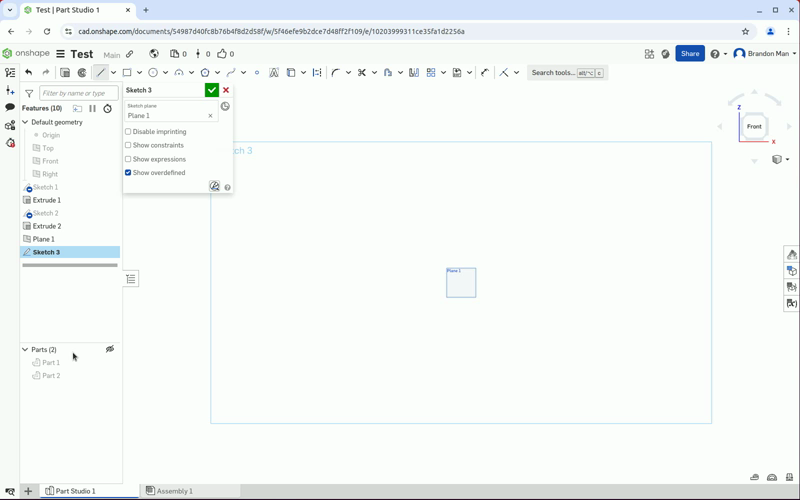
key_down(shift)
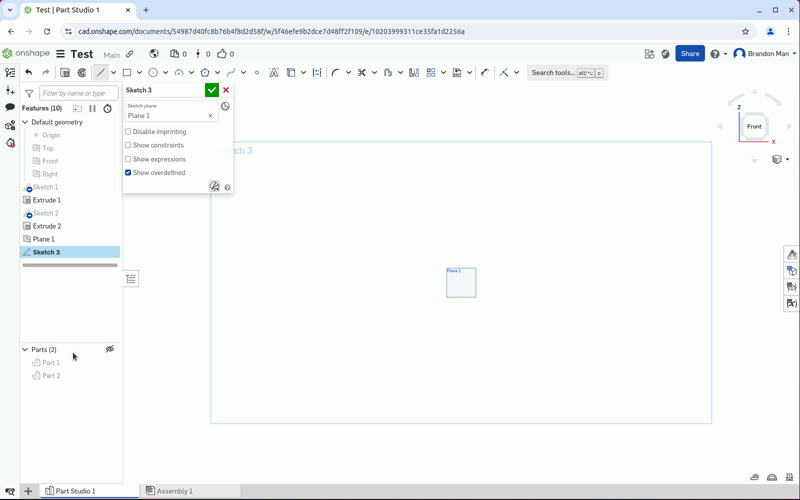
mouse_move(432, 306)
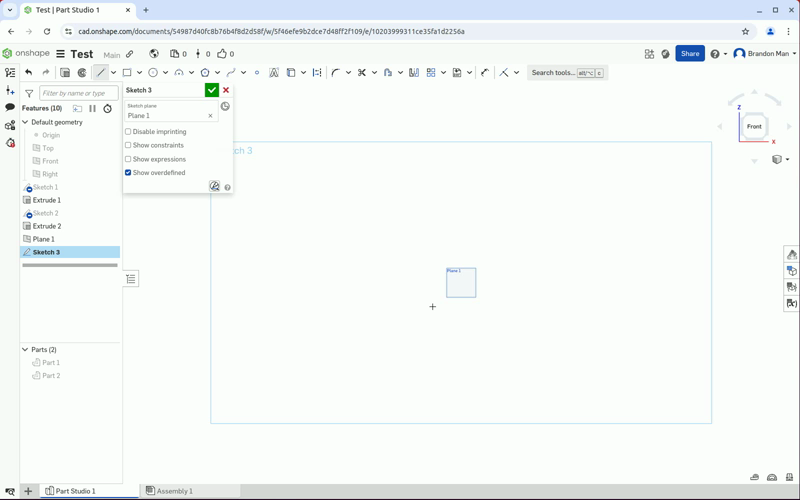
click(432, 306)
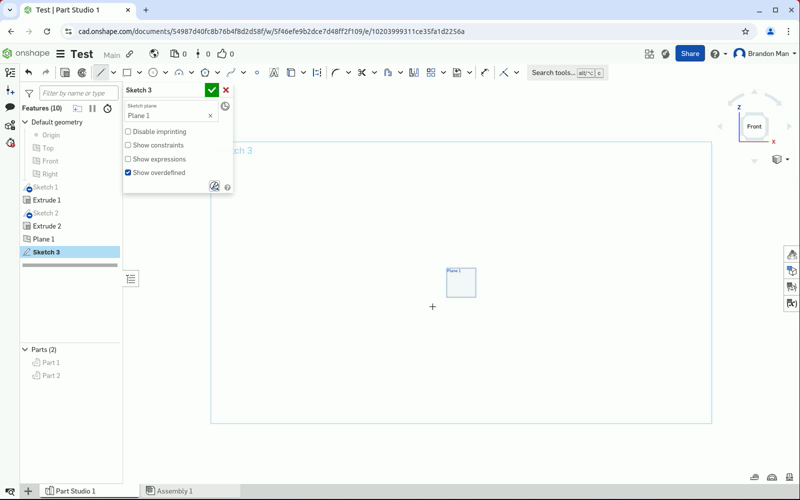
key_up(shift)
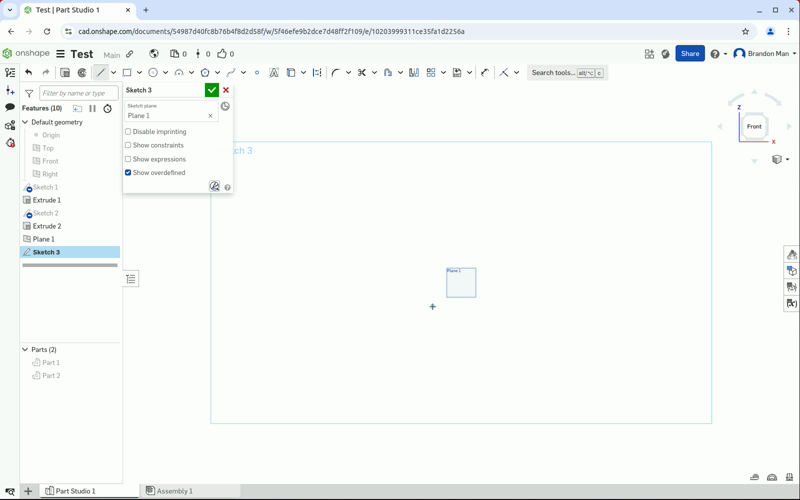
key_down(shift)
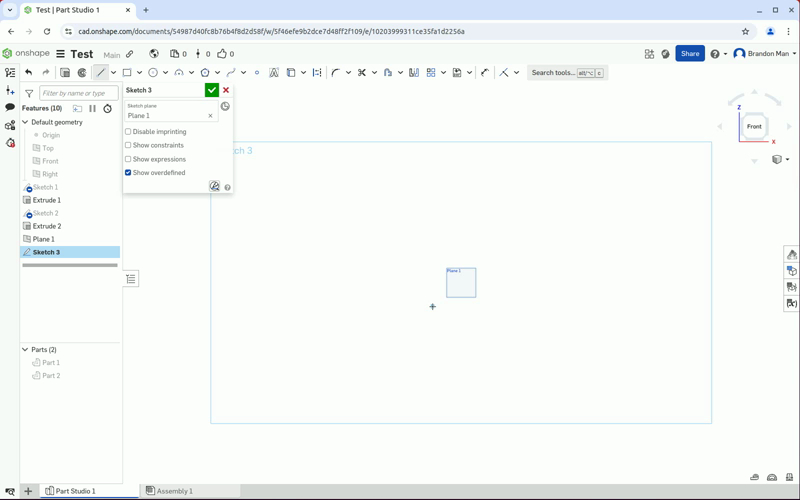
mouse_move(462, 306)
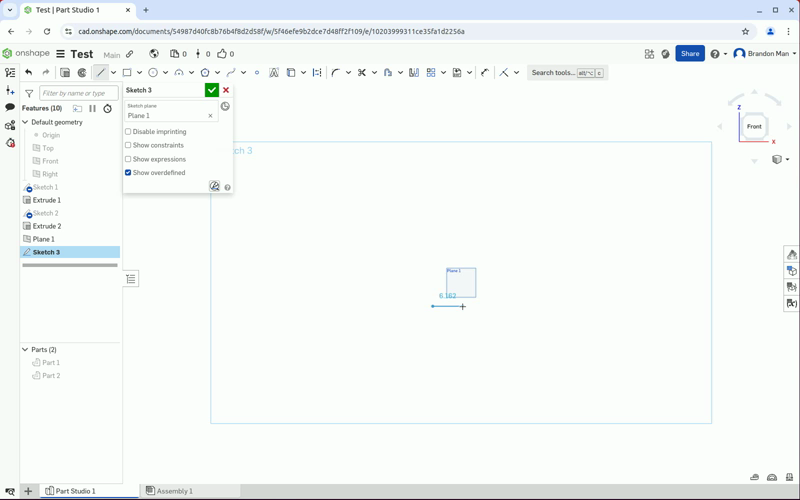
mouse_move(485, 306)
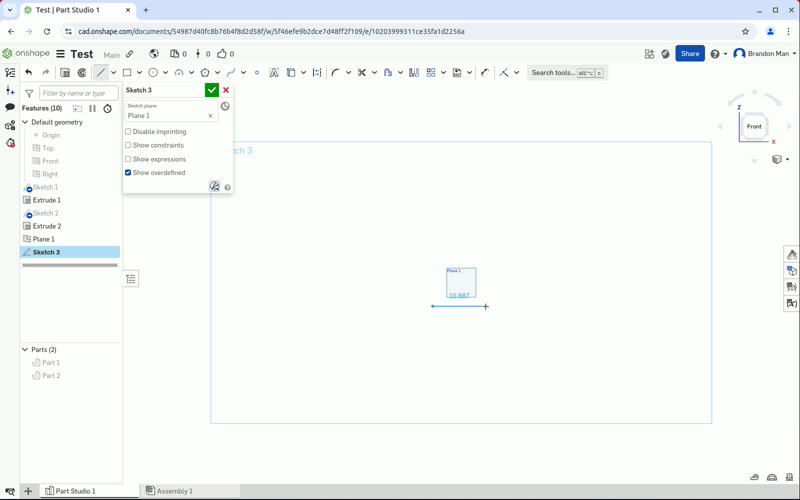
click(485, 306)
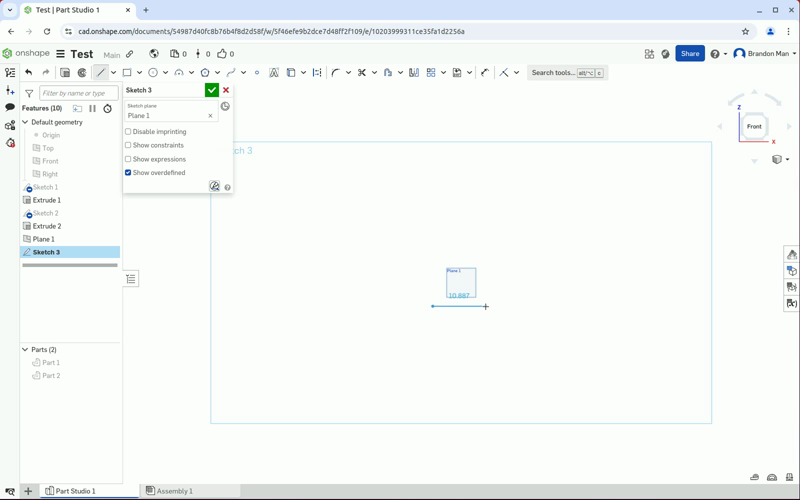
key_up(shift)
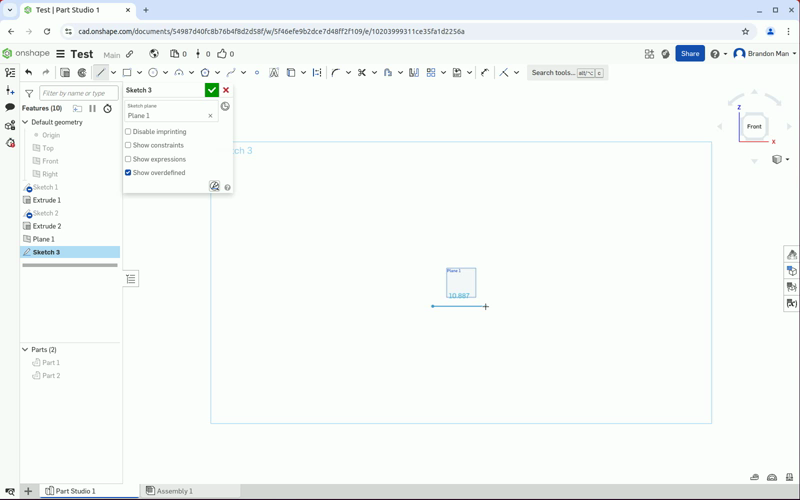
key_down(shift)
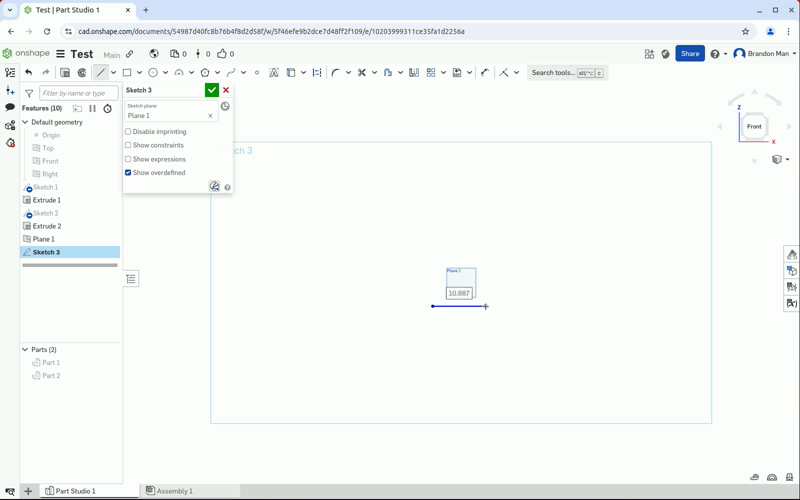
mouse_move(485, 231)
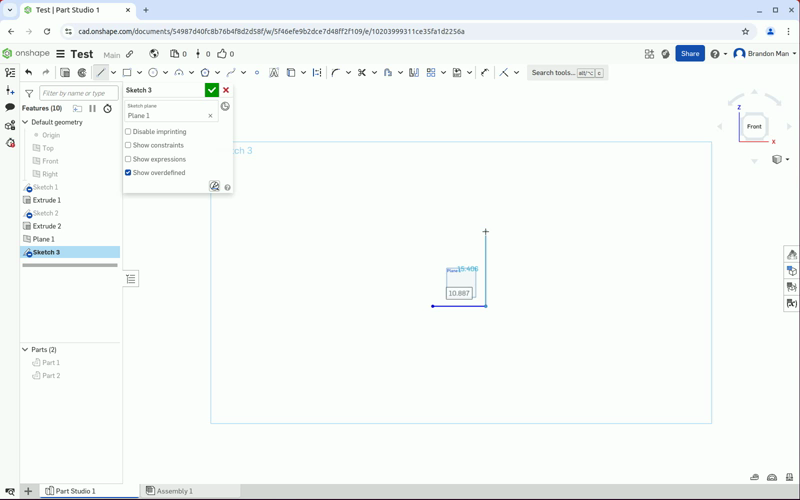
click(485, 231)
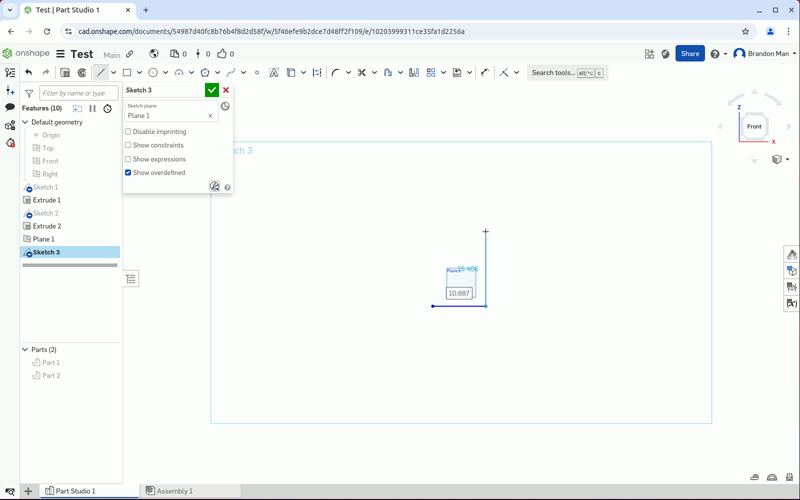
key_up(shift)
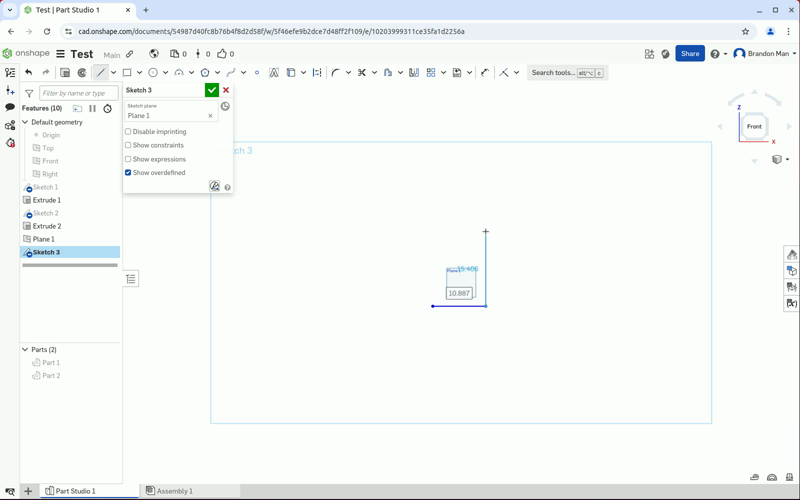
key_down(shift)
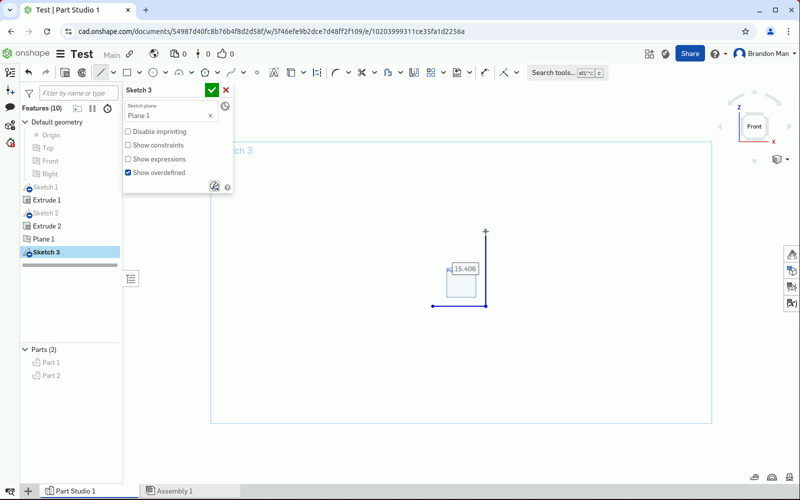
mouse_move(515, 231)
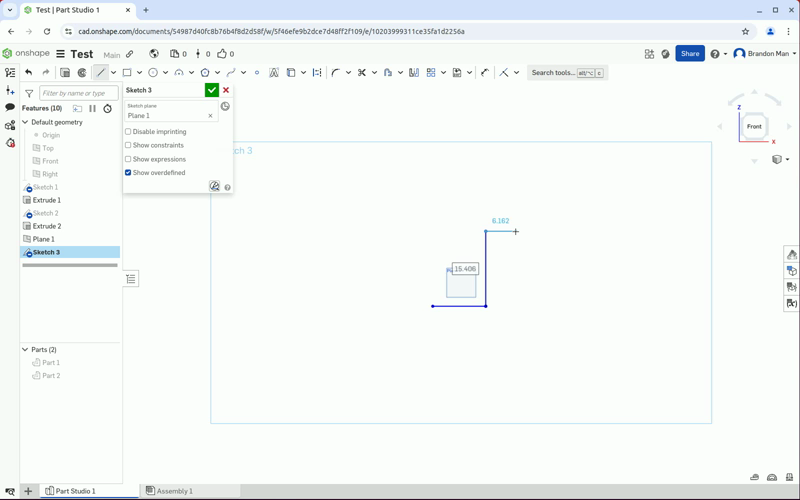
mouse_move(432, 231)
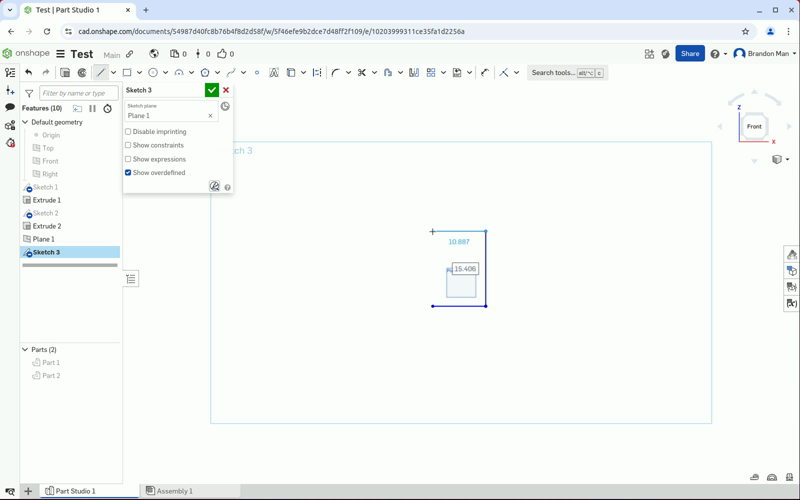
click(432, 231)
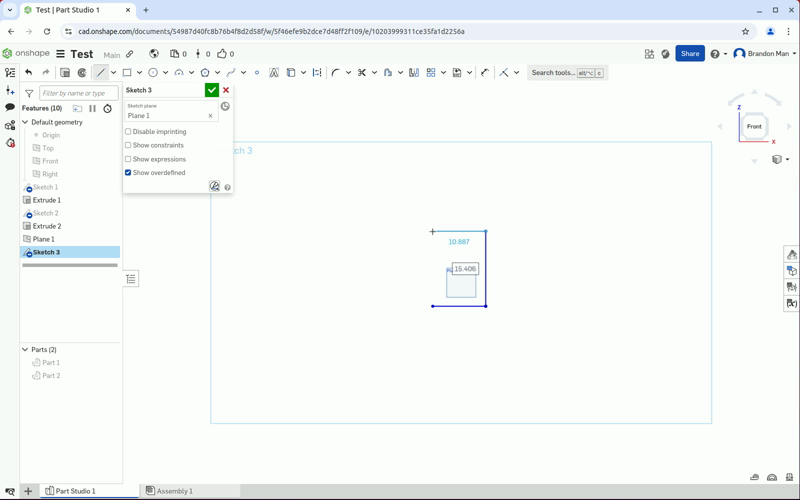
key_up(shift)
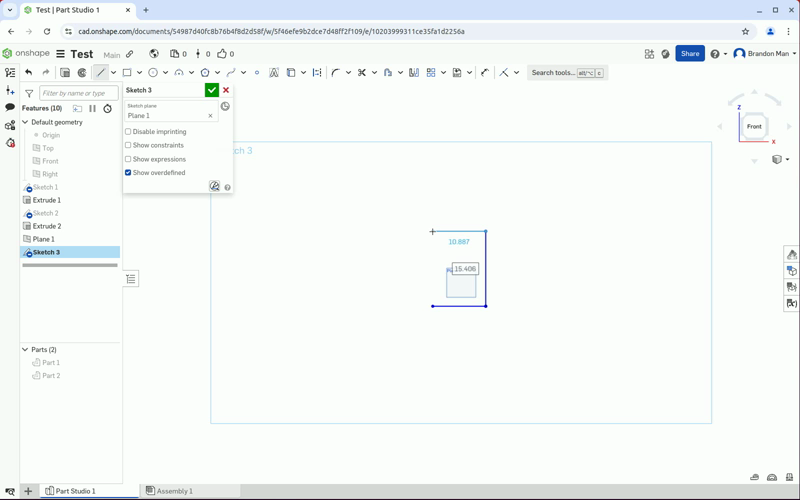
key_down(shift)
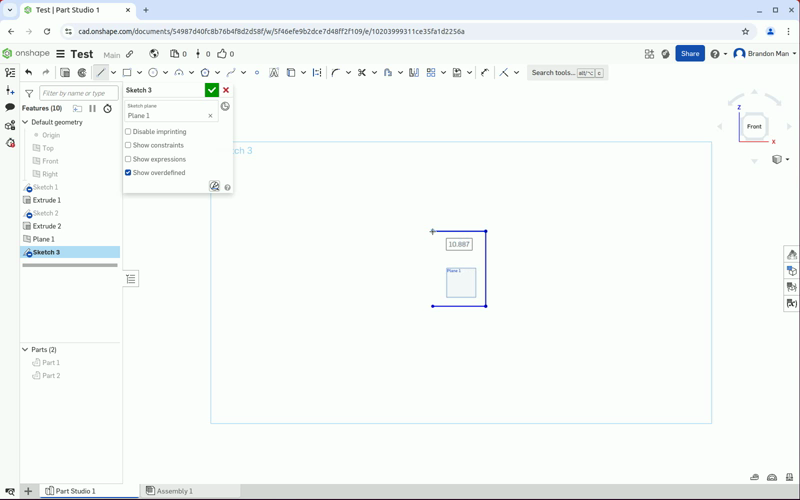
mouse_move(432, 306)
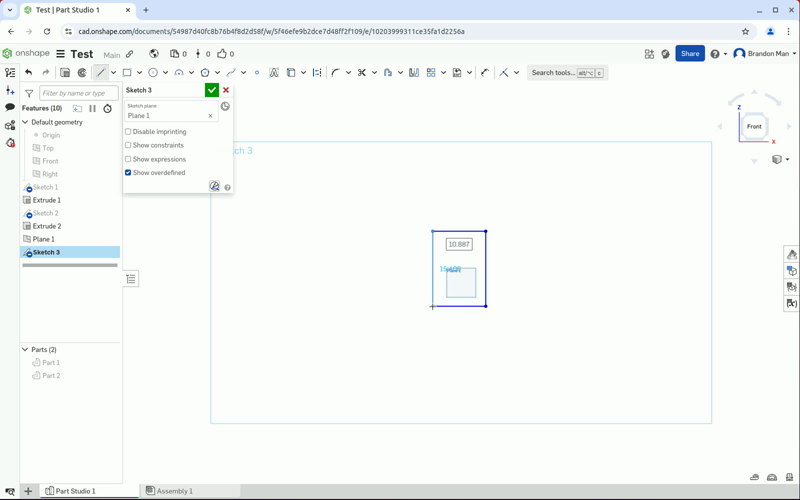
key_up(shift)
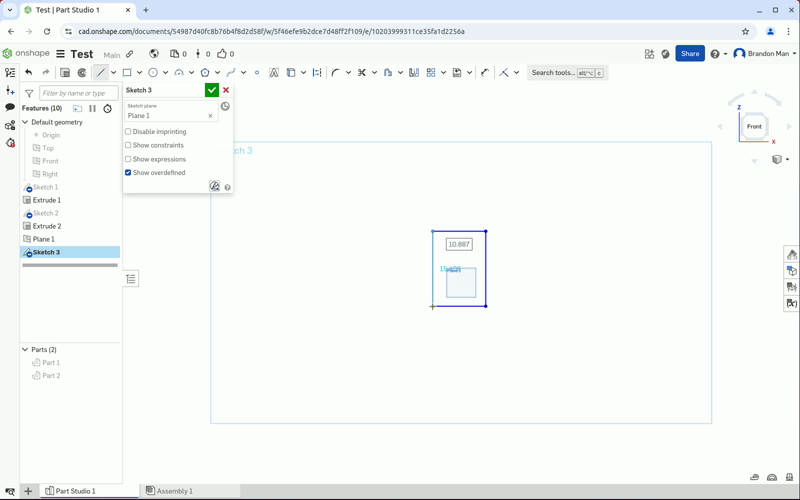
click(432, 306)
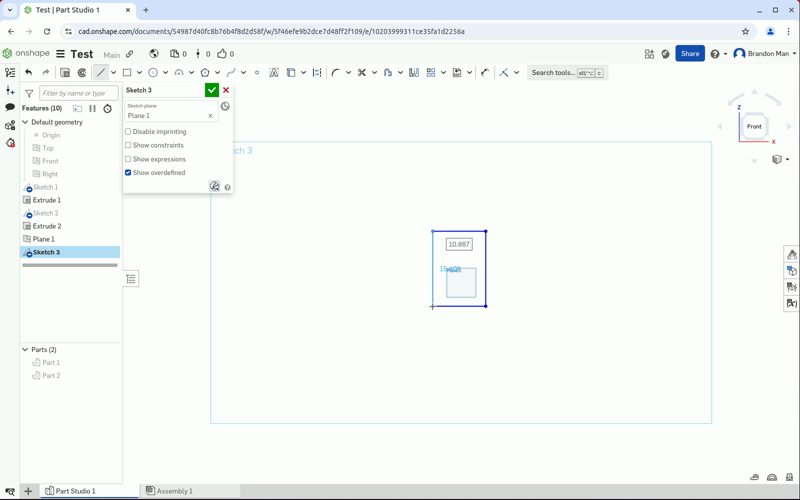
key(esc)
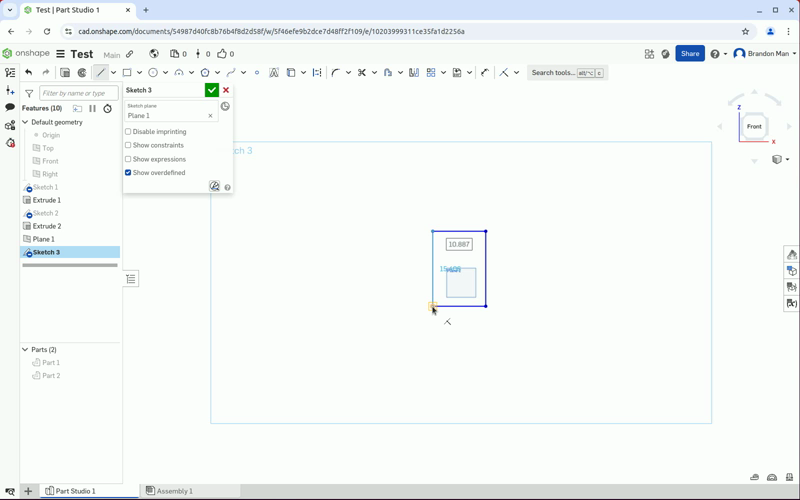
mouse_move(466, 246)
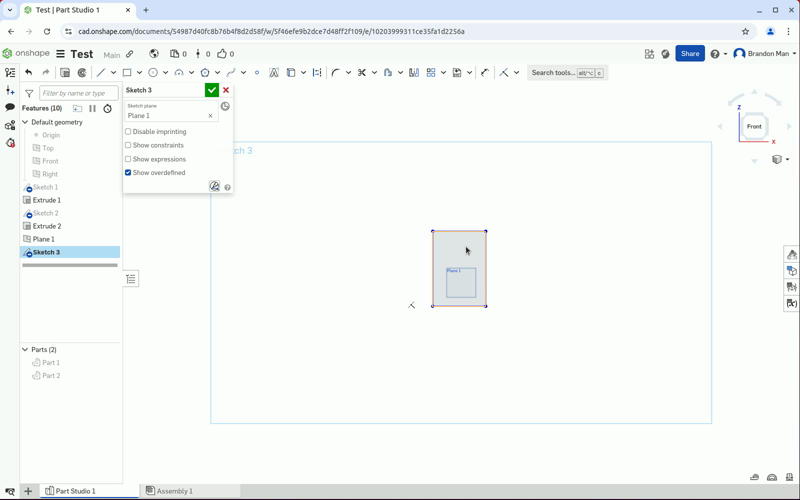
click(466, 246)
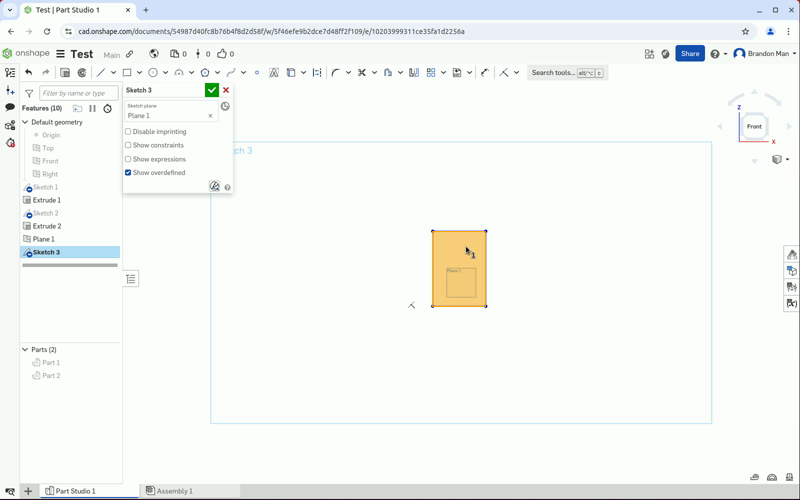
mouse_move(73, 352)
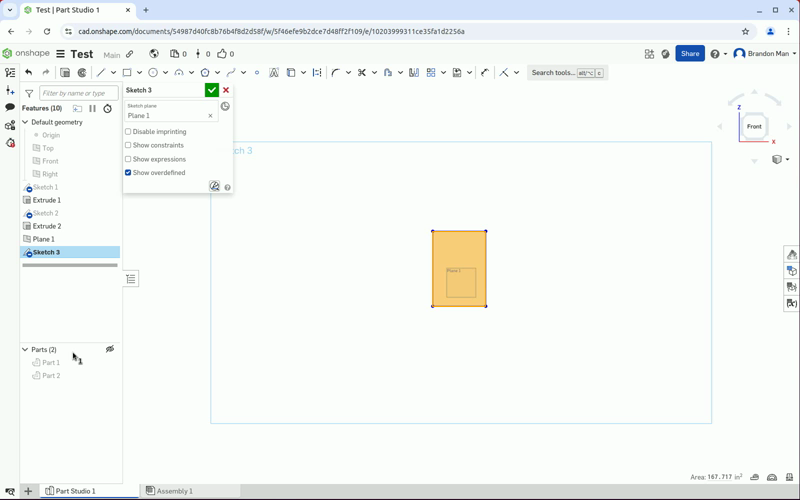
key(shift+y)
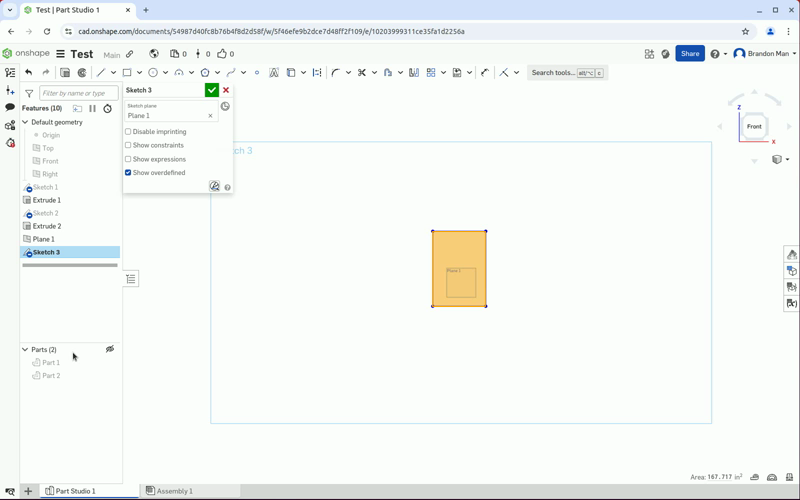
key(shift+e)
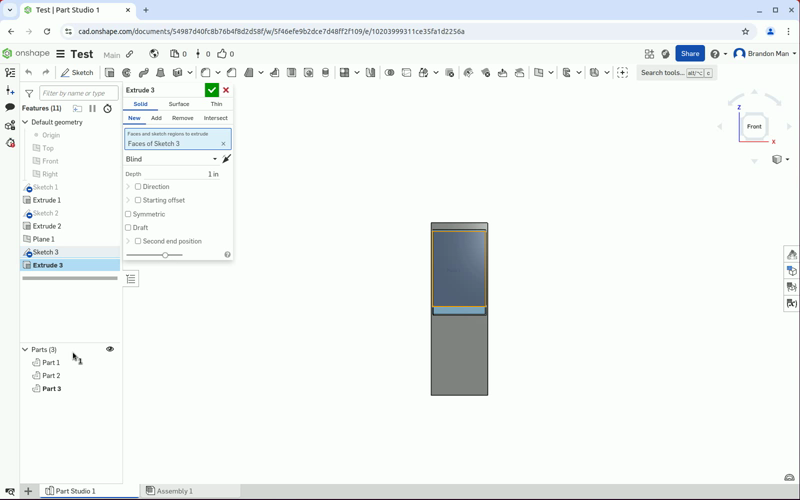
mouse_move(143, 106)
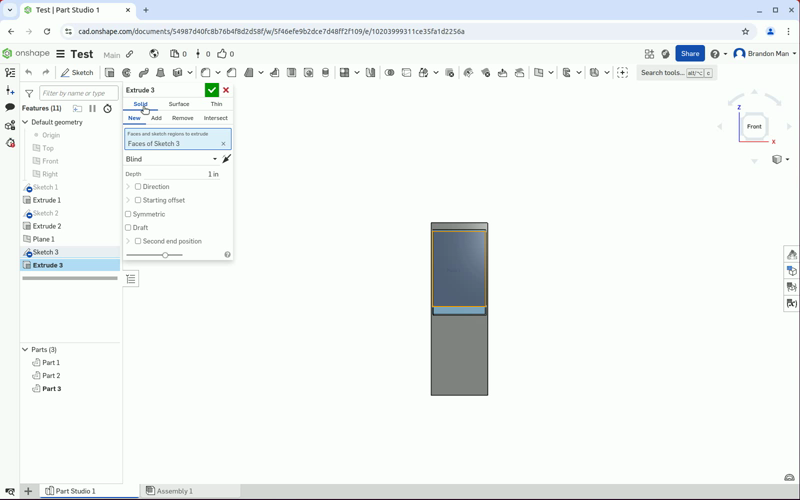
click(143, 106)
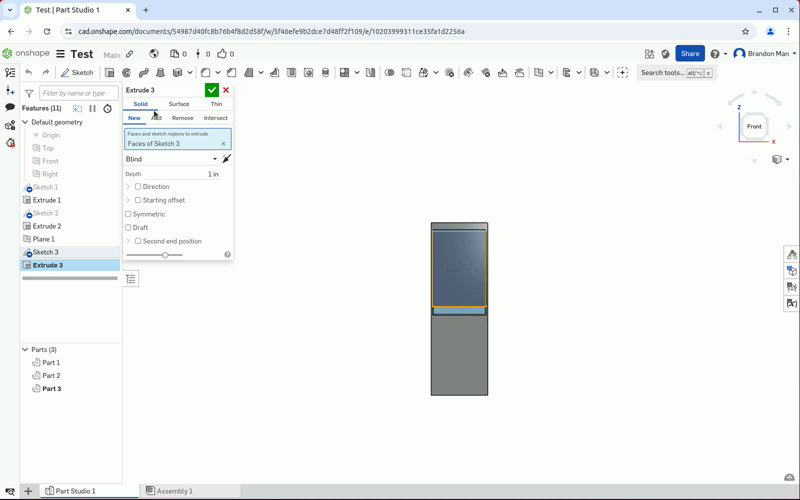
mouse_move(186, 120)
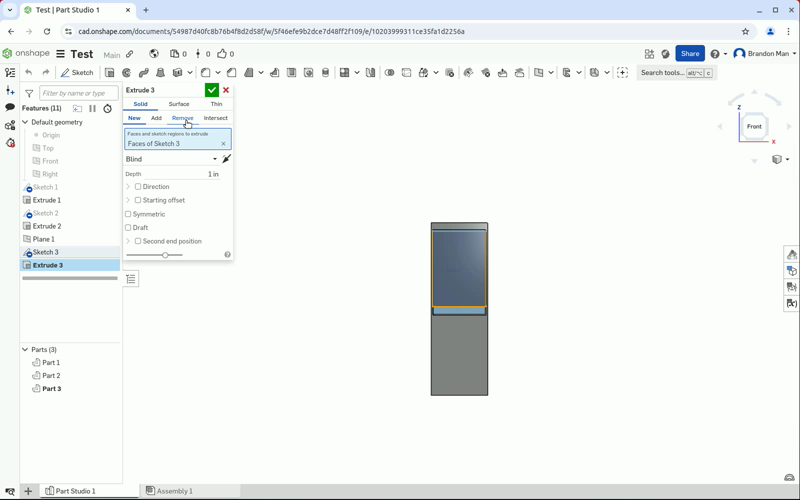
click(186, 120)
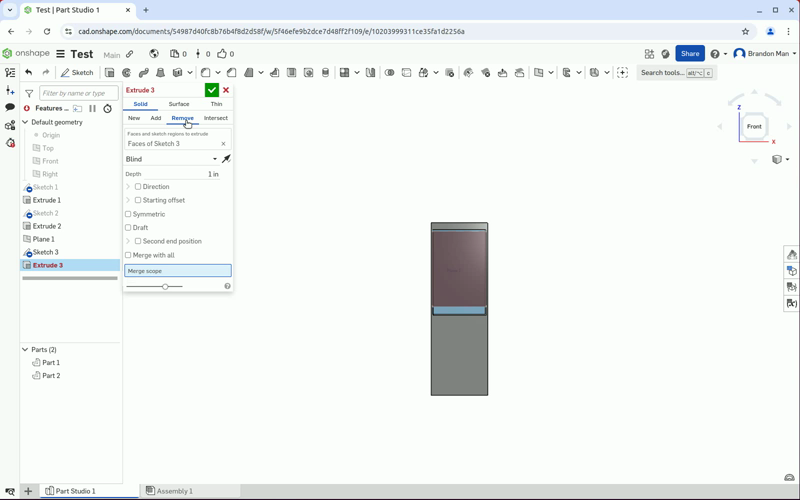
key(tab, 4)
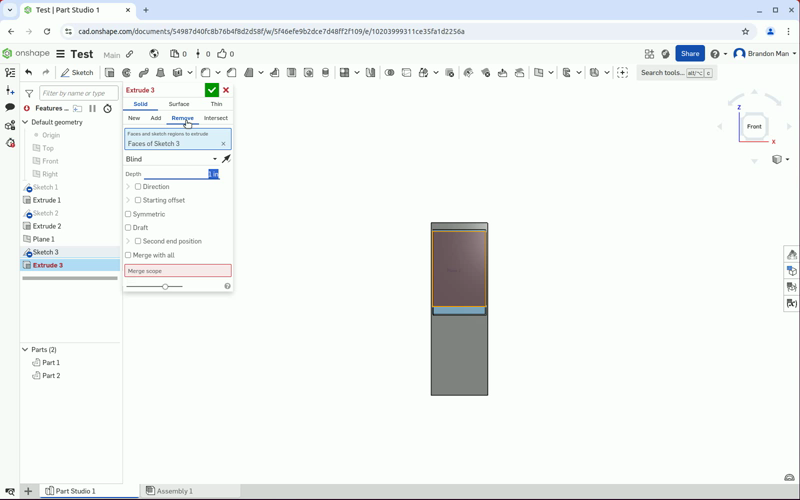
text(6.981)
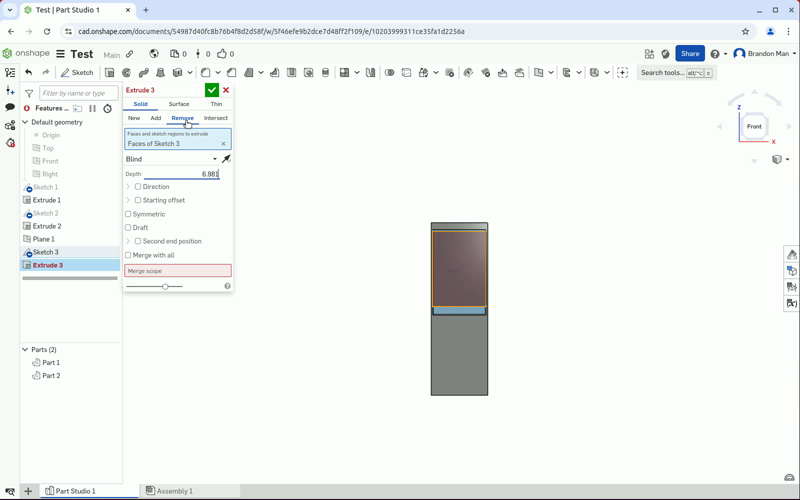
key(tab, 6)
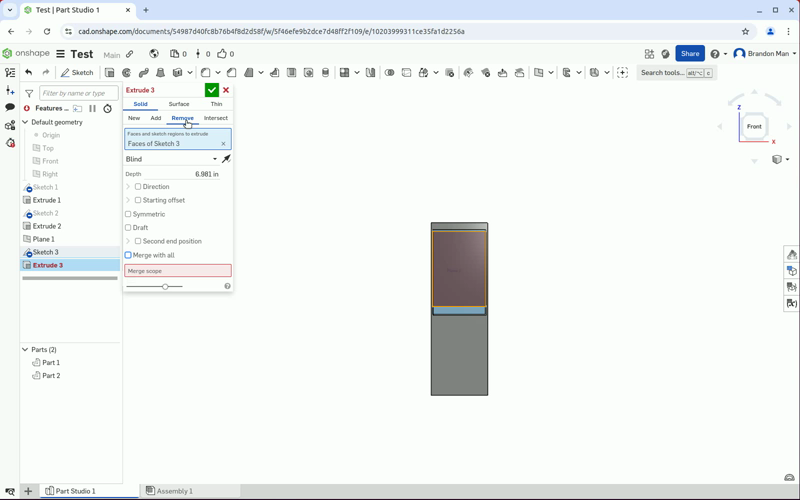
key(space)
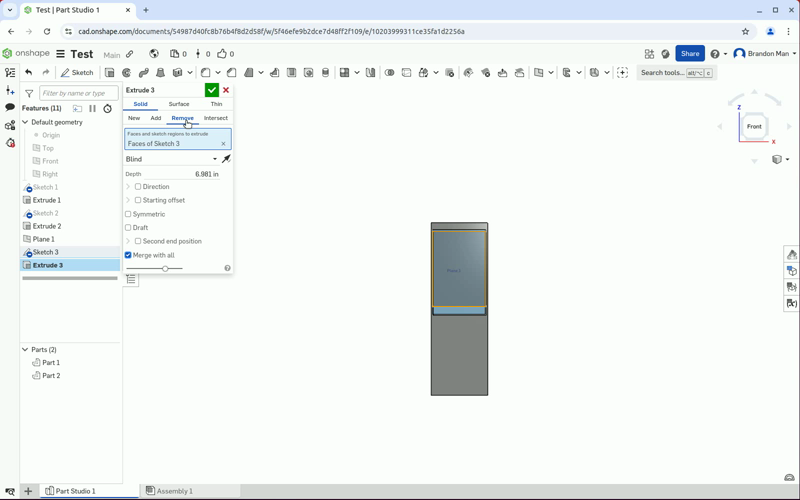
key(enter)
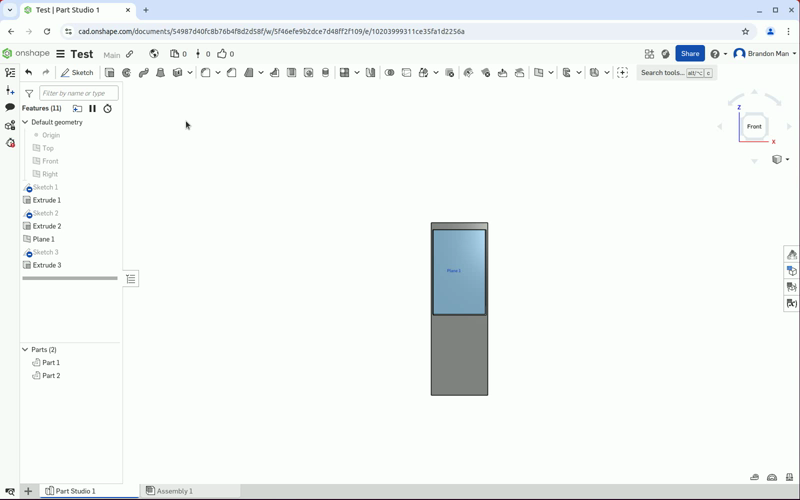
key(shift+h)
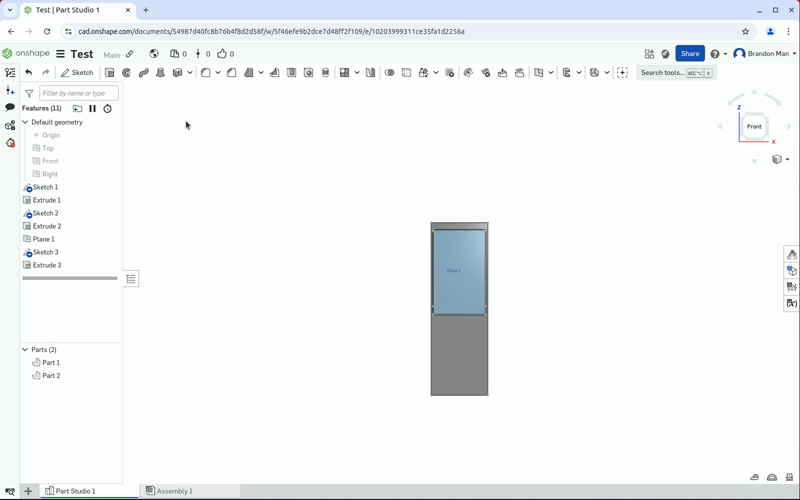
key(shift+h)
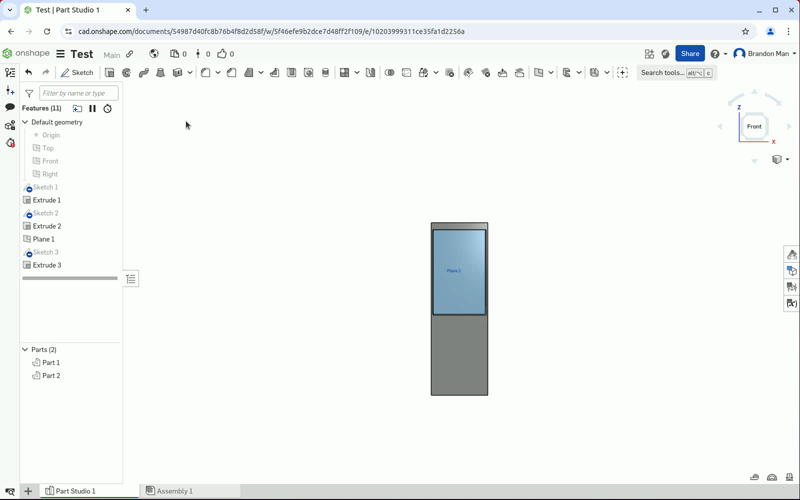
mouse_move(73, 189)
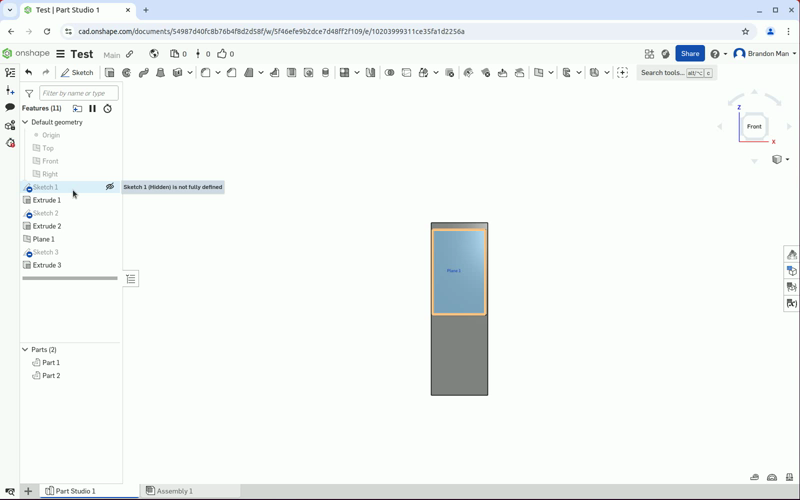
click(73, 189)
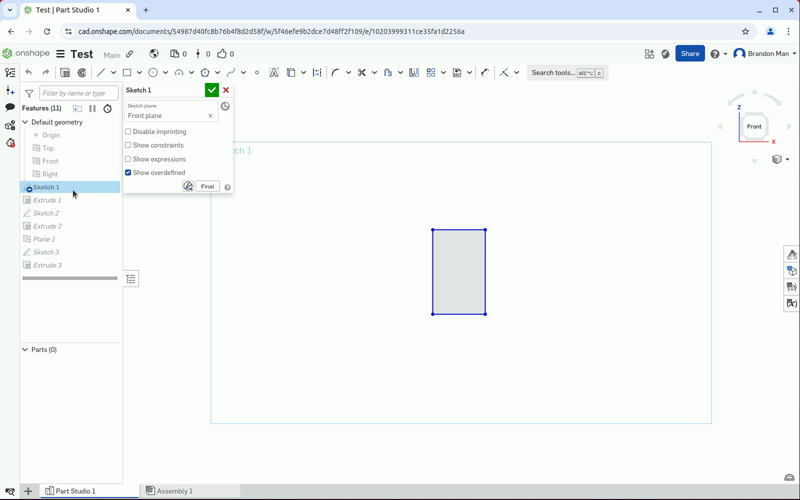
mouse_move(229, 92)
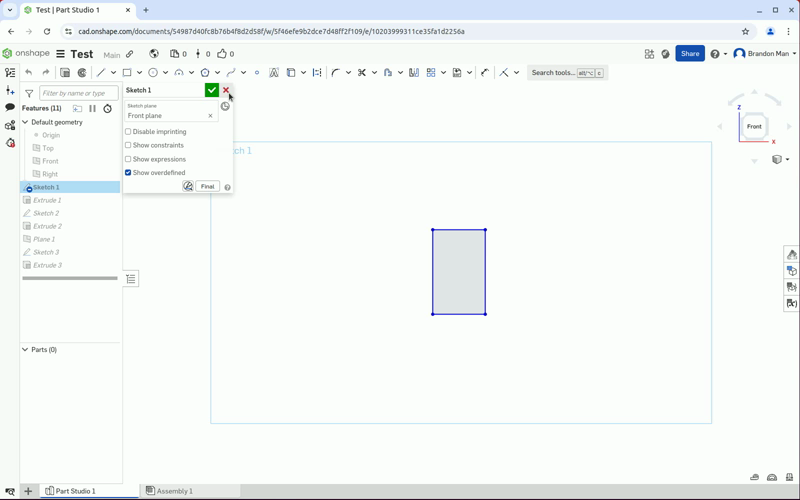
click(229, 92)
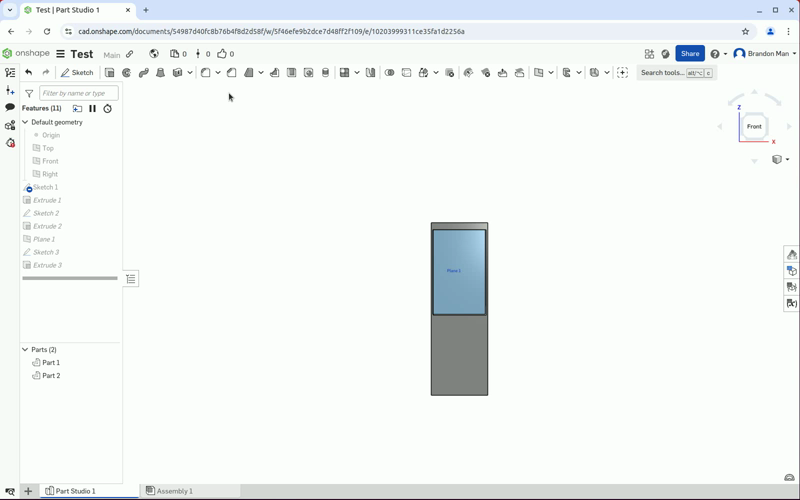
mouse_move(73, 352)
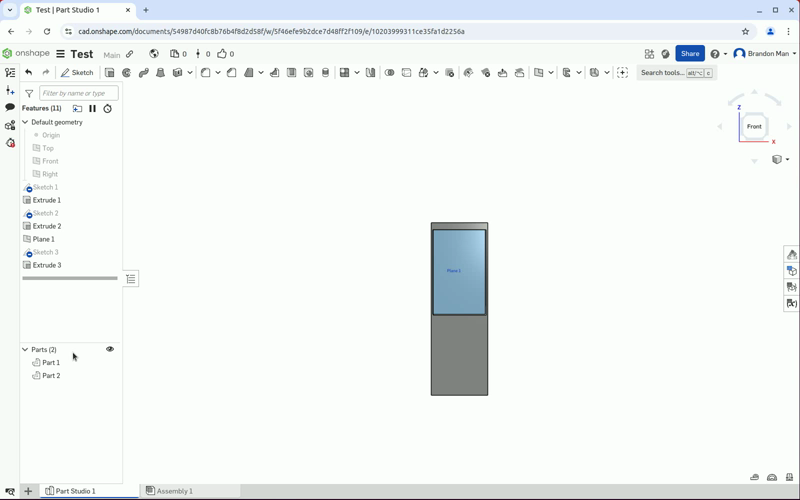
key(y)
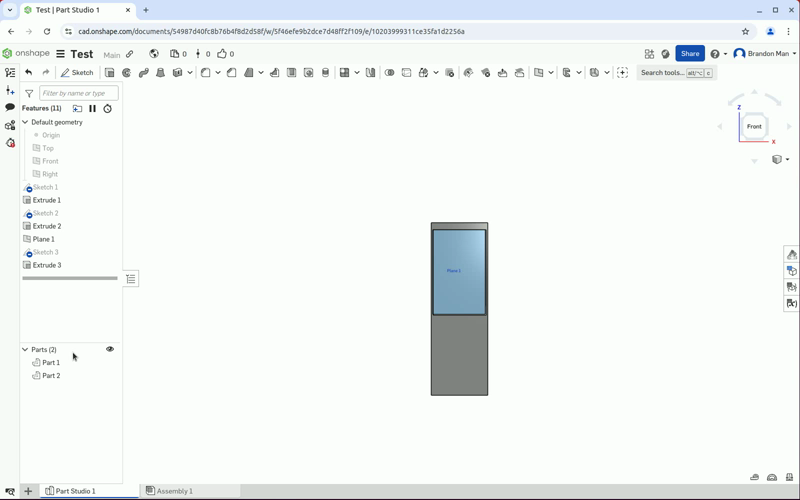
key(shift+p)
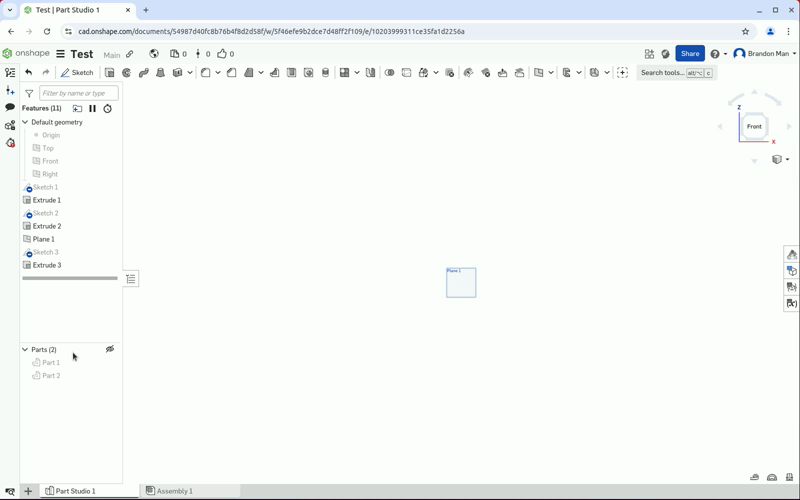
key(space)
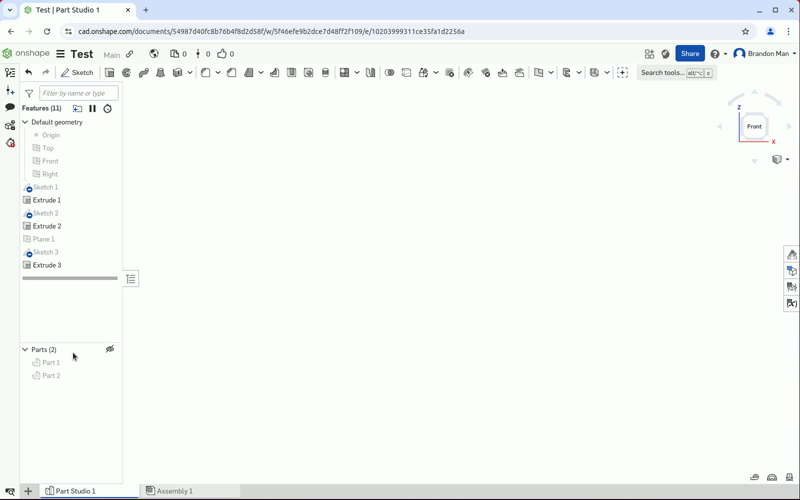
key_down(shift)
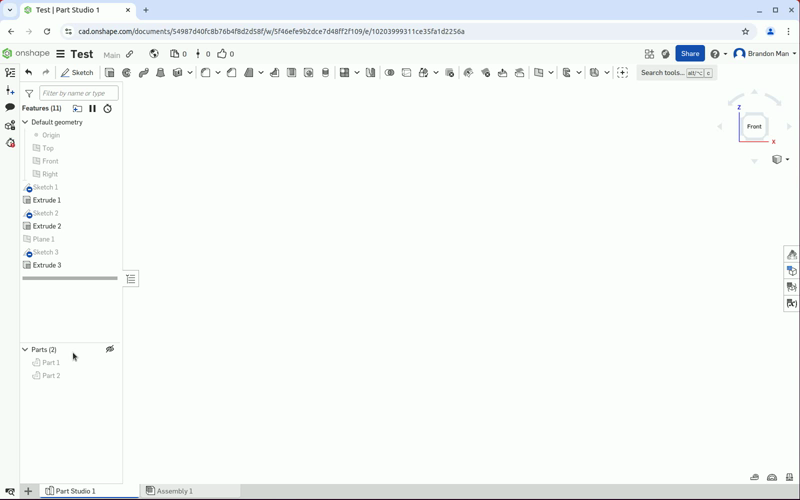
key(left)
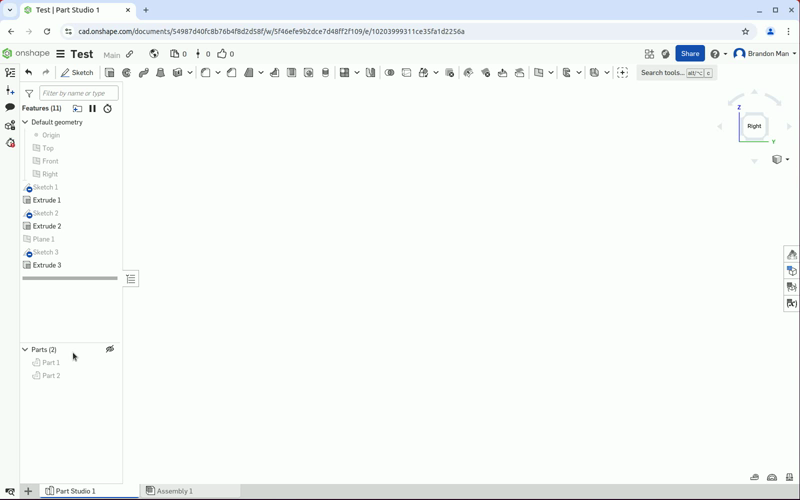
key_up(shift)
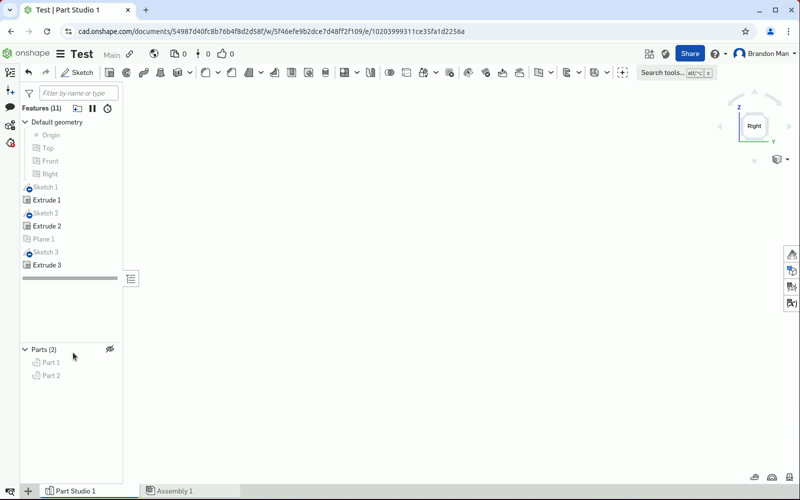
mouse_move(73, 352)
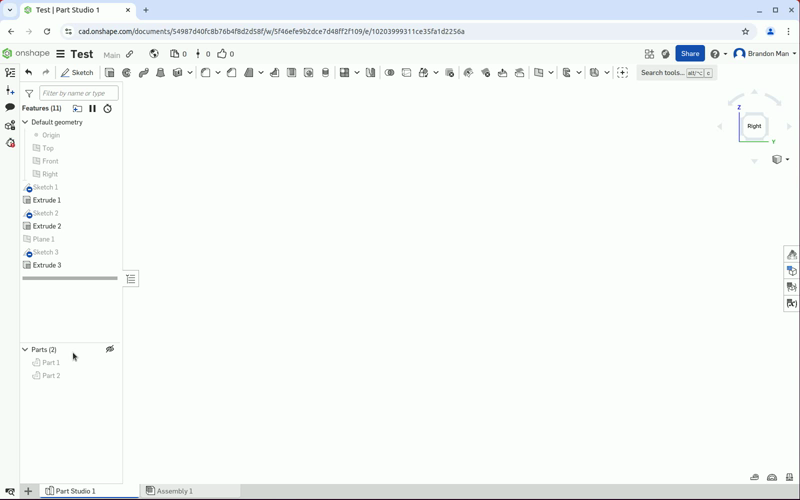
key(shift+y)
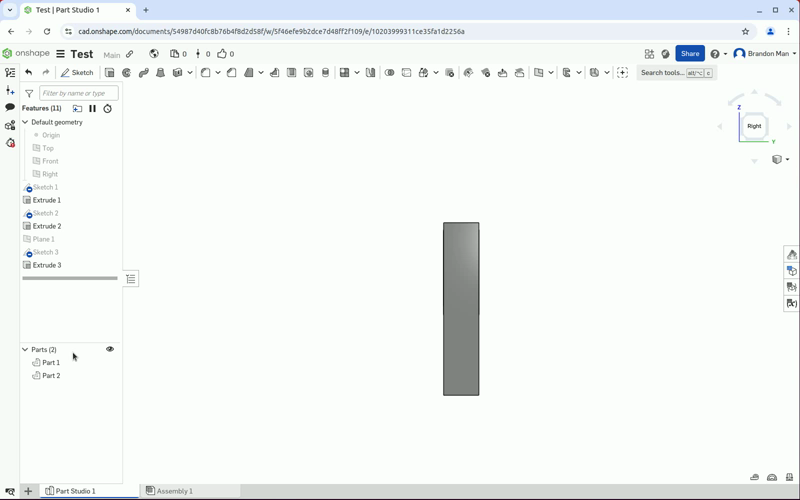
mouse_move(541, 75)
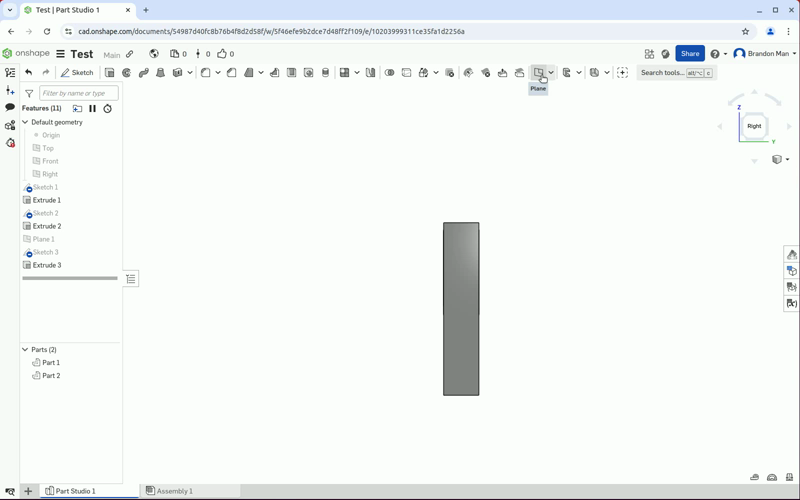
click(541, 75)
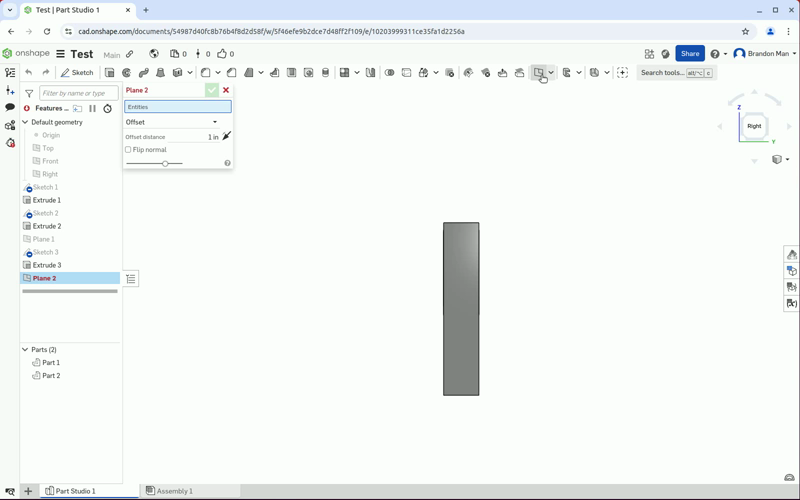
mouse_move(73, 176)
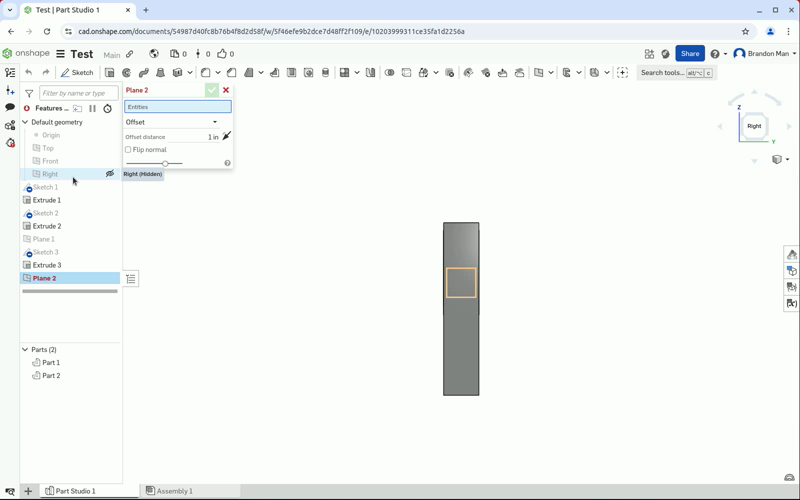
click(73, 176)
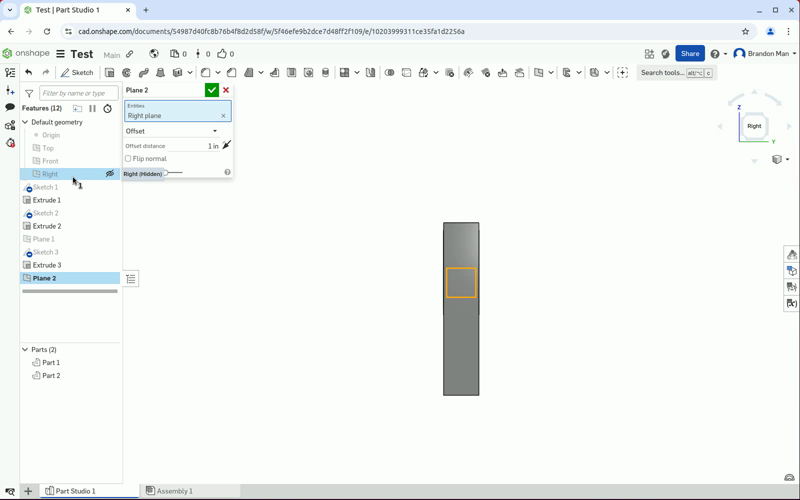
key(tab, 2)
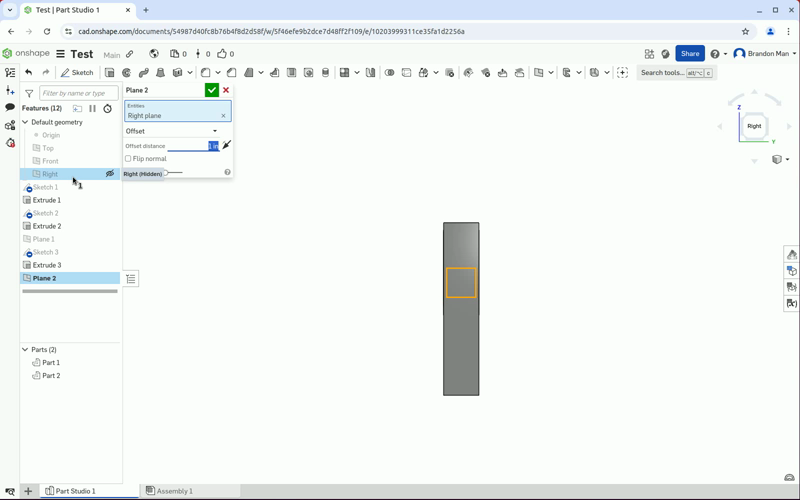
text(5.546)
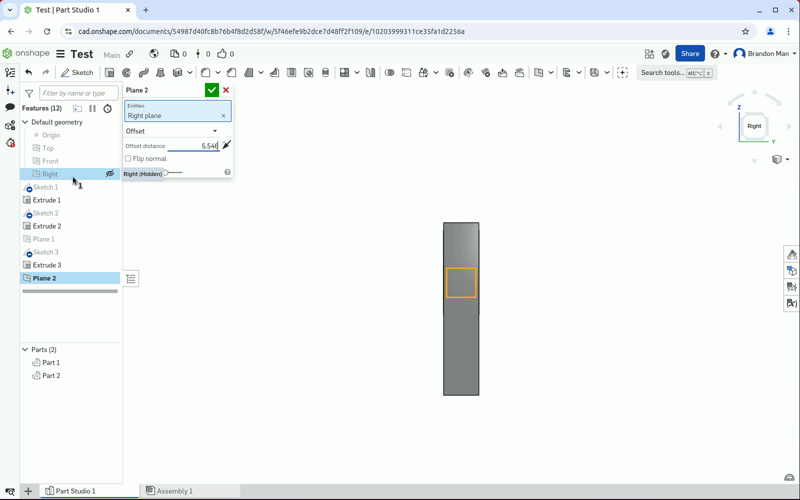
key(enter, 2)
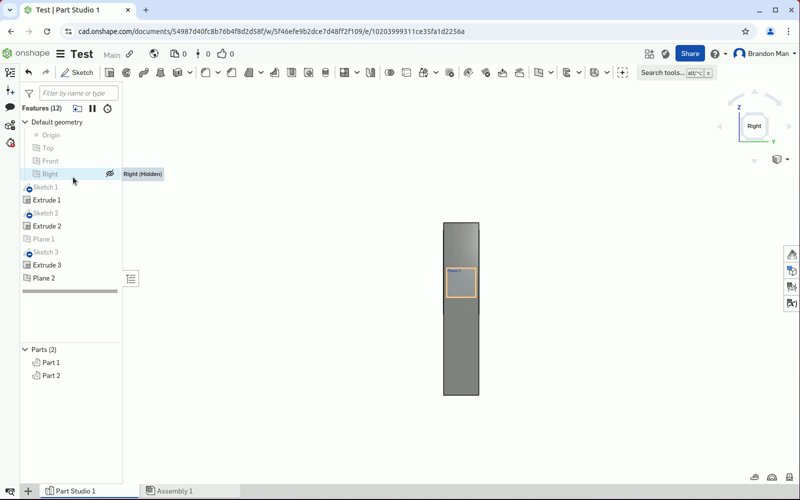
key(shift+s)
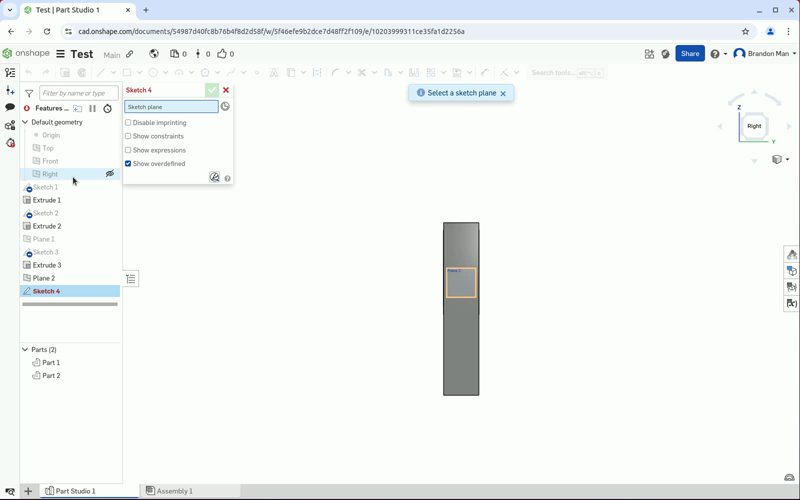
mouse_move(73, 280)
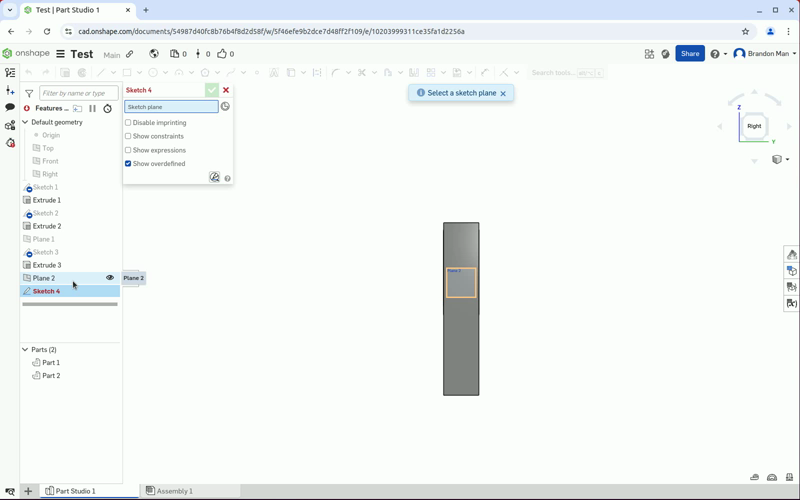
click(73, 280)
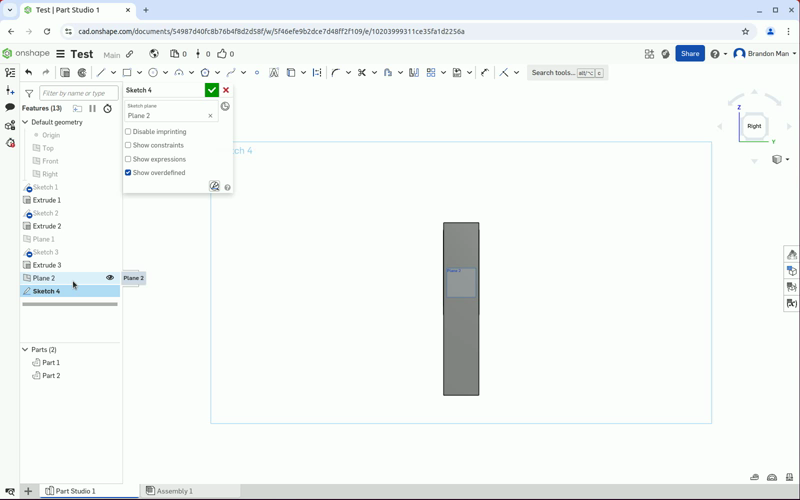
mouse_move(73, 352)
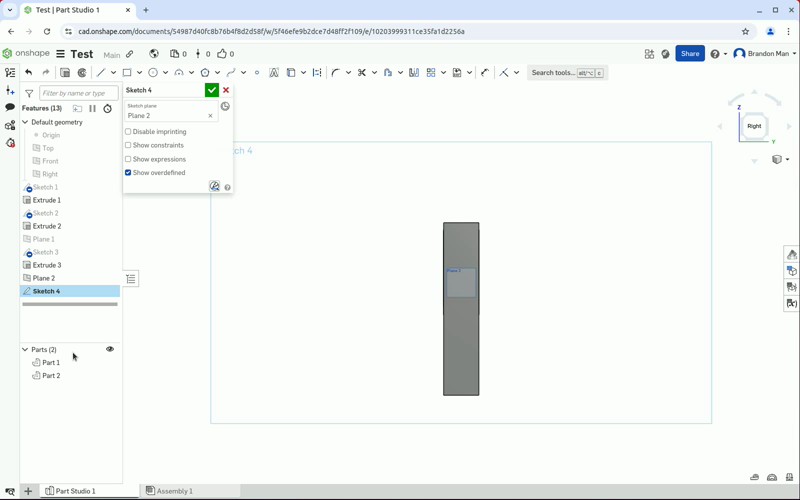
key(y)
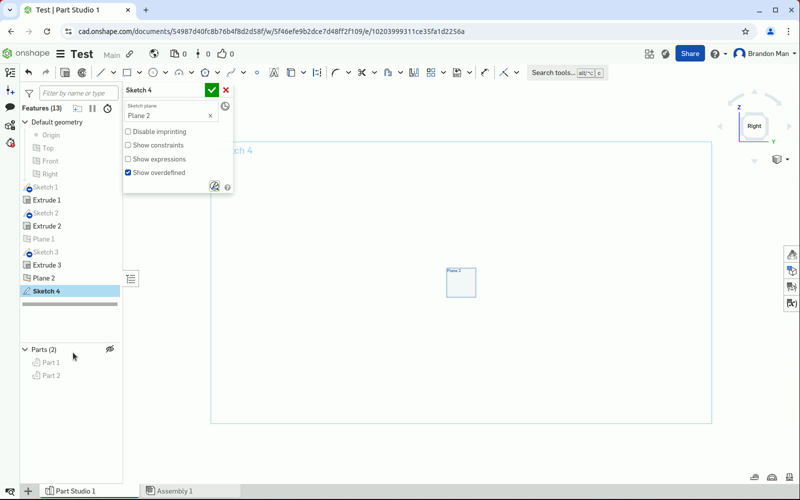
key(l)
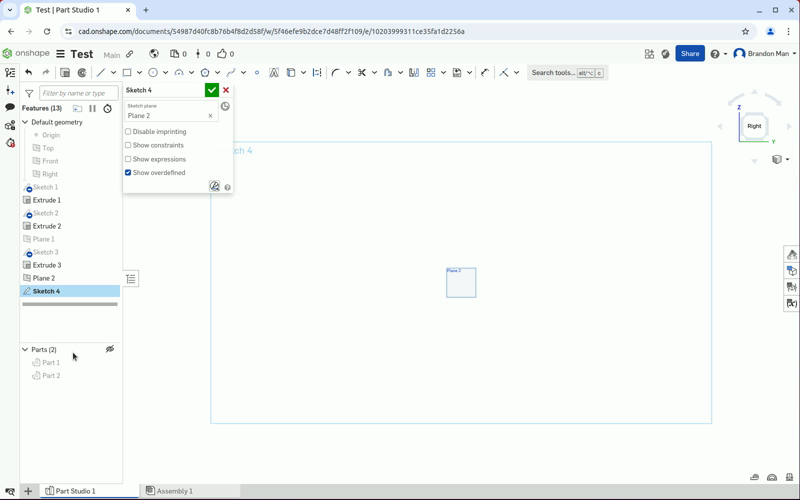
key_down(shift)
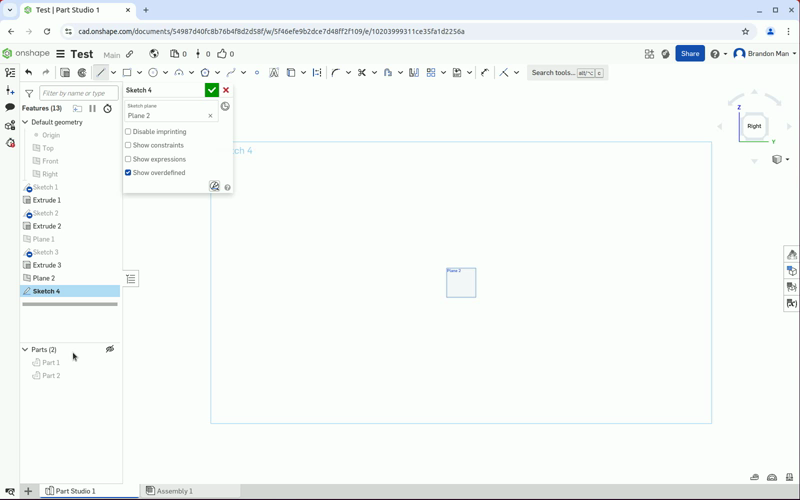
mouse_move(443, 306)
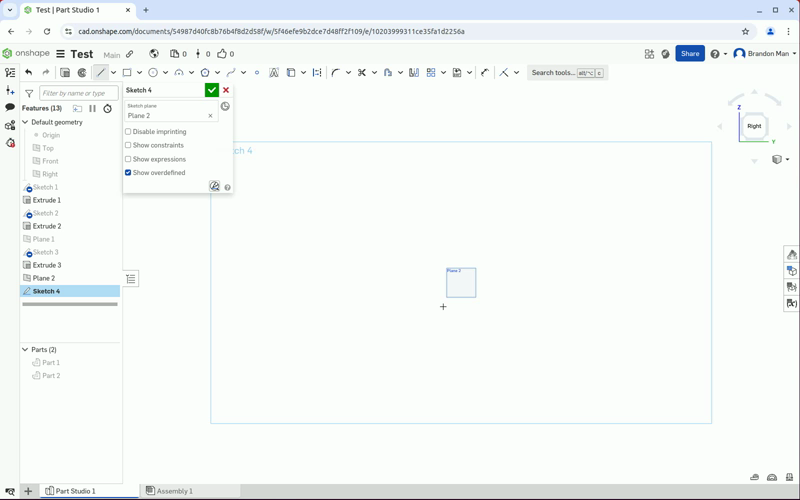
click(443, 306)
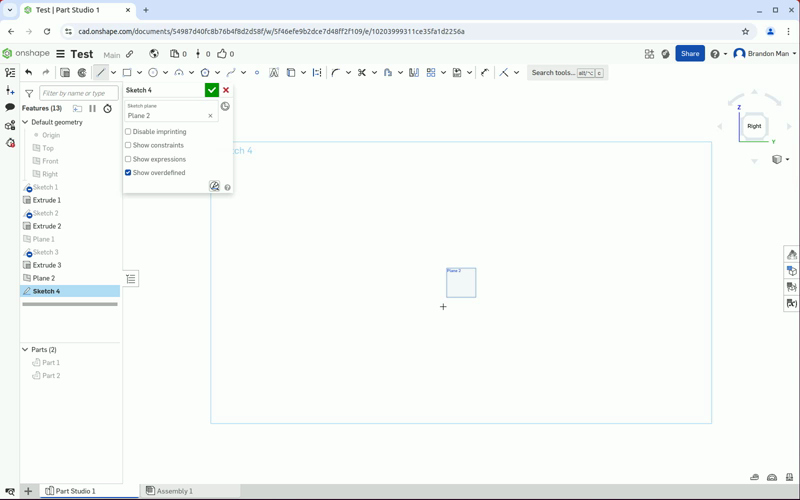
key_up(shift)
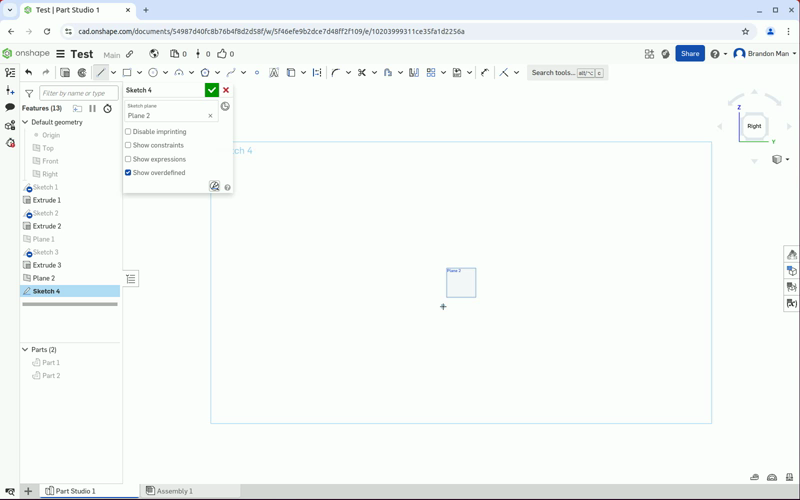
key_down(shift)
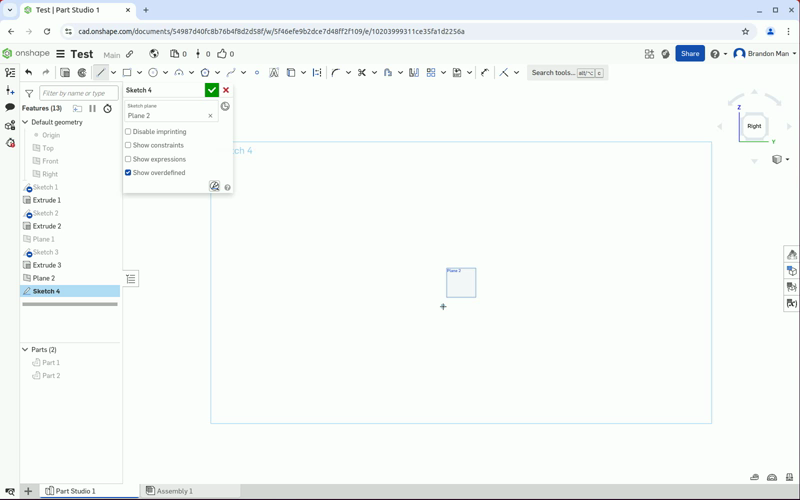
mouse_move(473, 306)
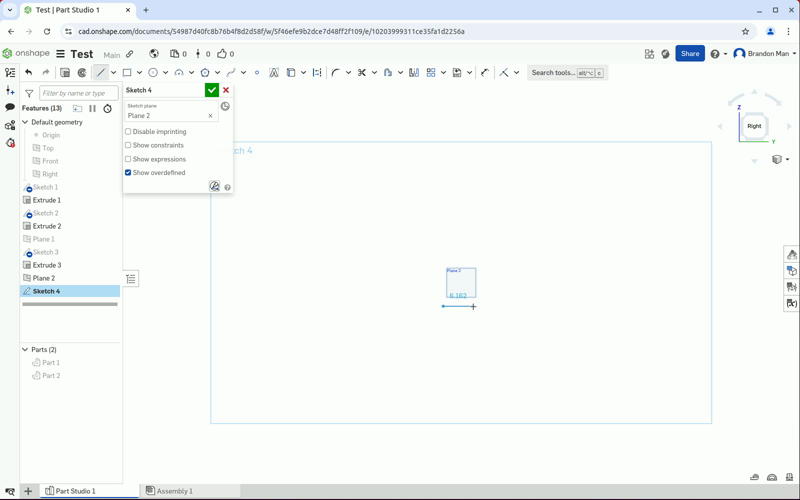
mouse_move(479, 306)
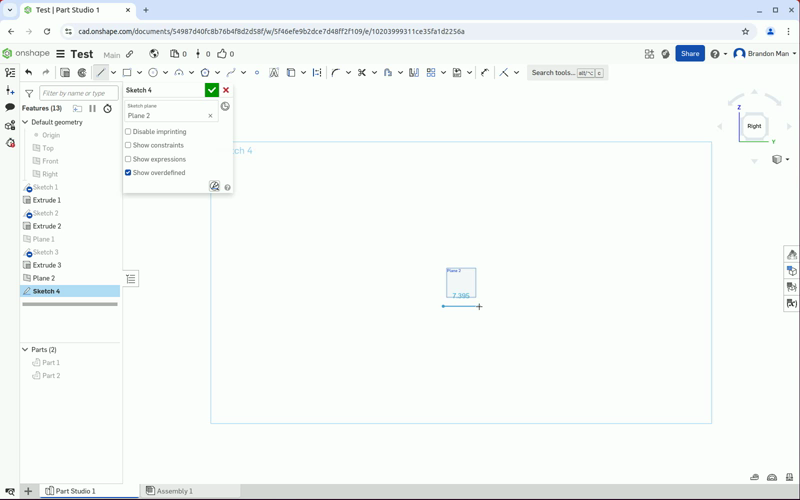
click(479, 306)
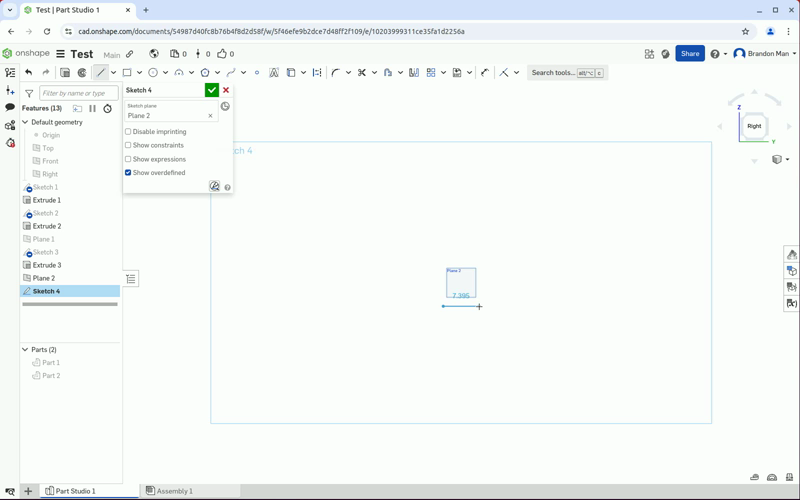
key_up(shift)
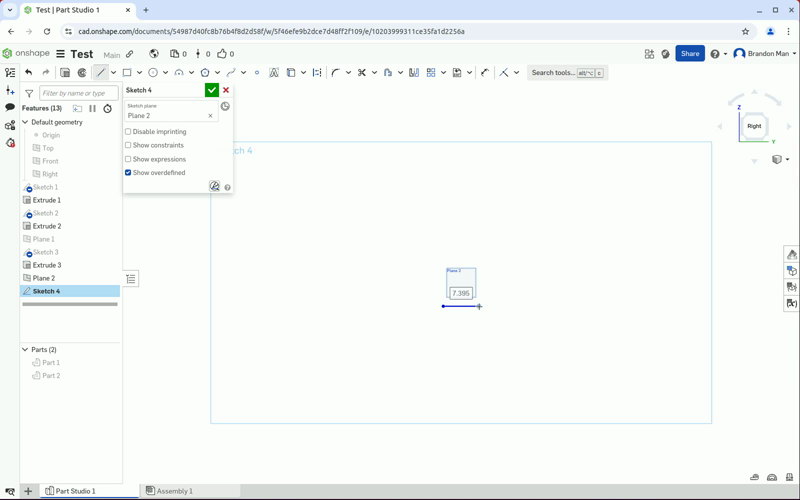
key_down(shift)
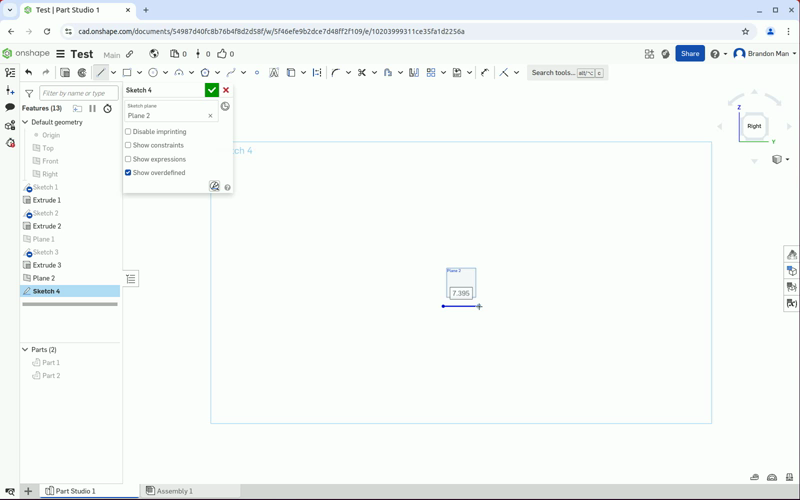
mouse_move(479, 231)
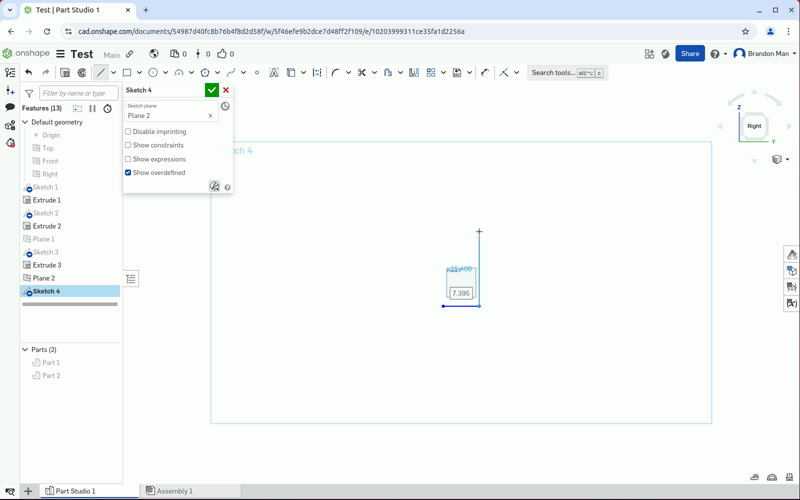
click(479, 231)
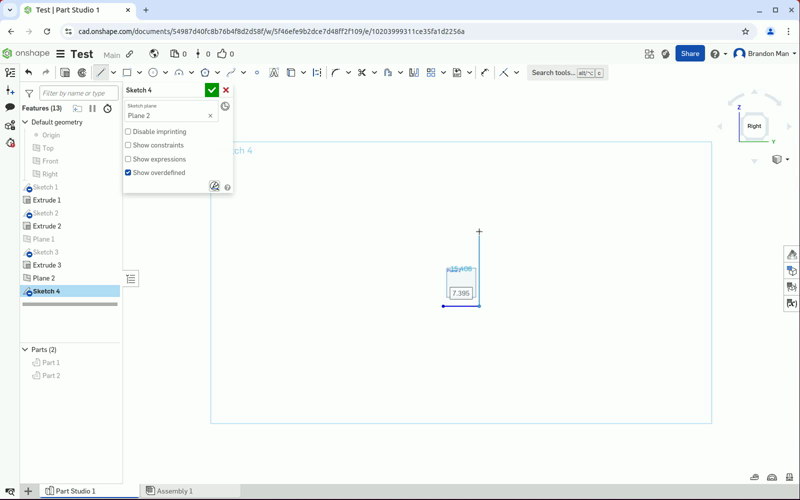
key_up(shift)
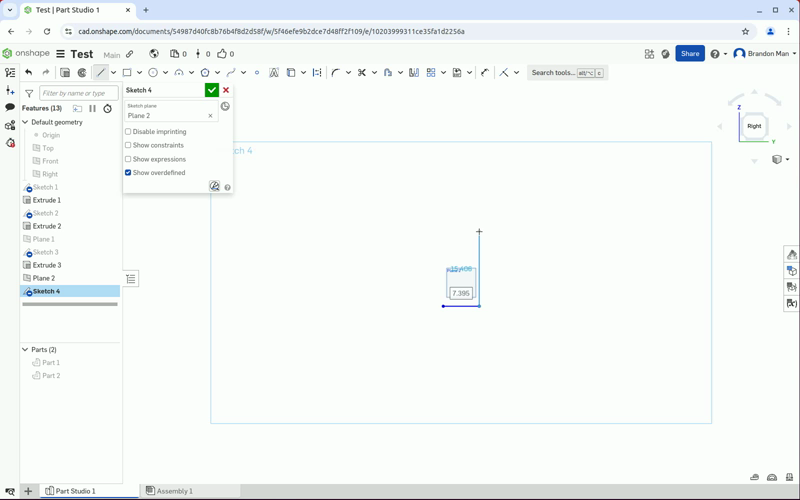
key_down(shift)
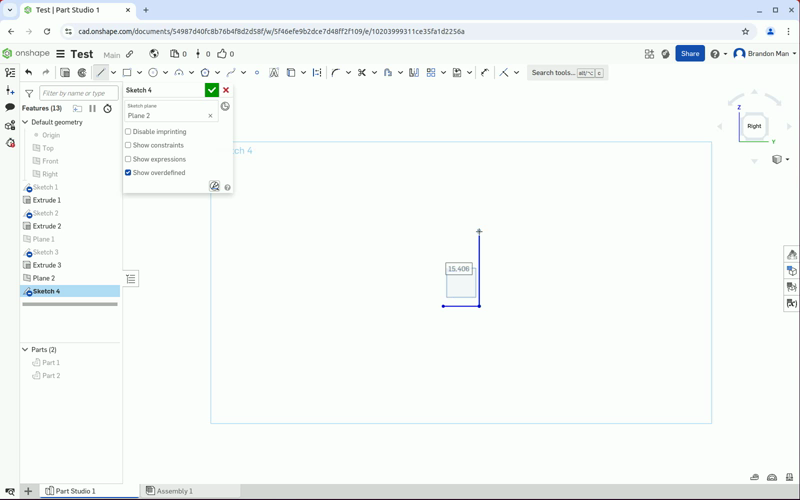
mouse_move(509, 231)
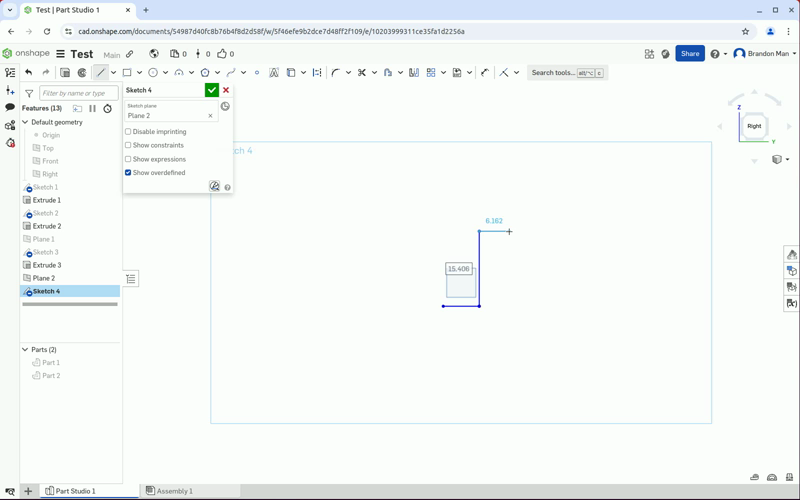
mouse_move(443, 231)
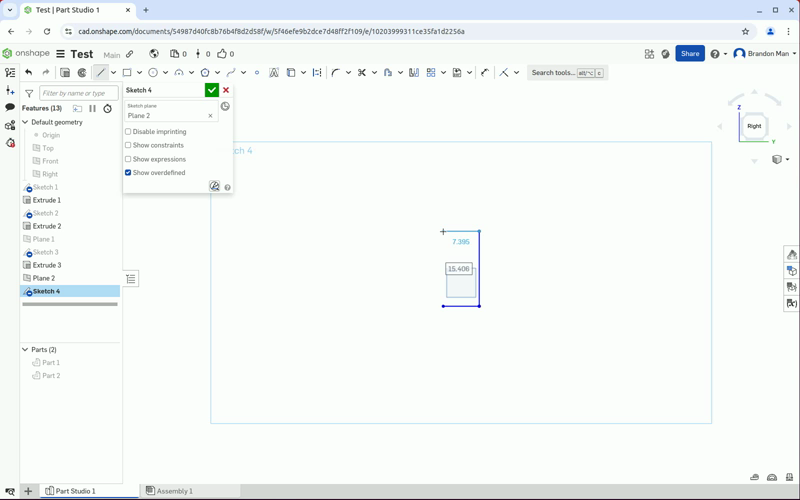
click(443, 231)
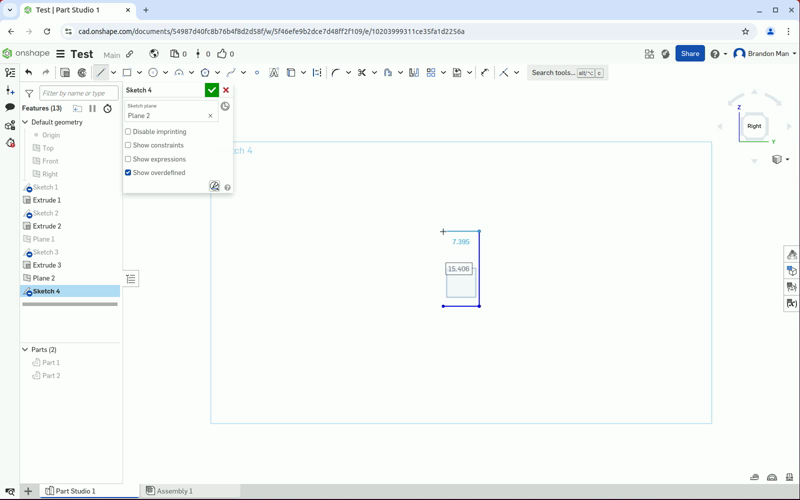
key_up(shift)
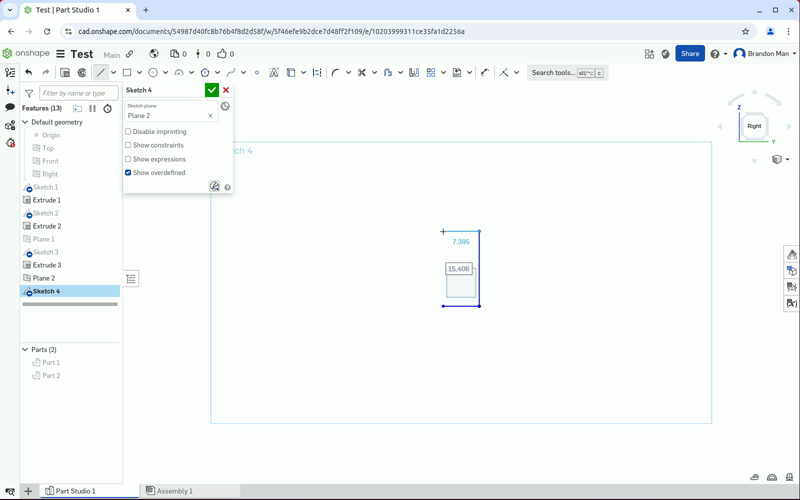
key_down(shift)
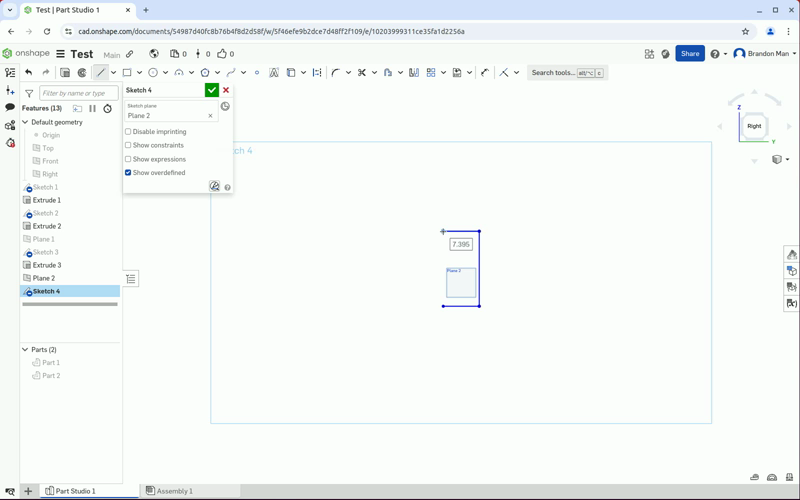
mouse_move(443, 306)
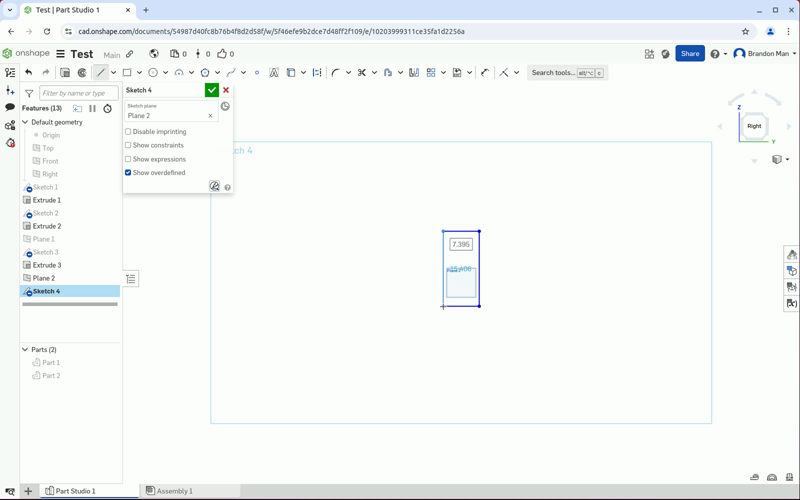
key_up(shift)
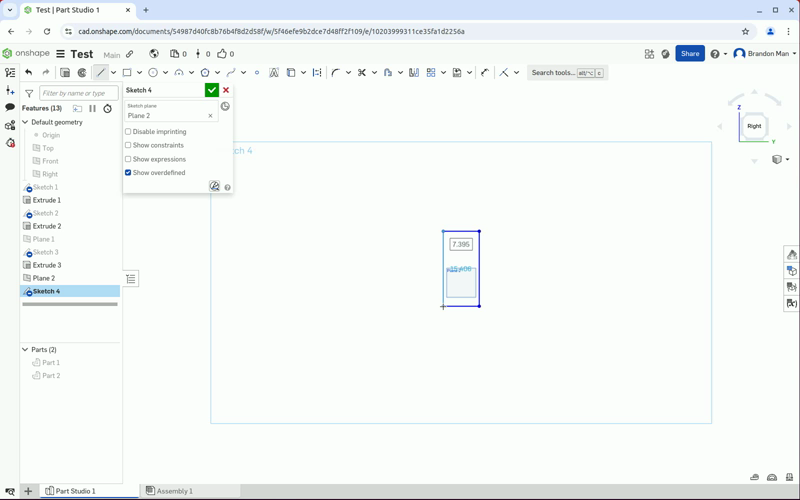
click(443, 306)
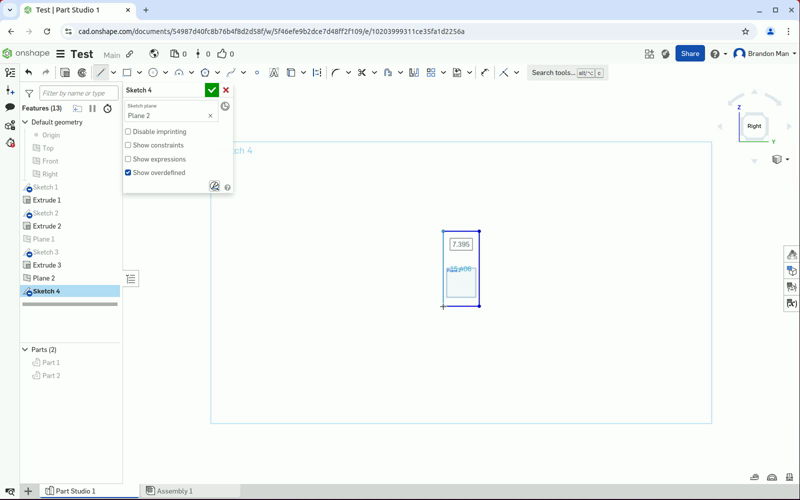
key(esc)
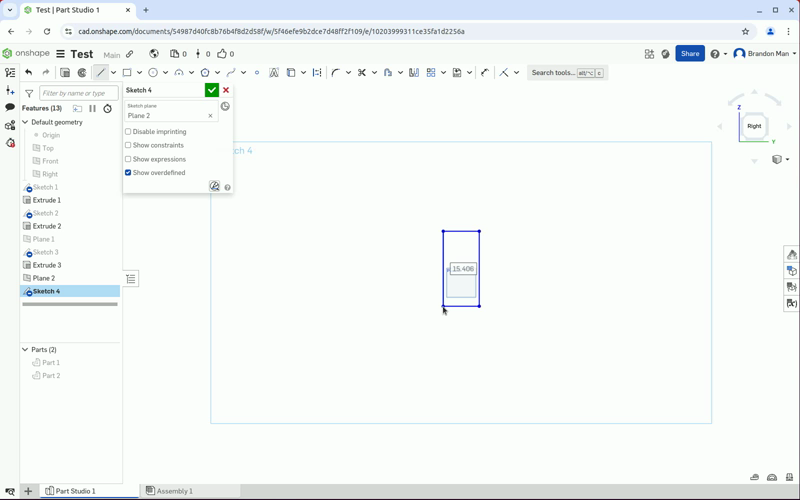
mouse_move(452, 251)
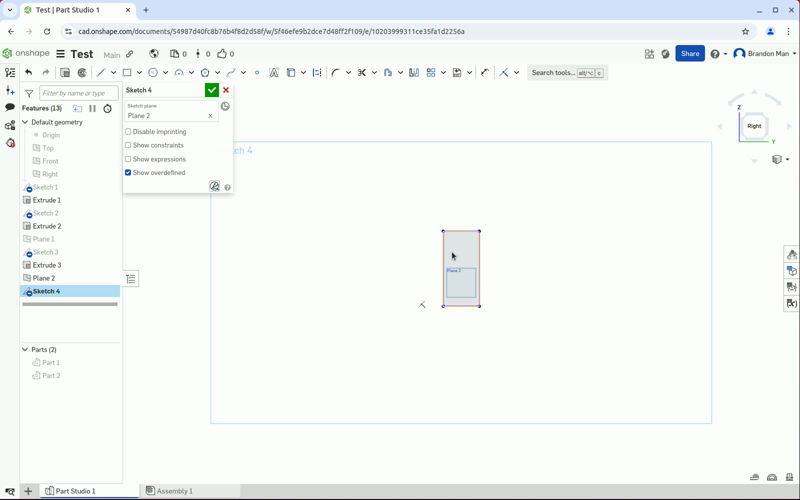
click(452, 251)
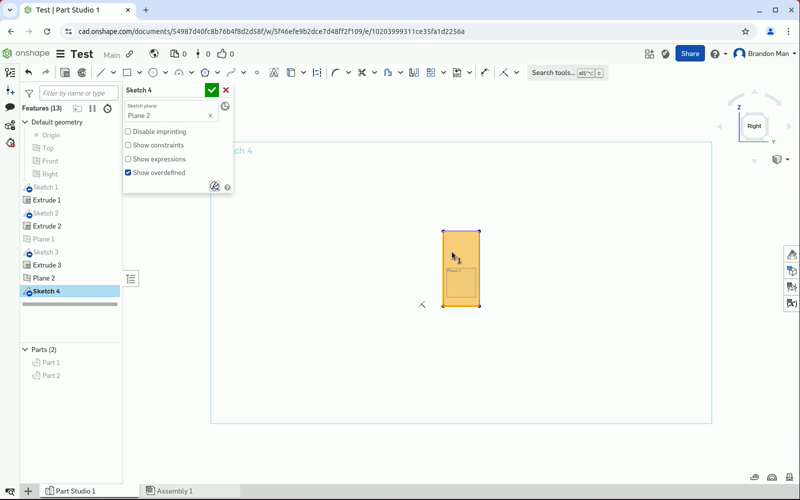
mouse_move(73, 352)
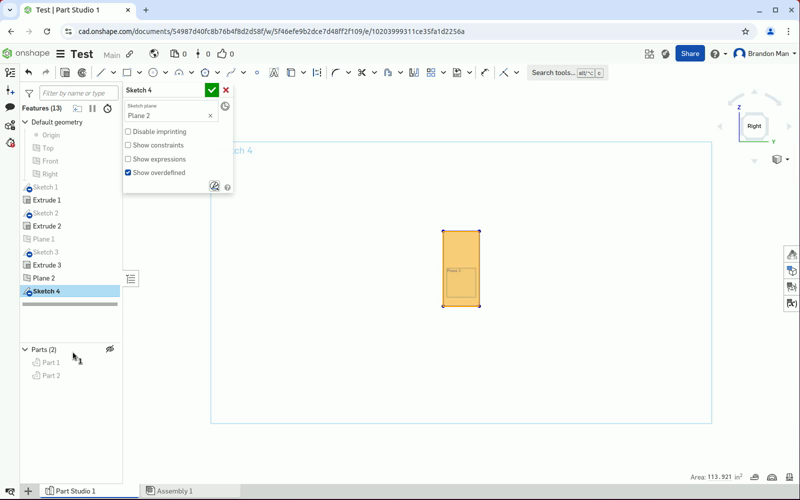
key(shift+y)
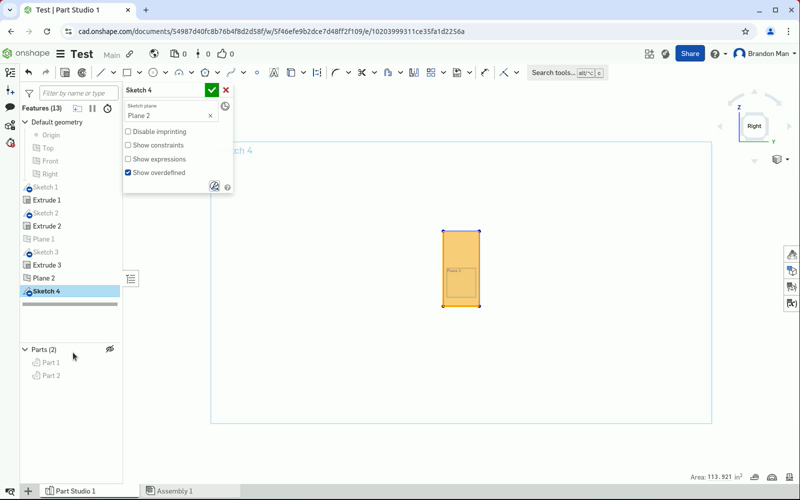
key(shift+e)
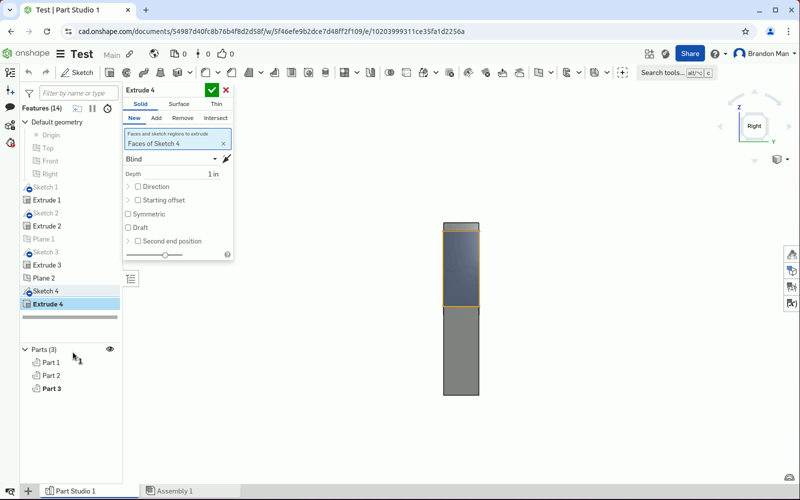
mouse_move(143, 106)
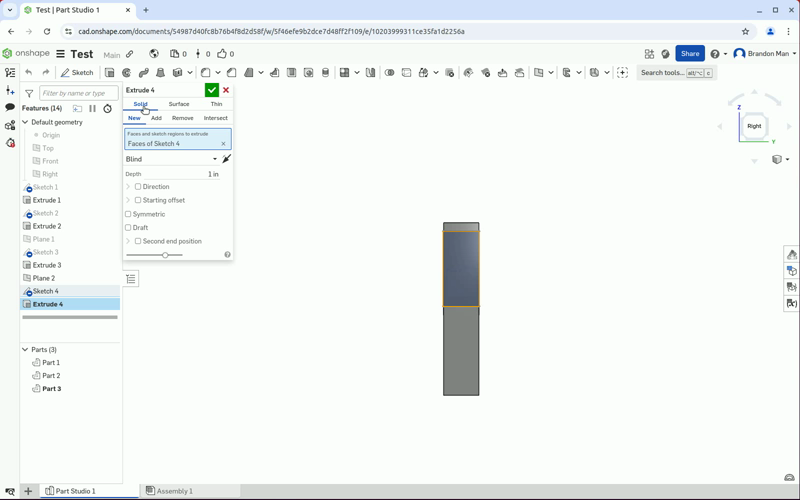
click(143, 106)
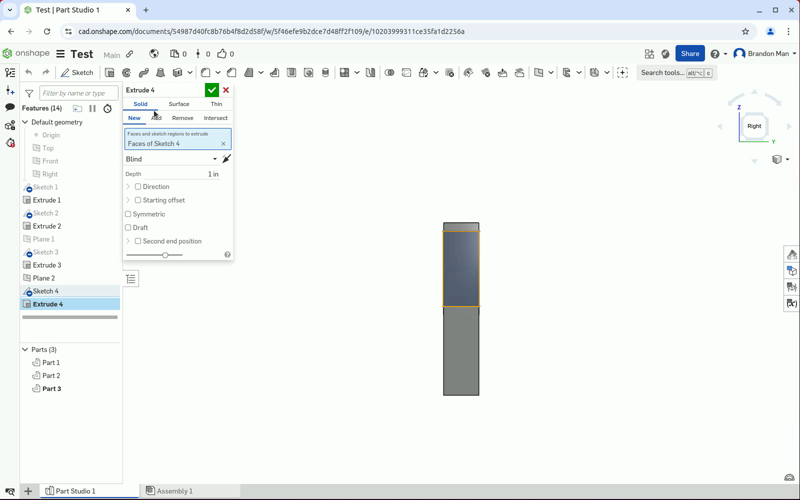
mouse_move(186, 120)
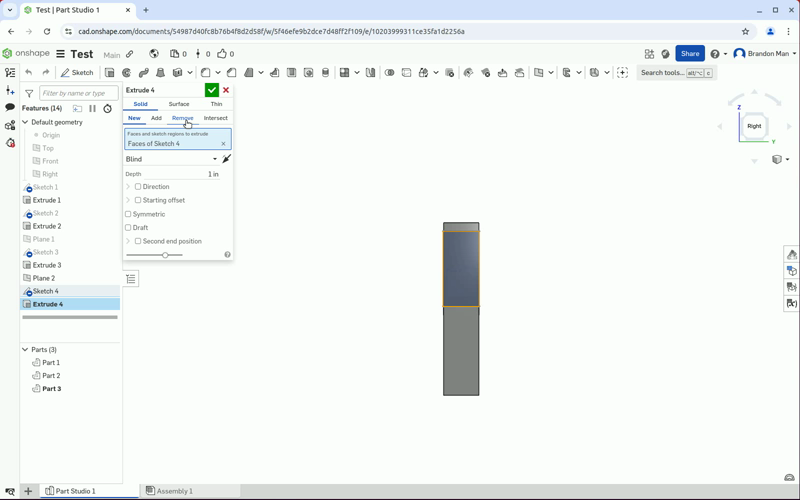
click(186, 120)
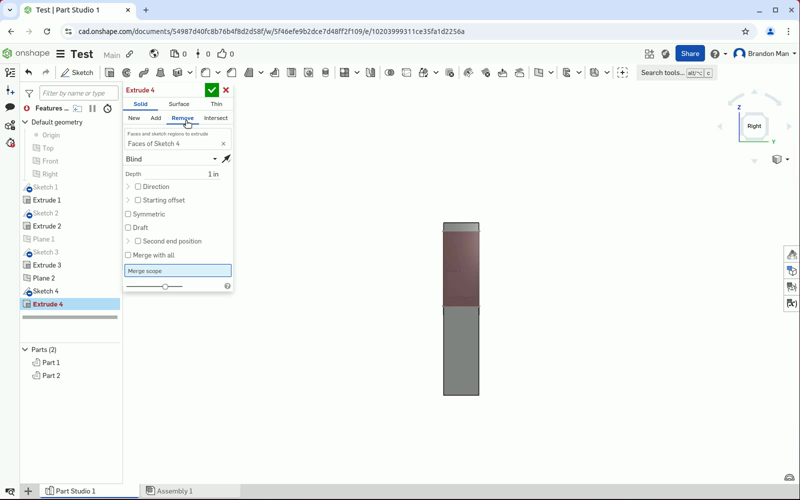
key(tab, 4)
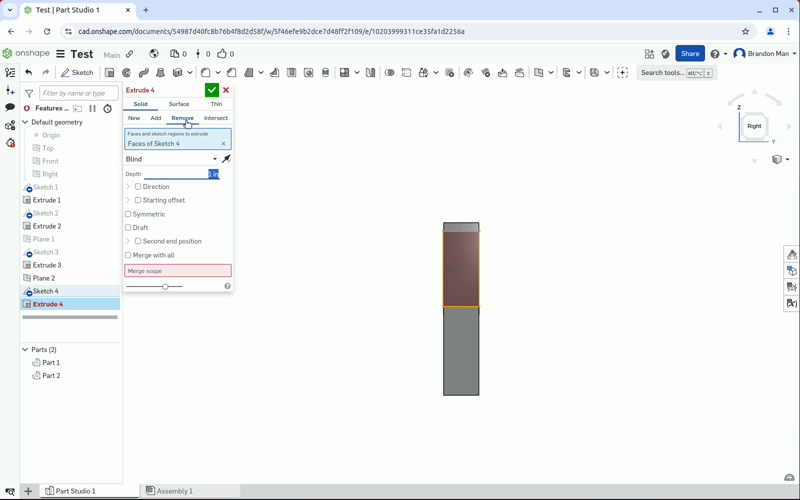
text(0.241)
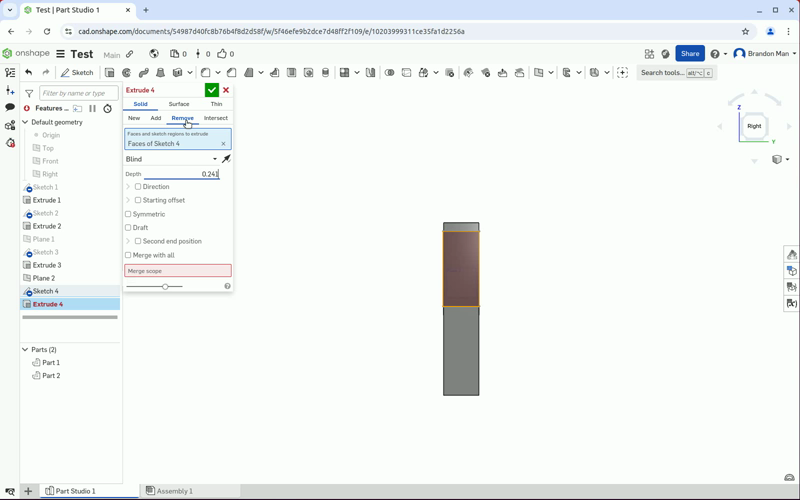
key(tab, 6)
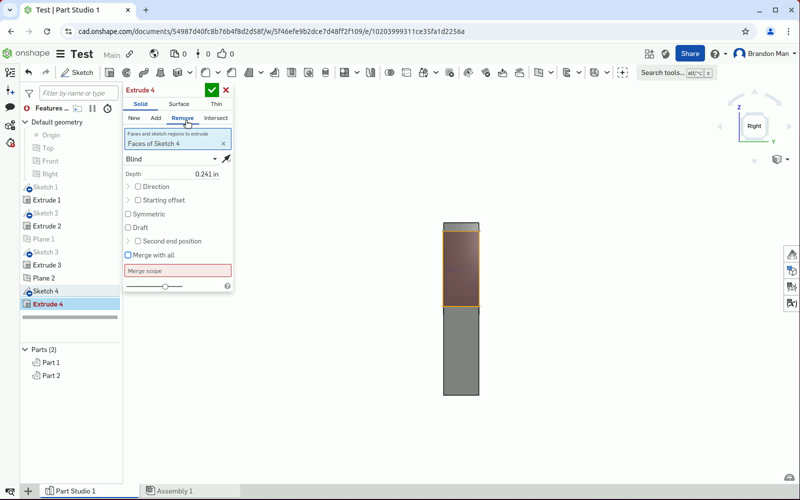
key(space)
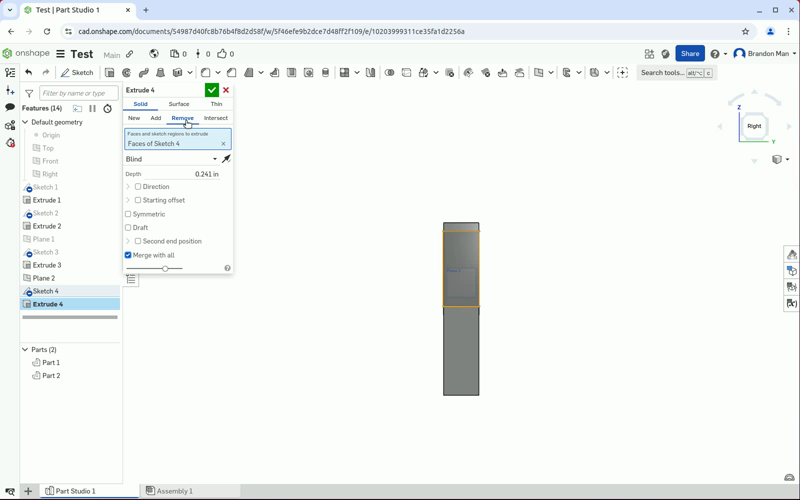
key(enter)
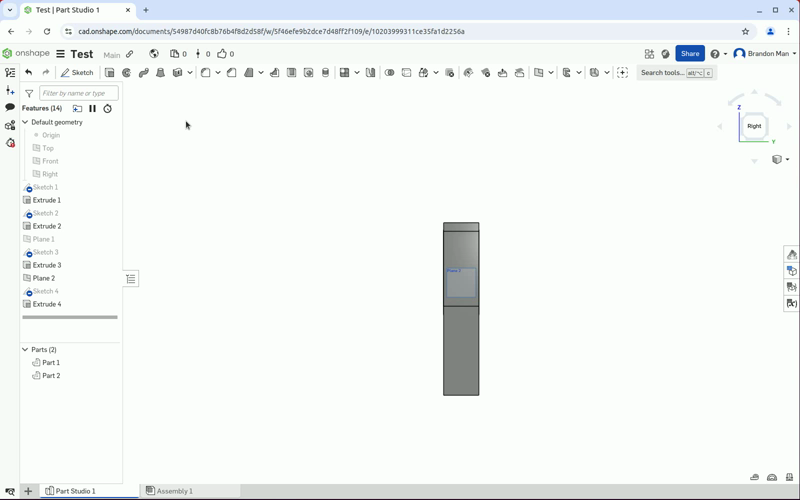
key(shift+h)
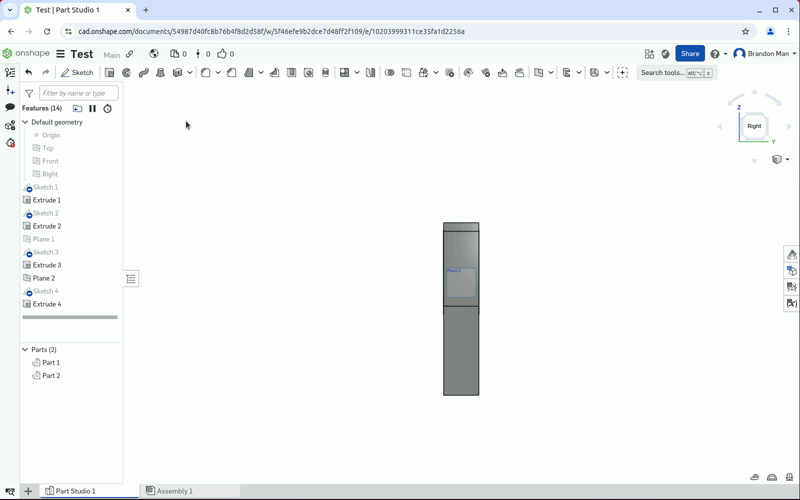
key(shift+h)
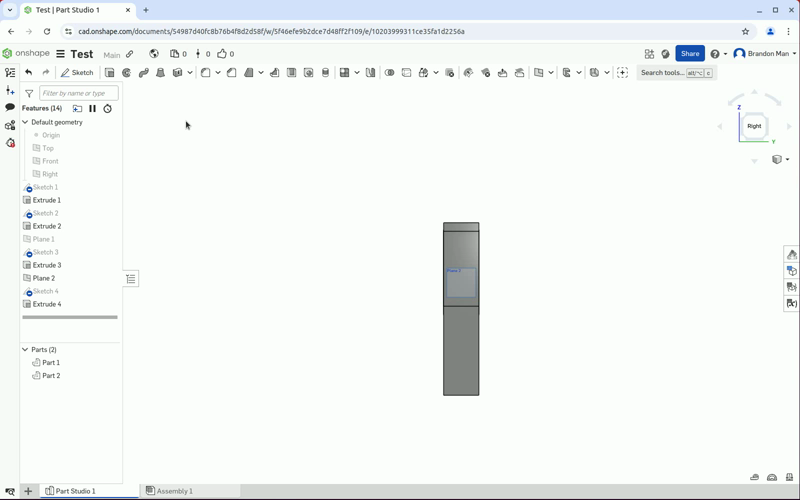
mouse_move(73, 189)
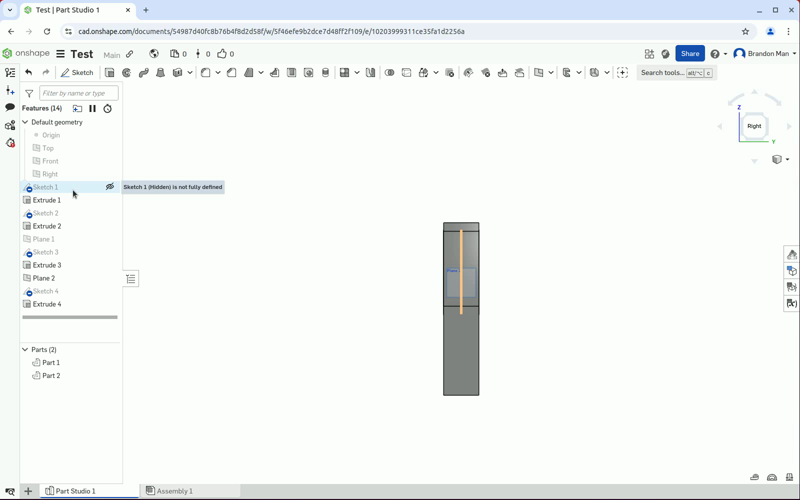
click(73, 189)
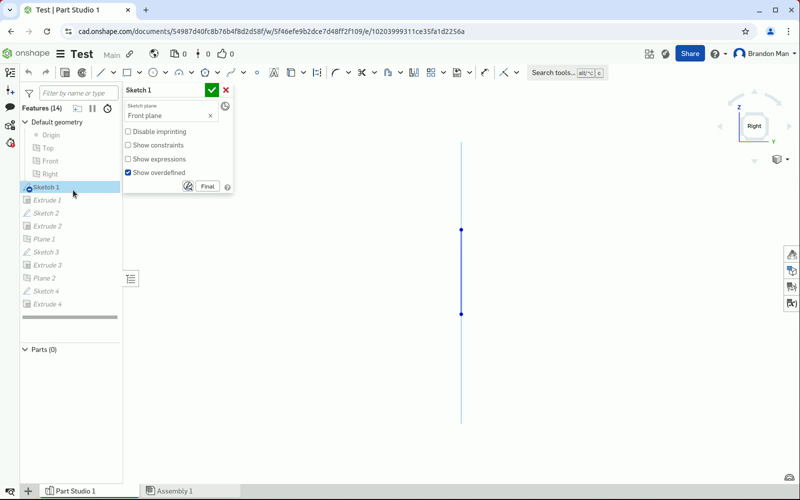
mouse_move(229, 92)
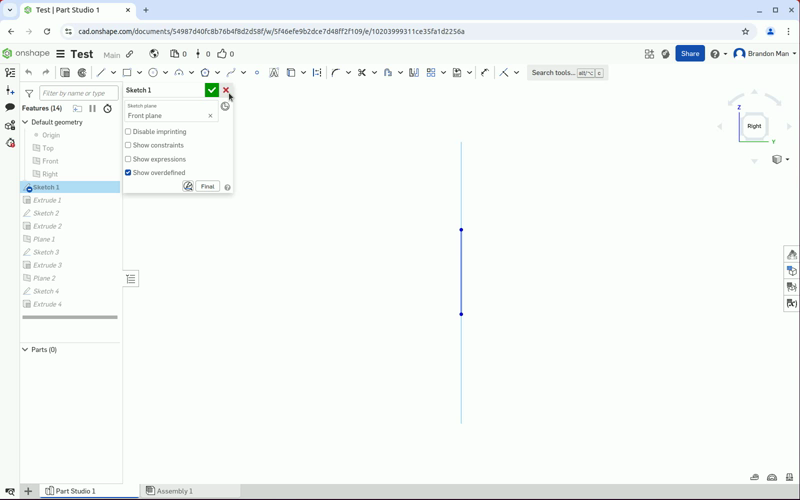
click(229, 92)
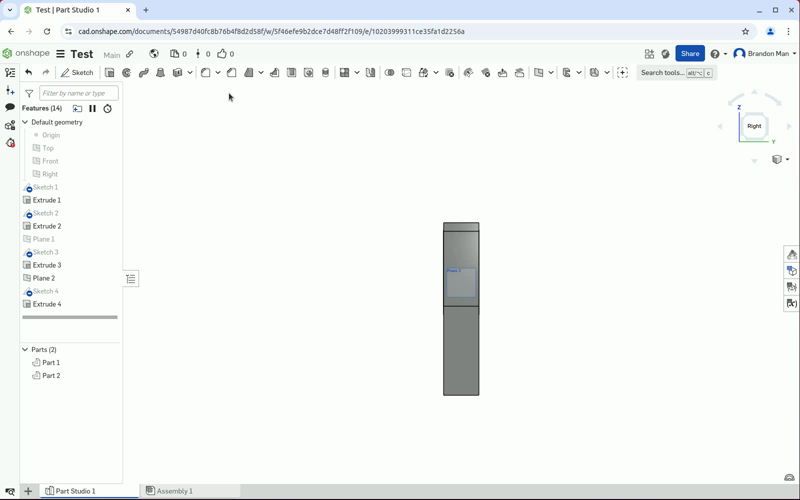
mouse_move(541, 75)
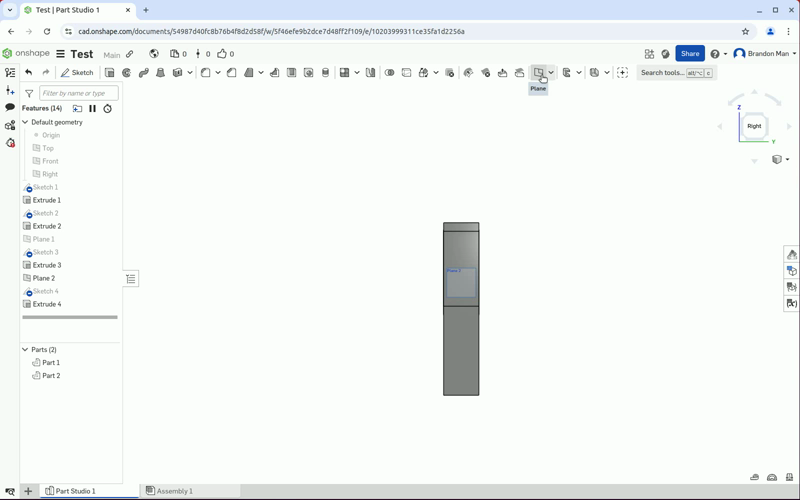
click(541, 75)
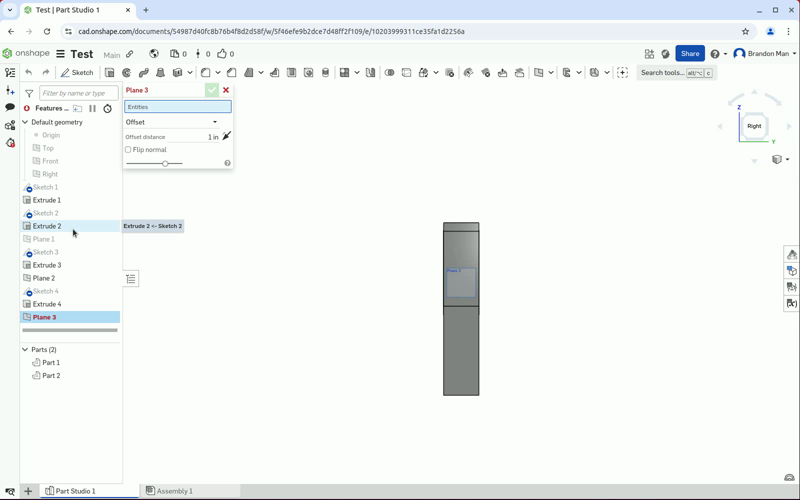
scroll(3)
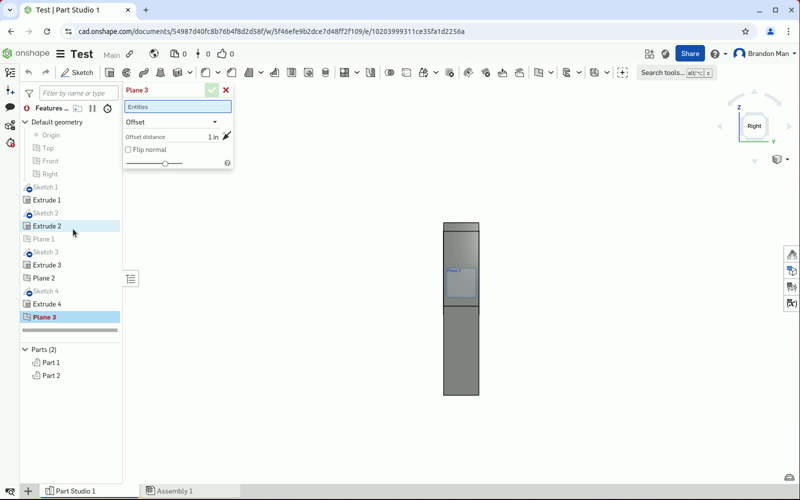
mouse_move(73, 176)
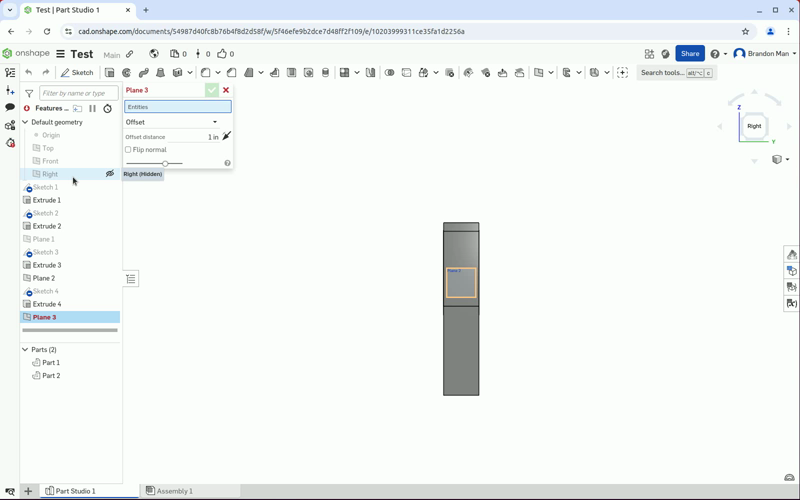
click(73, 176)
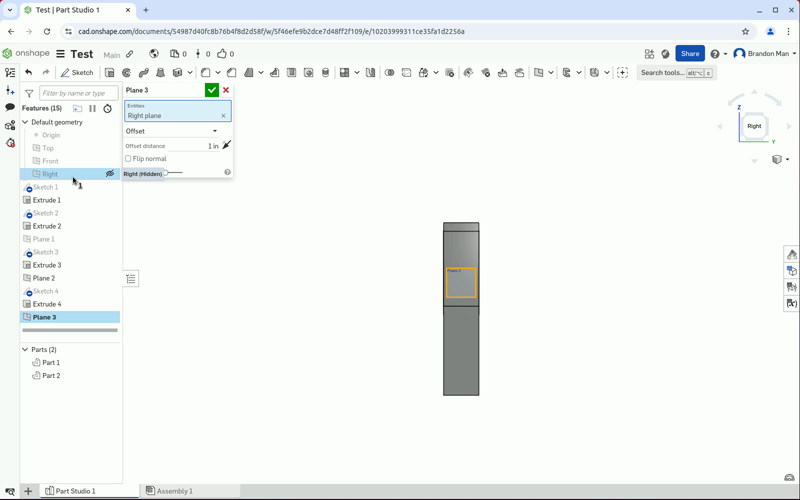
key(tab, 2)
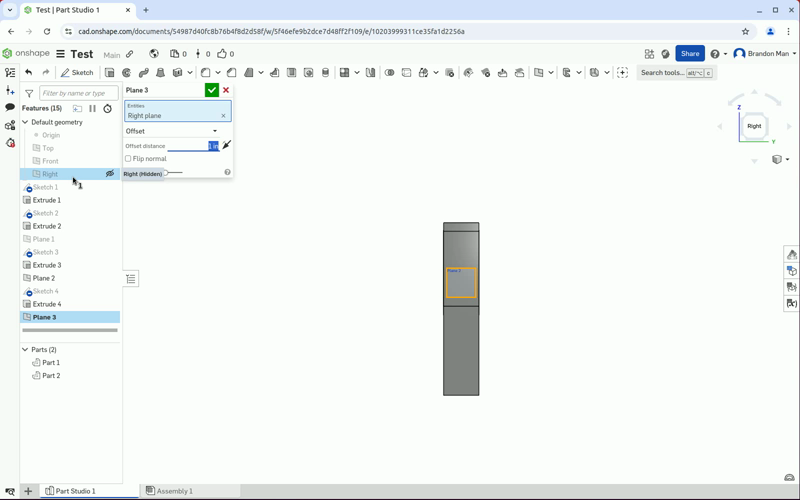
text(6.008)
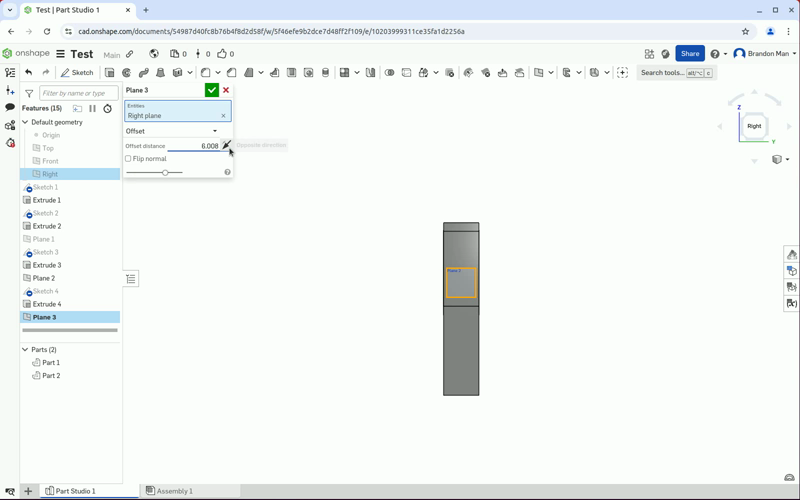
mouse_move(229, 147)
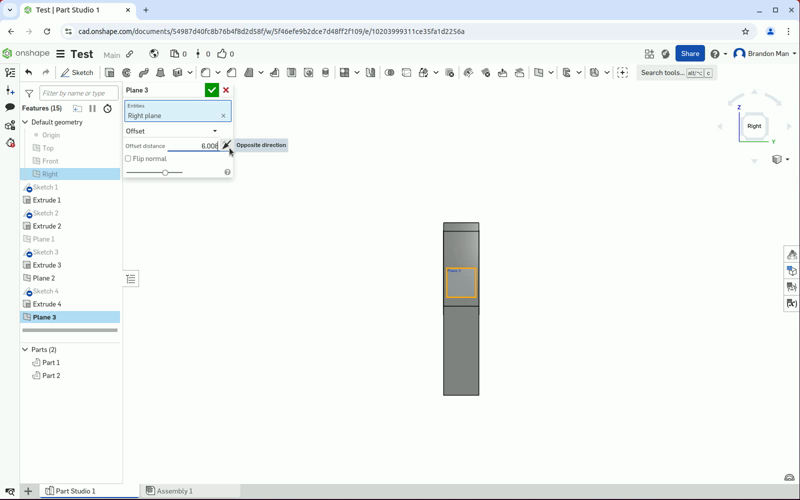
click(229, 147)
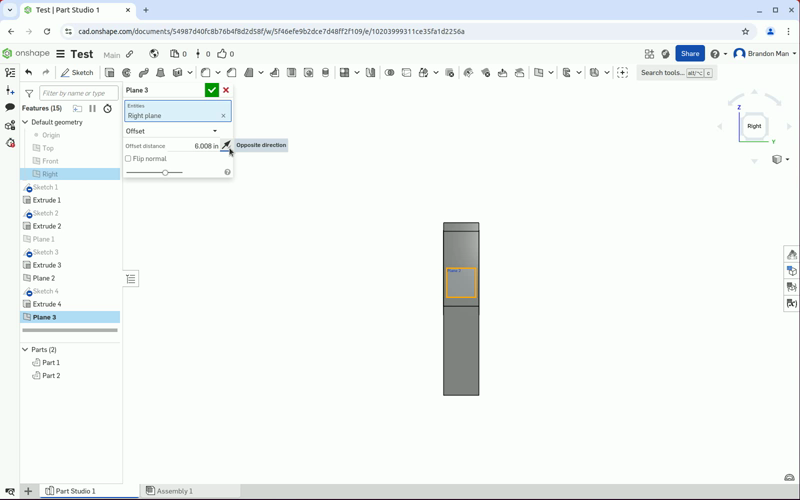
key(enter, 2)
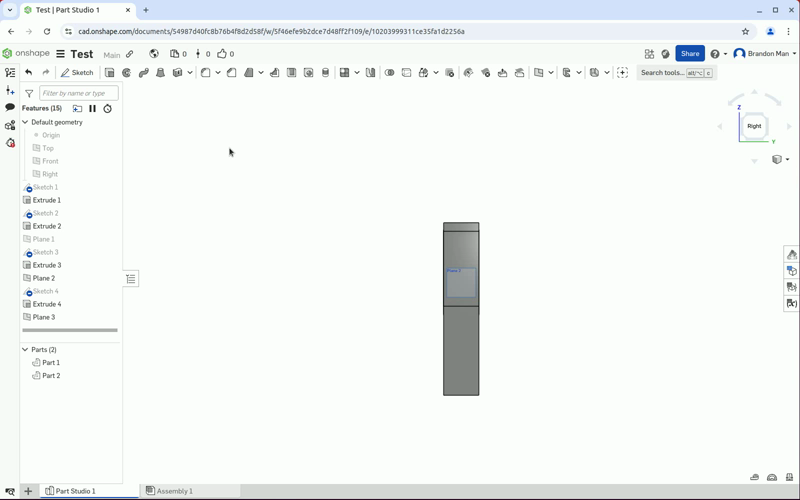
key(shift+s)
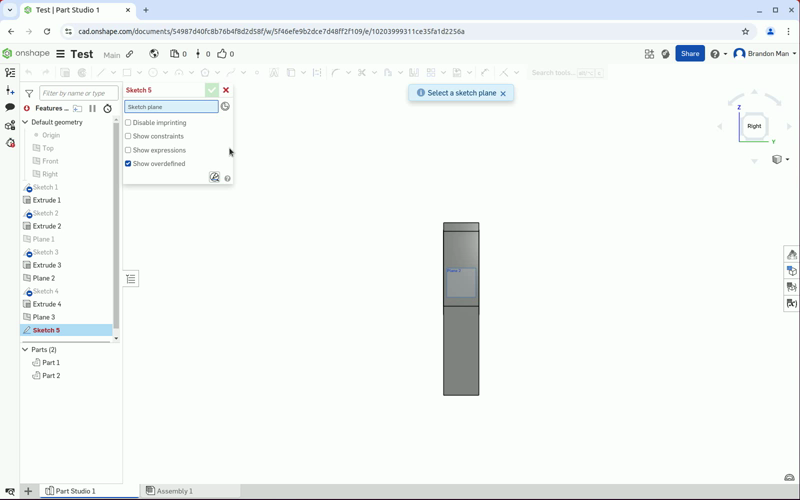
mouse_move(69, 319)
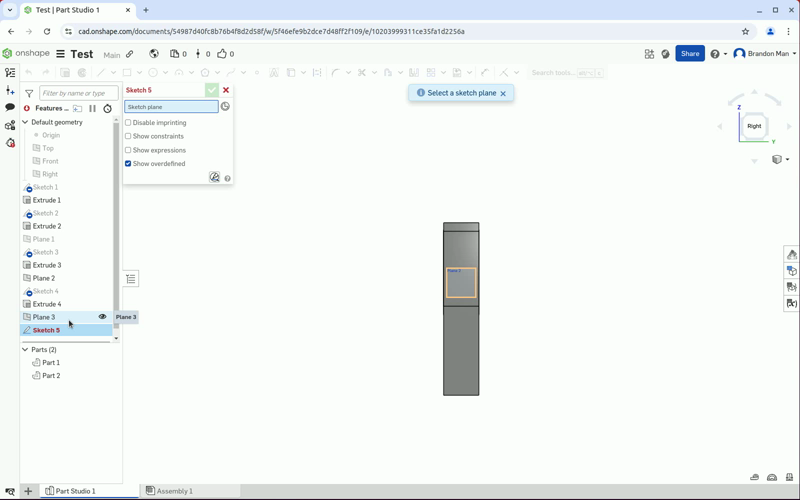
click(69, 319)
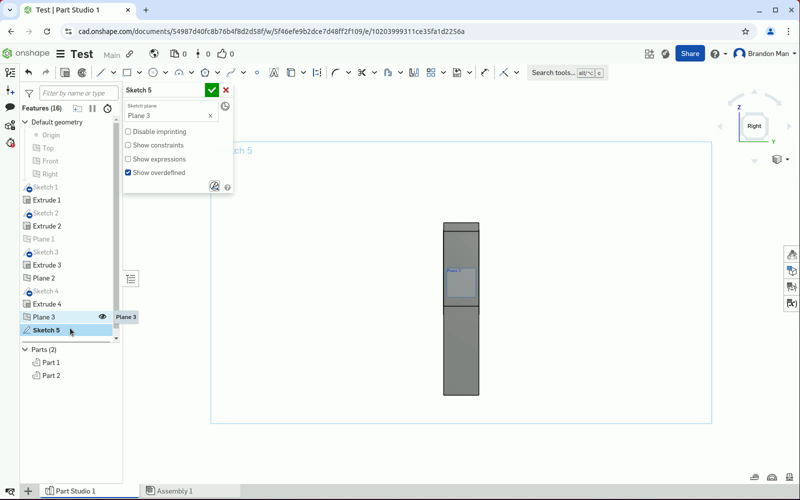
mouse_move(73, 352)
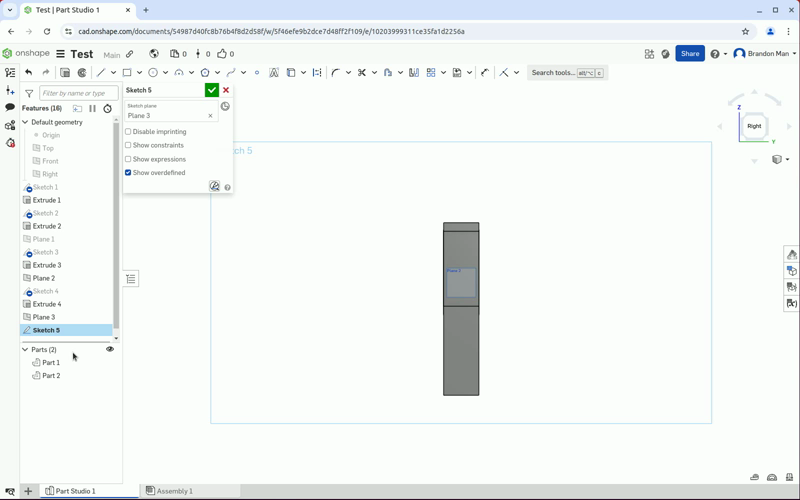
key(y)
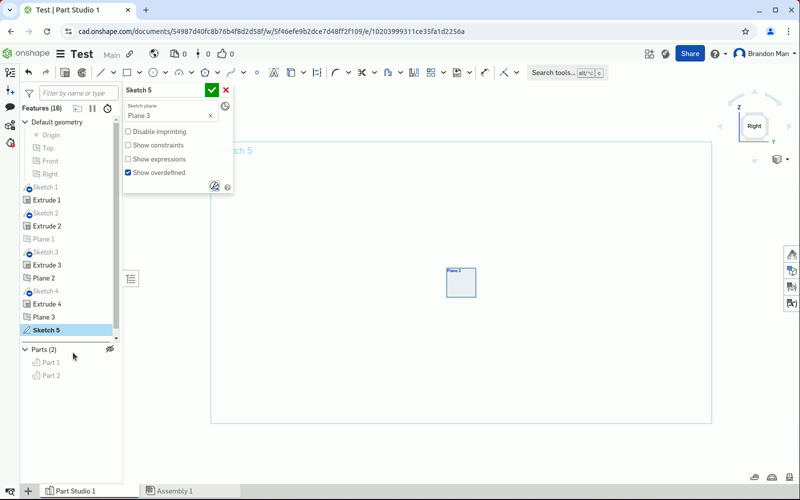
key(l)
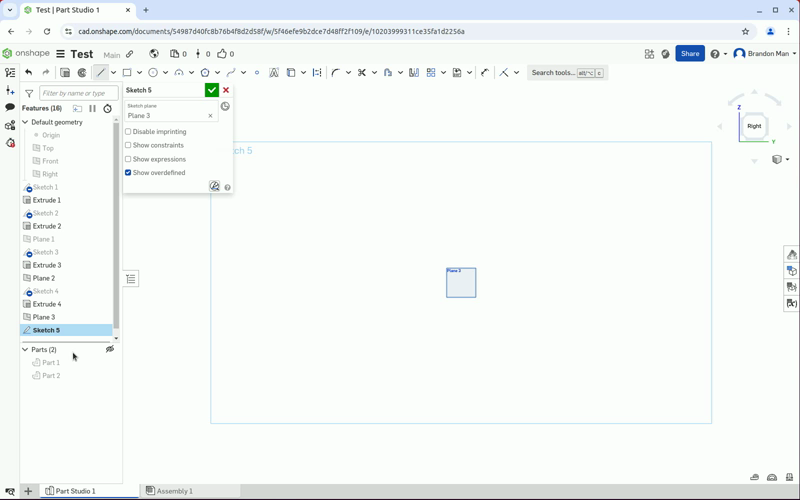
key_down(shift)
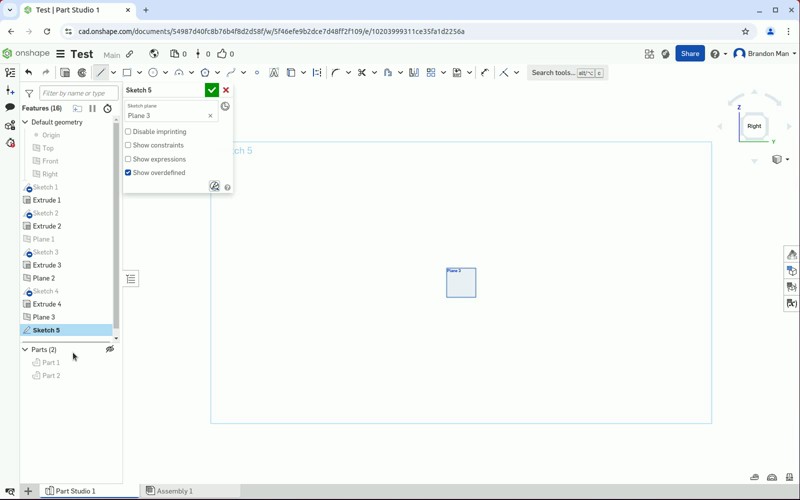
mouse_move(443, 306)
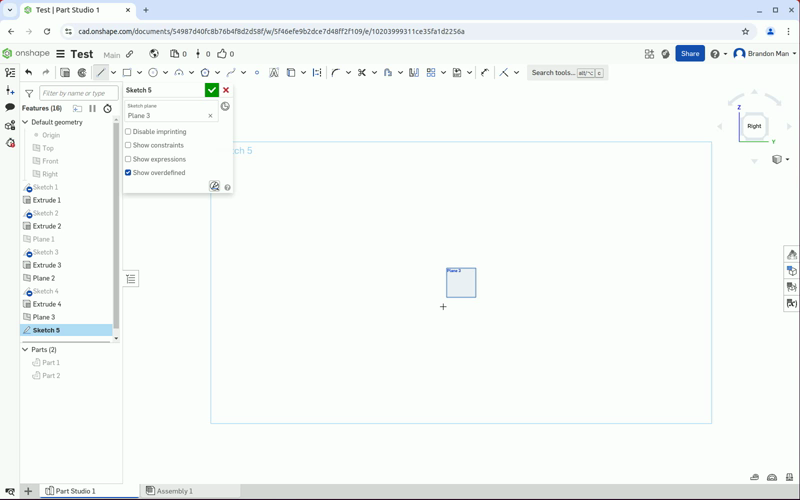
click(443, 306)
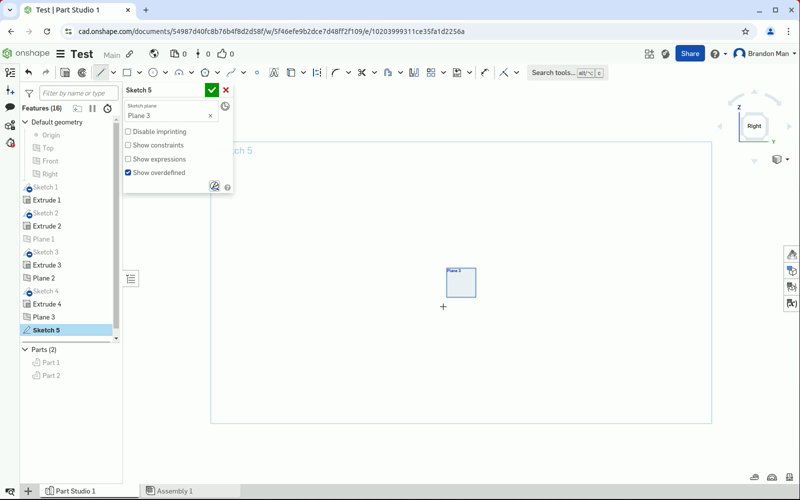
key_up(shift)
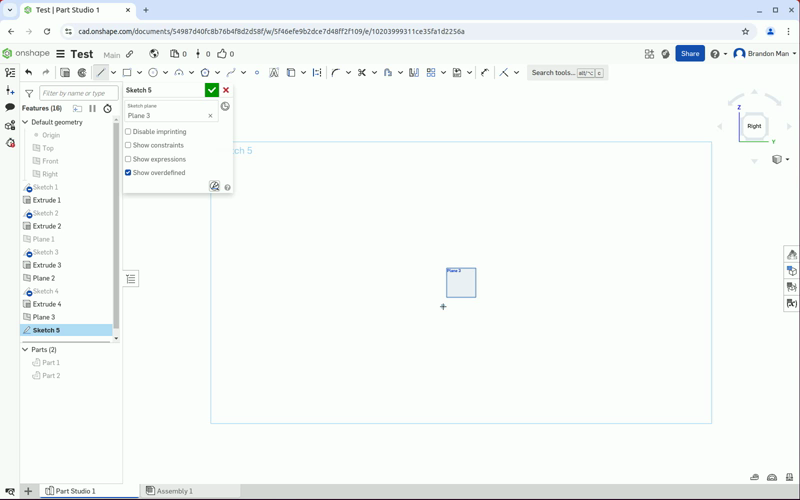
key_down(shift)
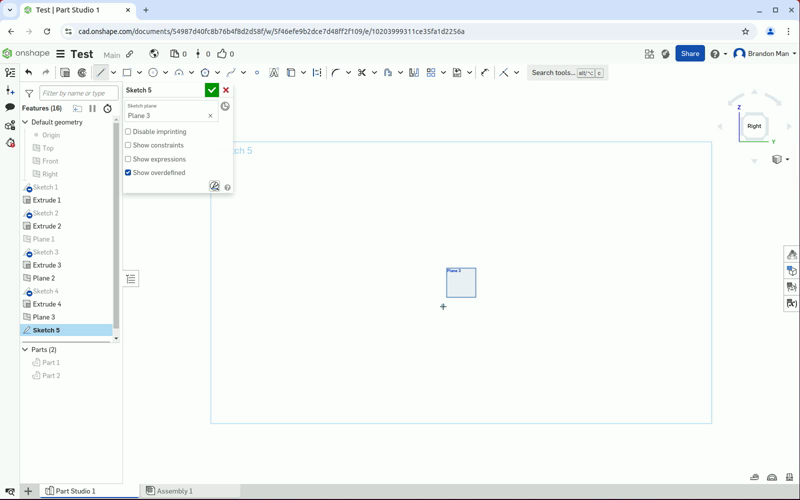
mouse_move(473, 306)
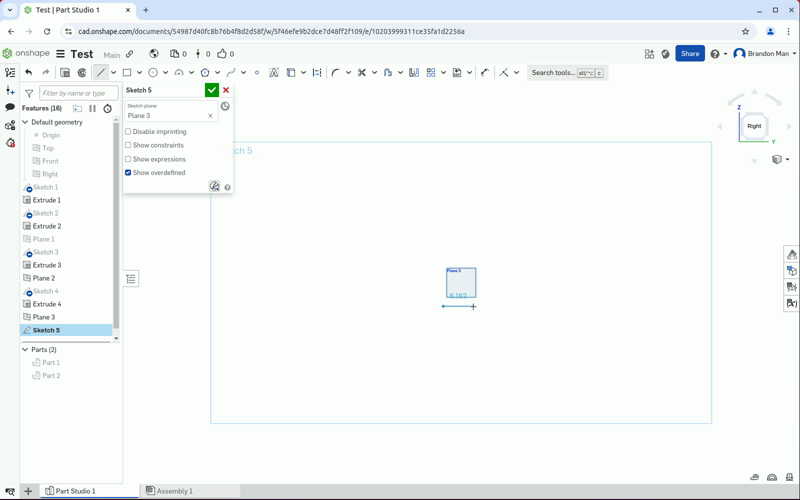
mouse_move(479, 306)
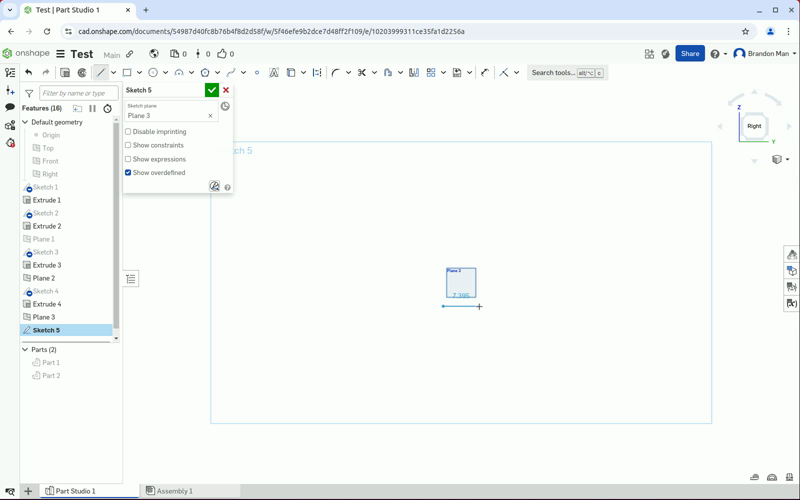
click(479, 306)
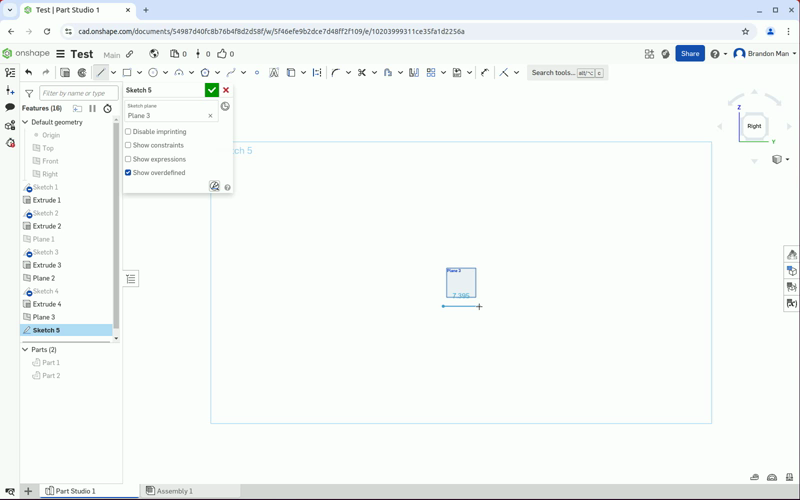
key_up(shift)
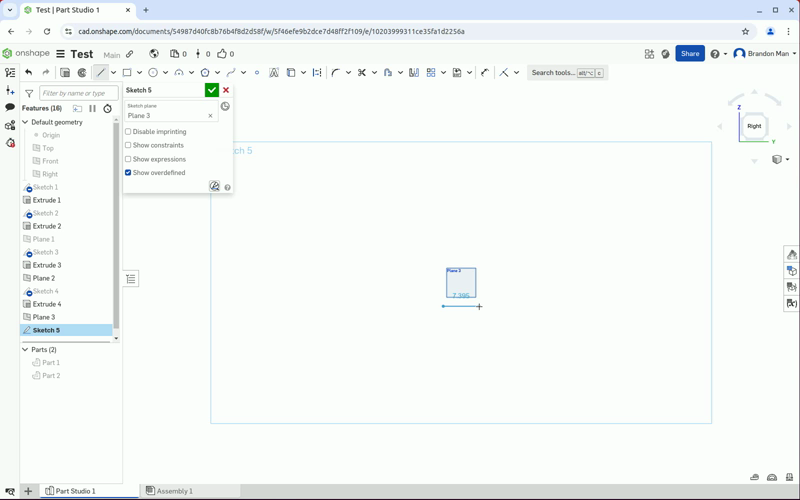
key_down(shift)
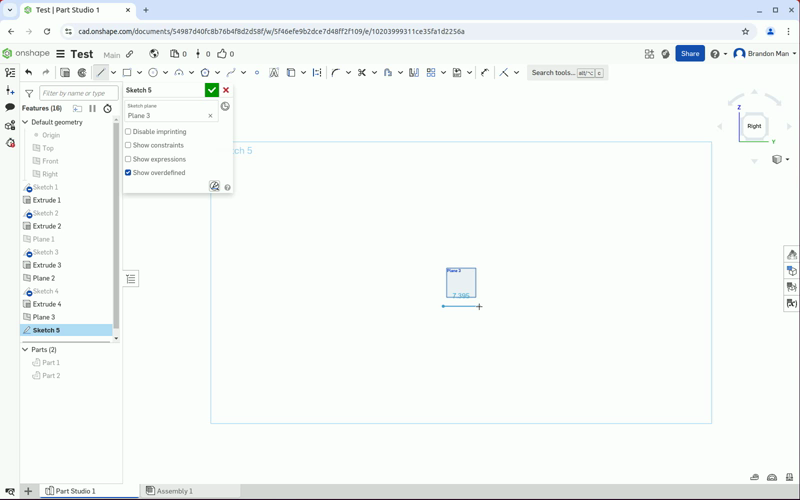
mouse_move(479, 231)
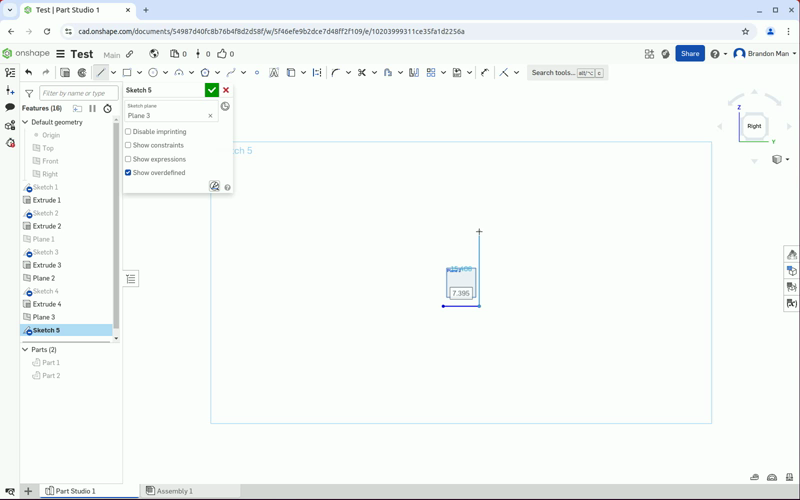
click(479, 231)
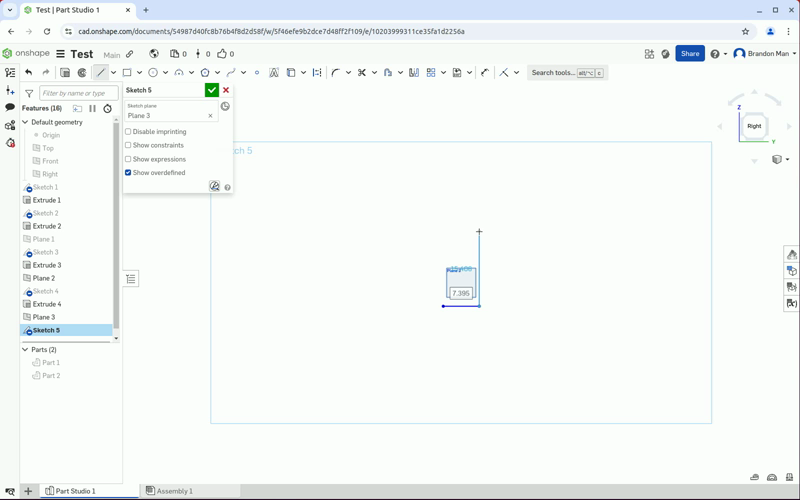
key_up(shift)
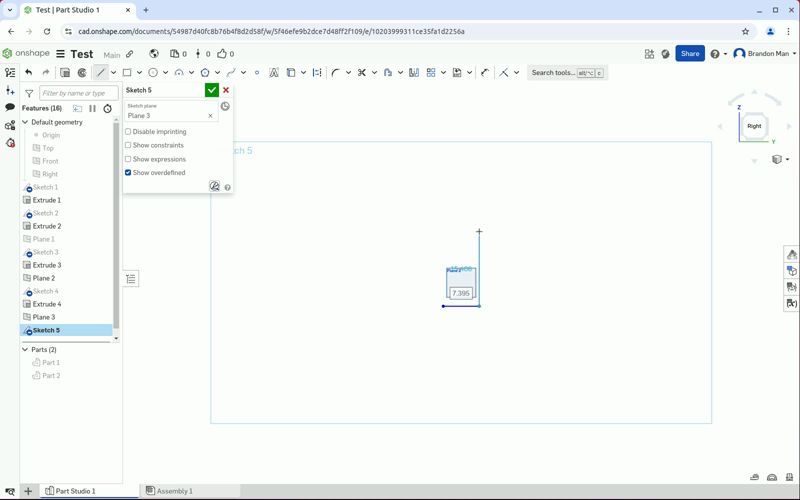
key_down(shift)
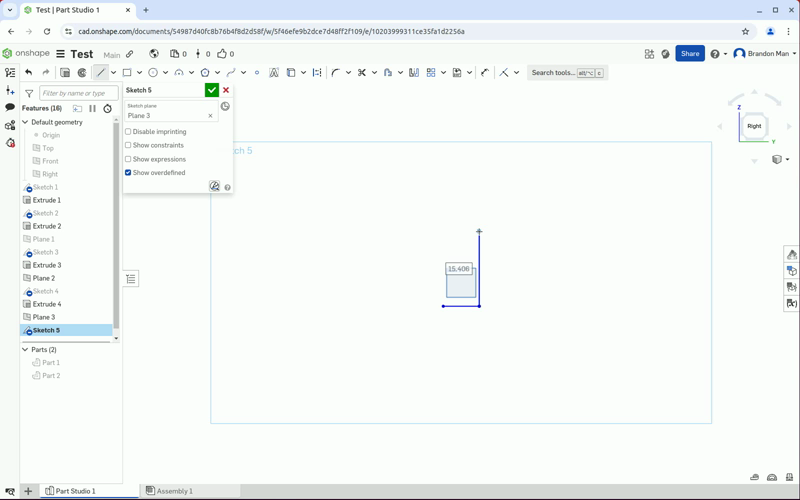
mouse_move(509, 231)
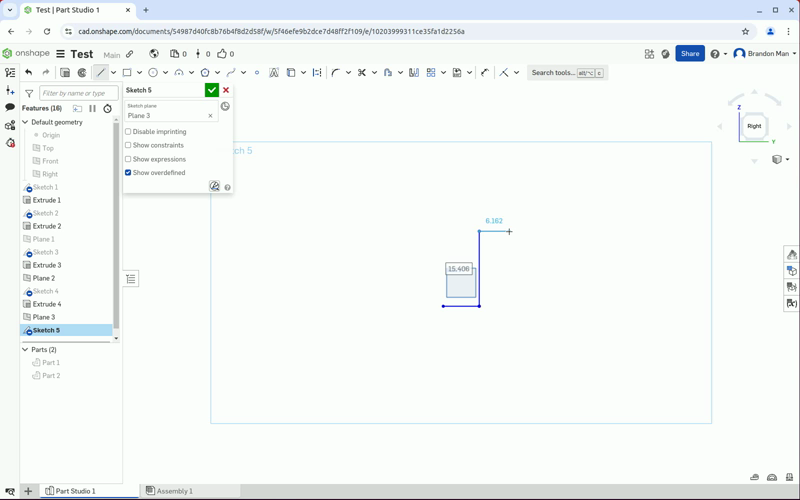
mouse_move(443, 231)
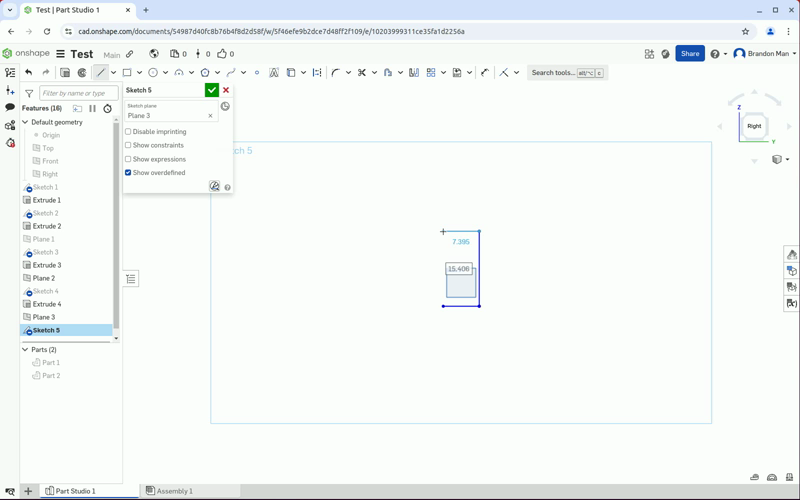
click(443, 231)
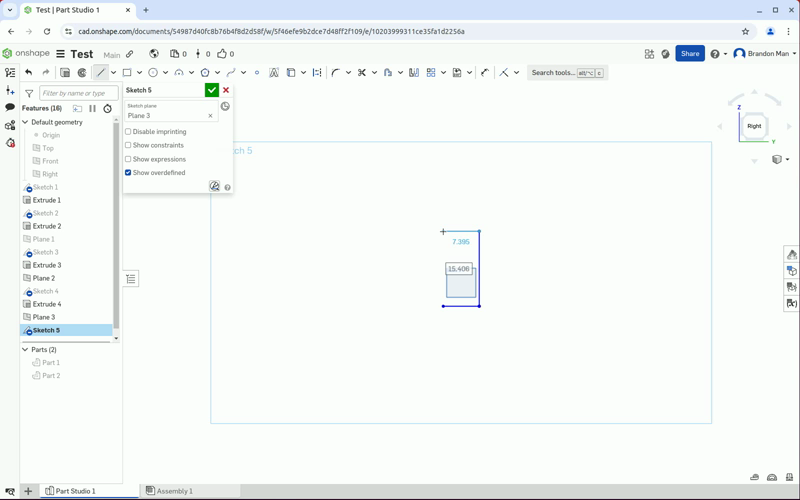
key_up(shift)
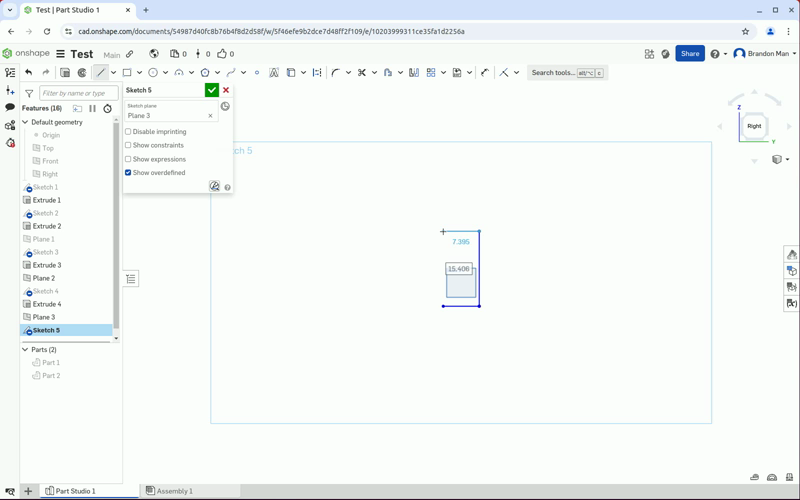
key_down(shift)
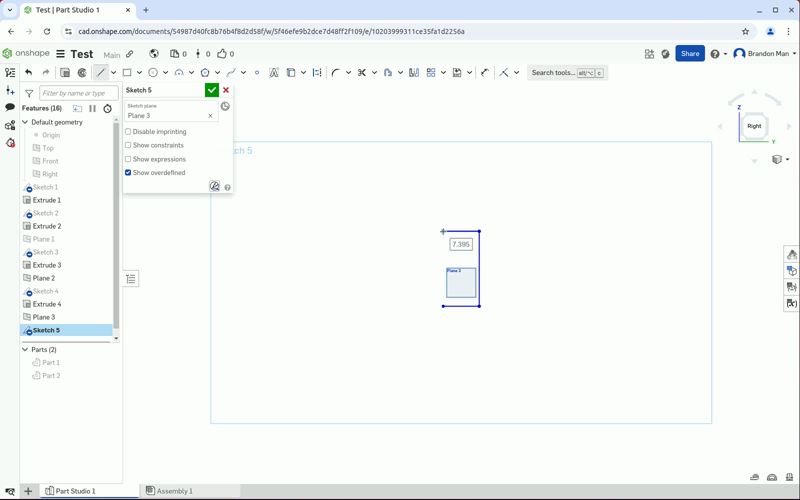
mouse_move(443, 306)
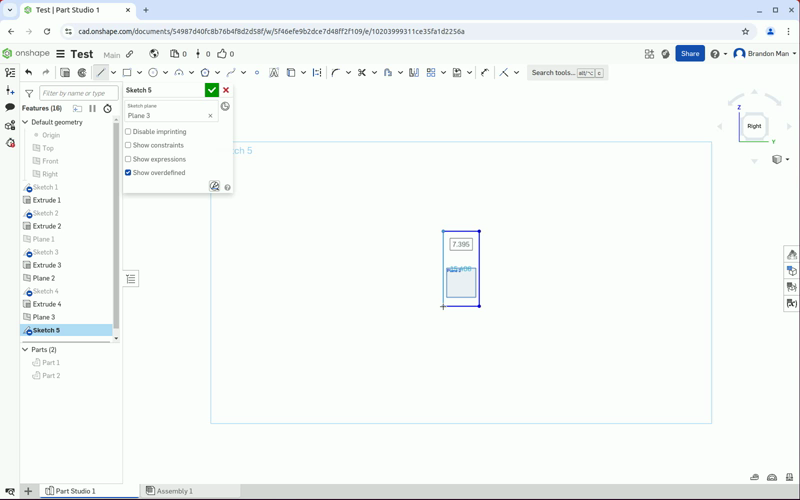
key_up(shift)
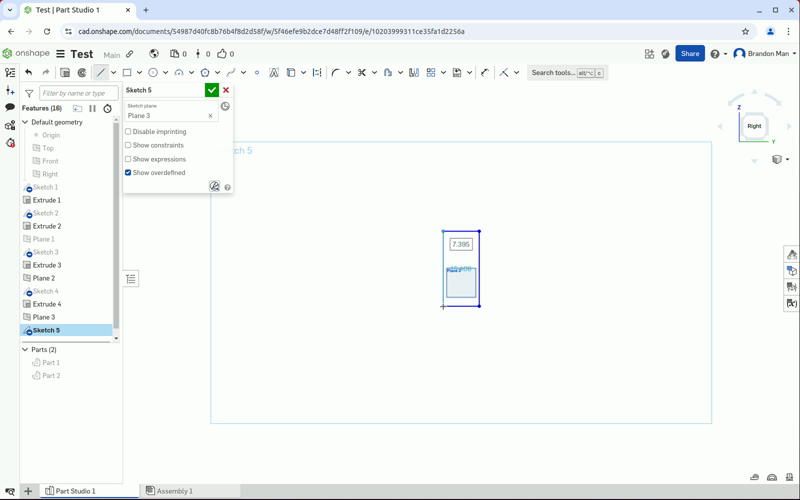
click(443, 306)
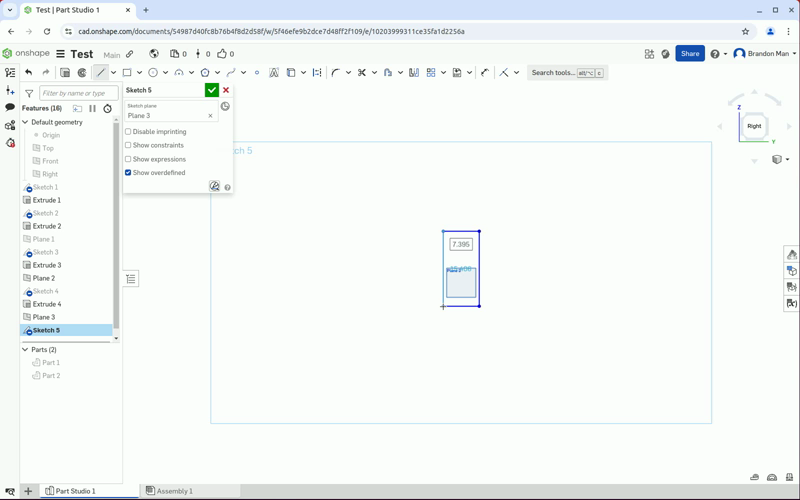
key(esc)
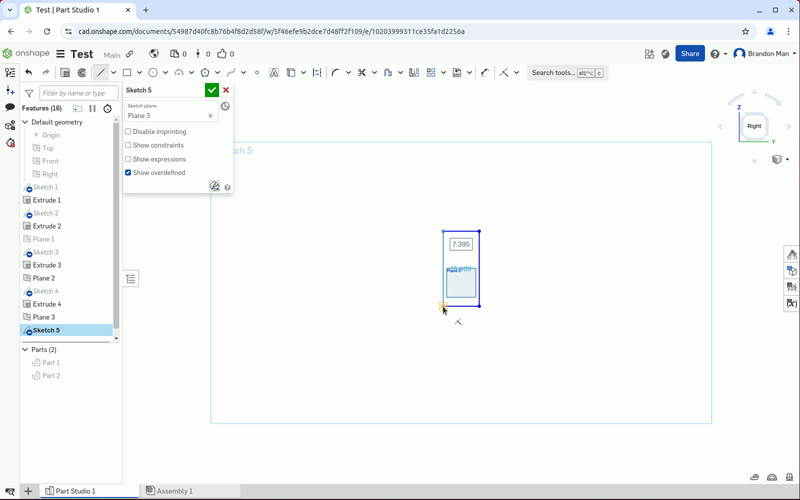
mouse_move(469, 267)
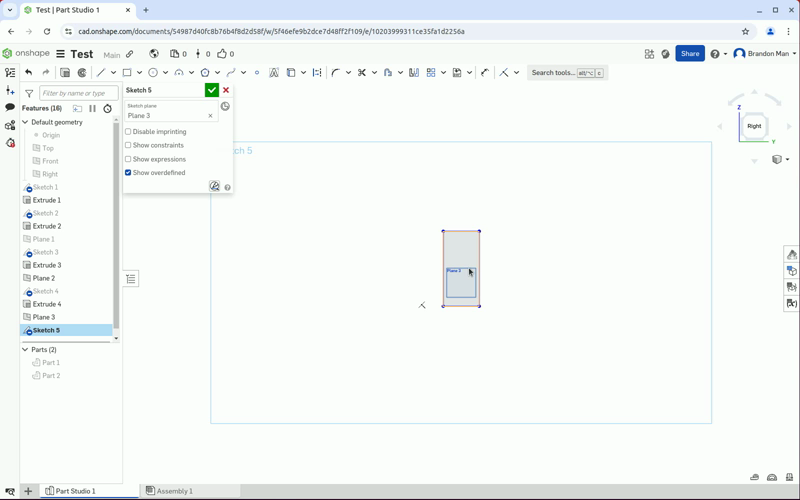
click(469, 267)
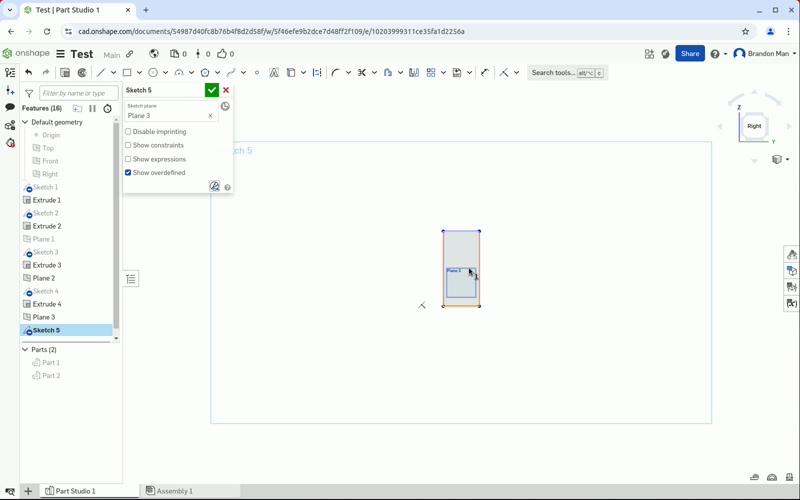
mouse_move(73, 352)
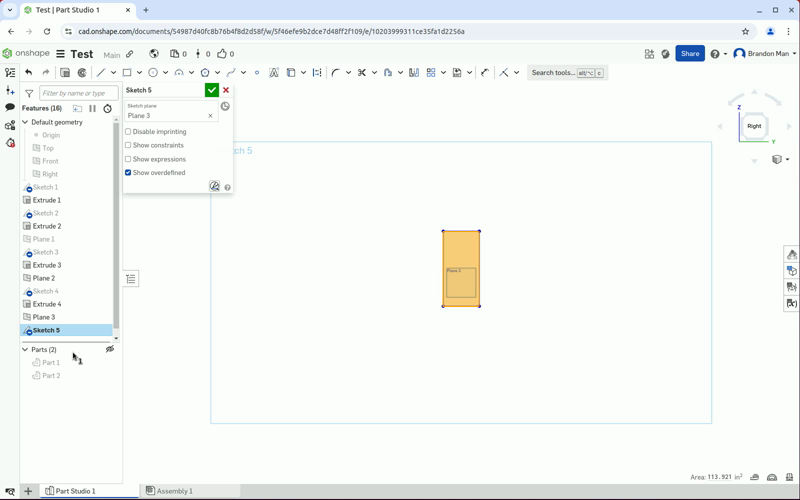
key(shift+y)
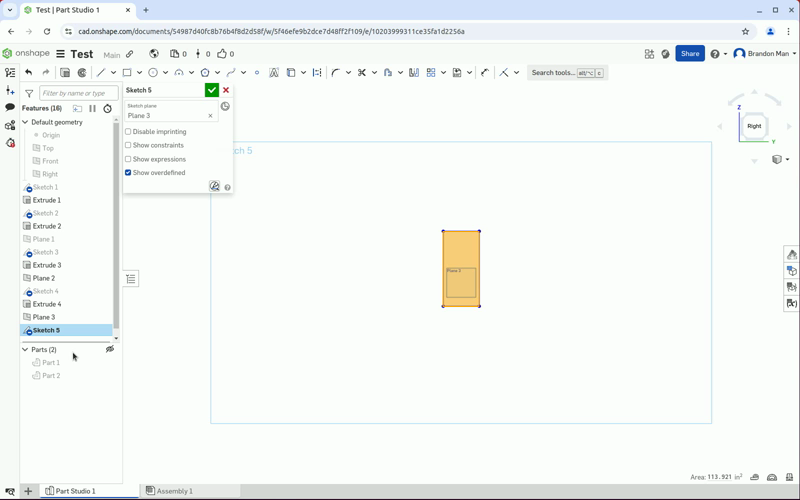
key(shift+e)
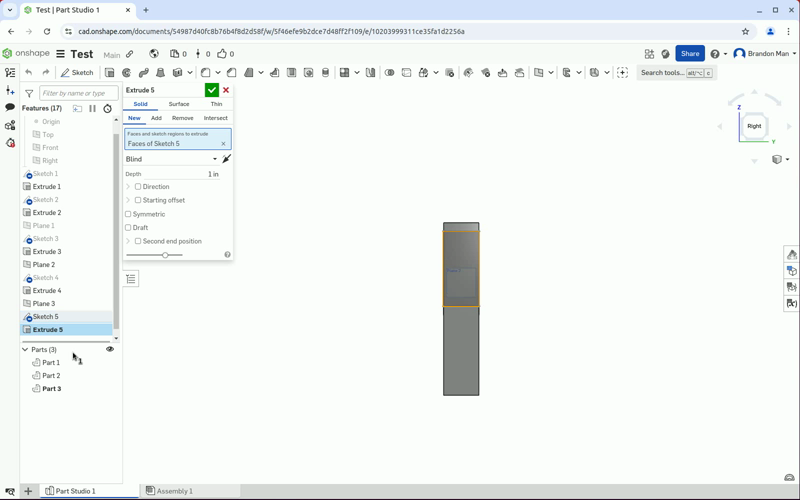
mouse_move(143, 106)
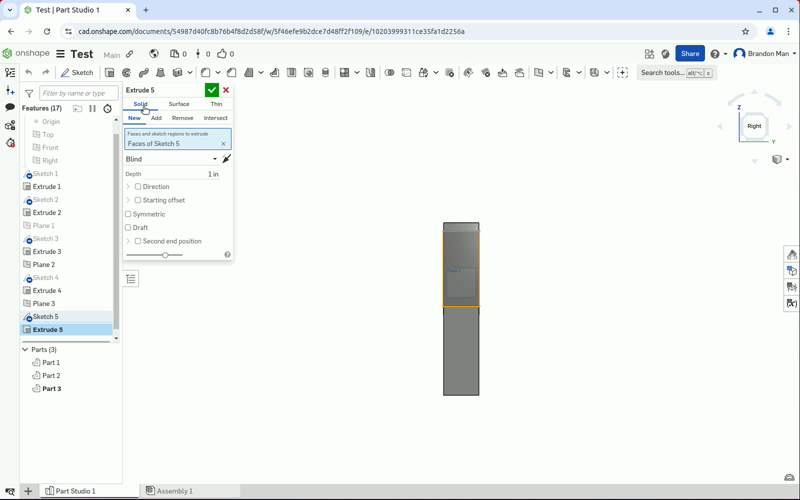
click(143, 106)
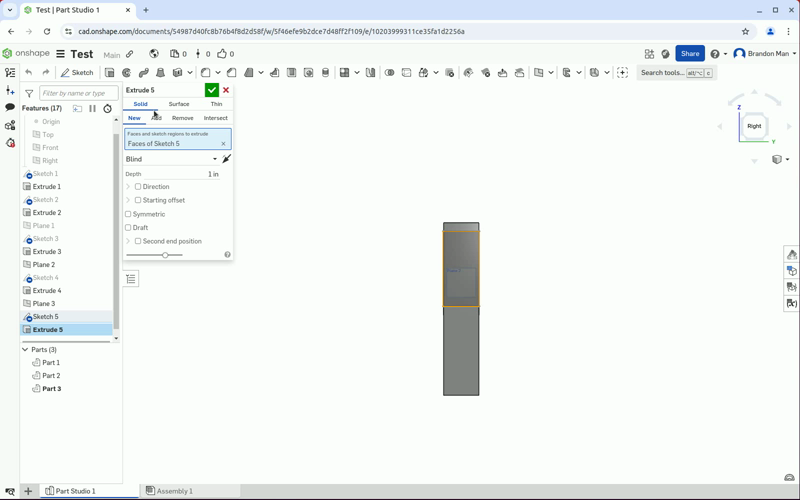
mouse_move(186, 120)
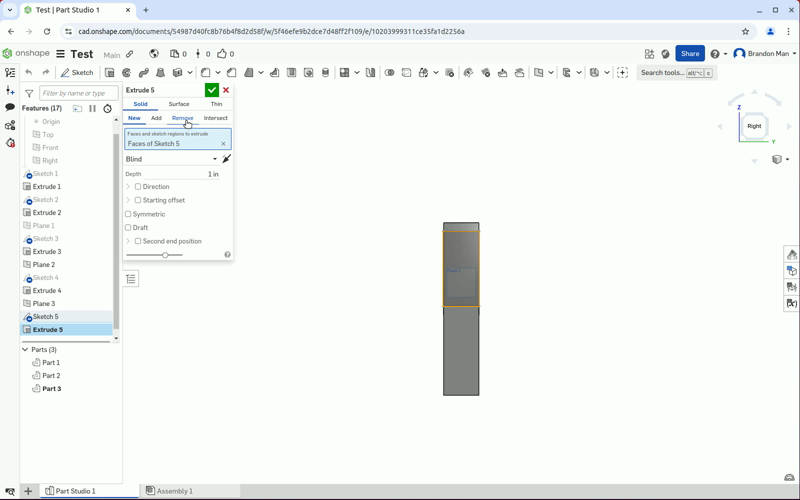
click(186, 120)
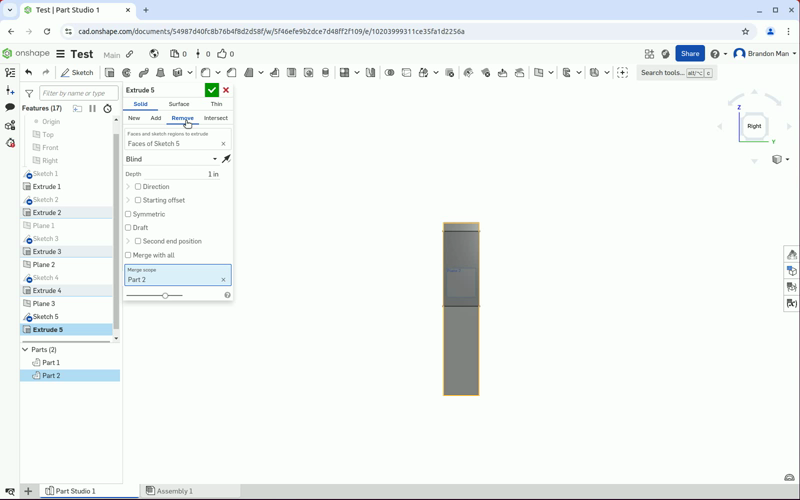
key(tab, 4)
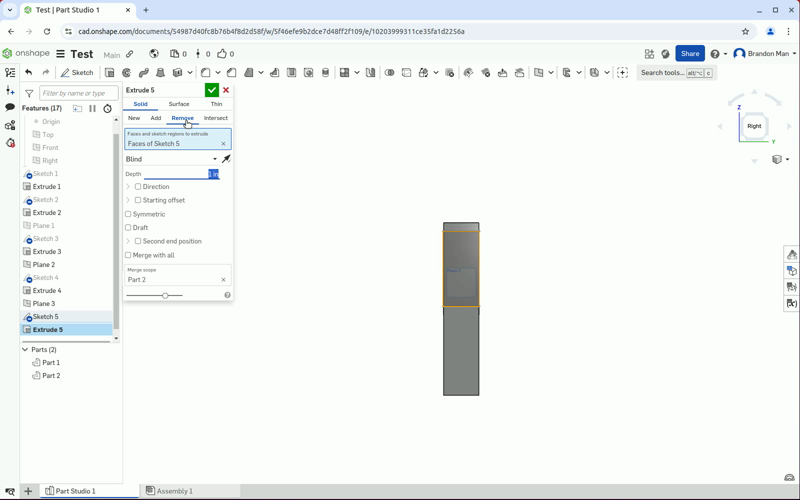
text(0.241)
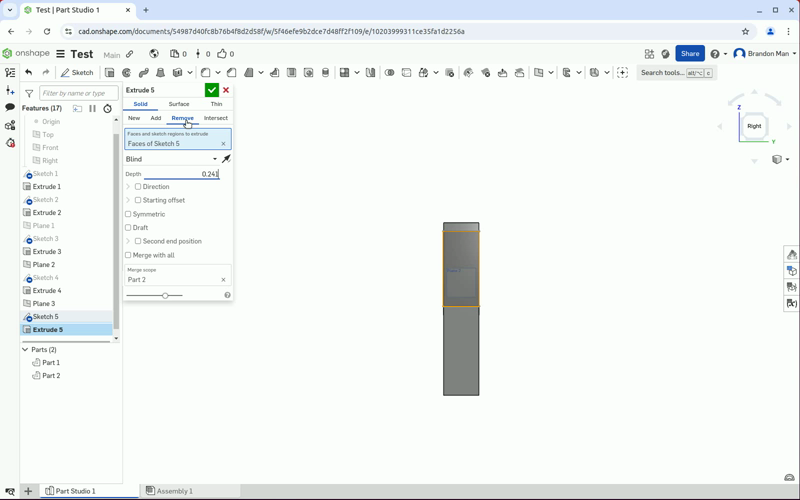
key(tab, 6)
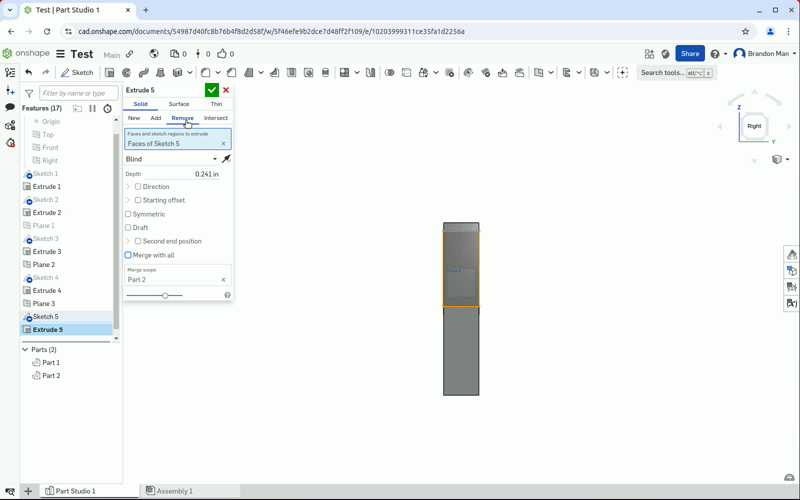
key(space)
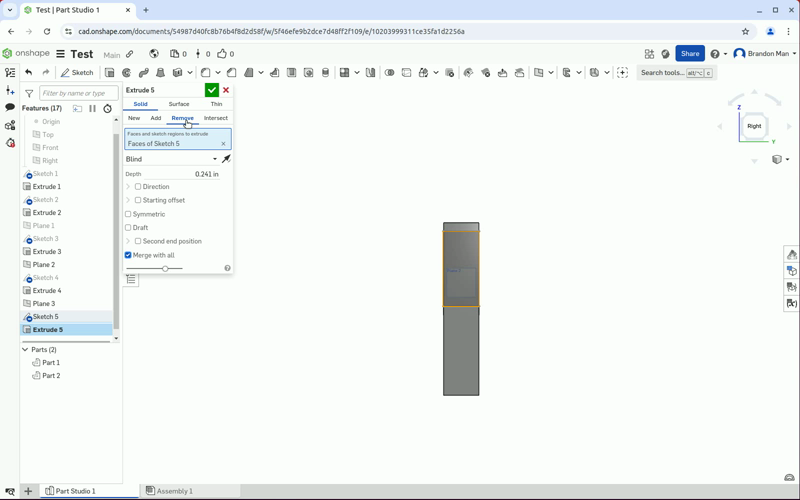
key(enter)
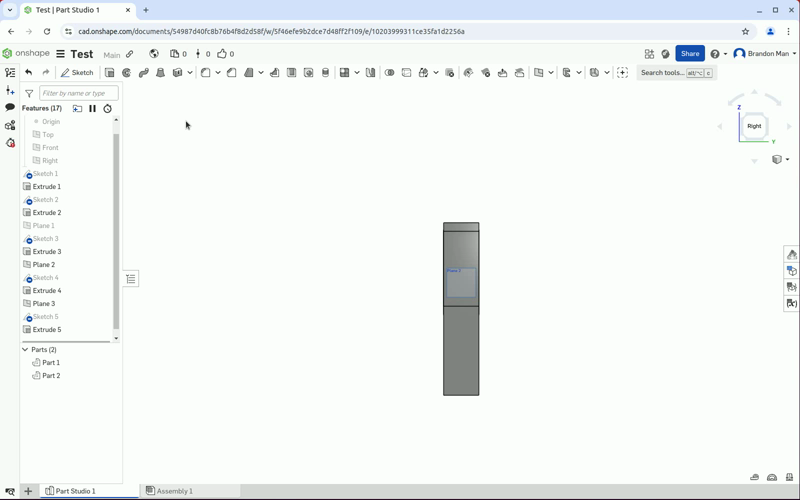
key(shift+h)
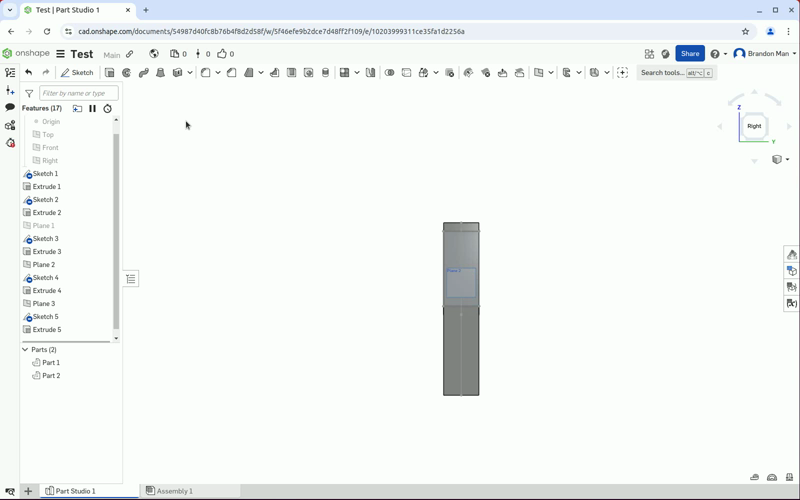
key(shift+h)
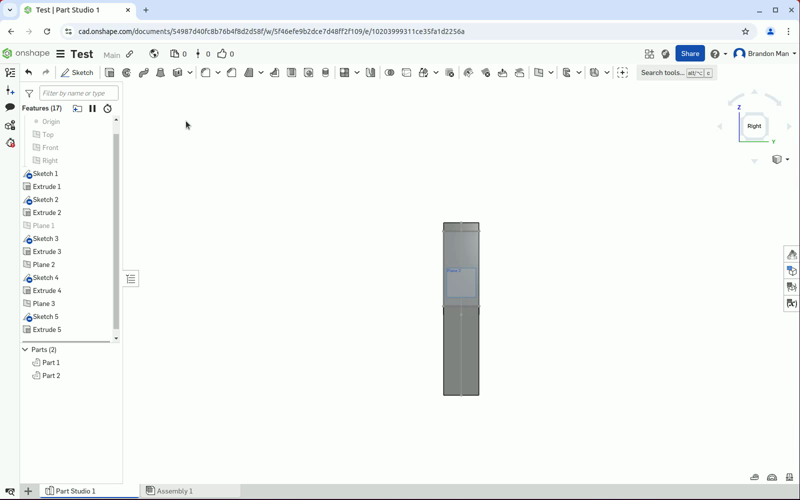
key(shift+7)
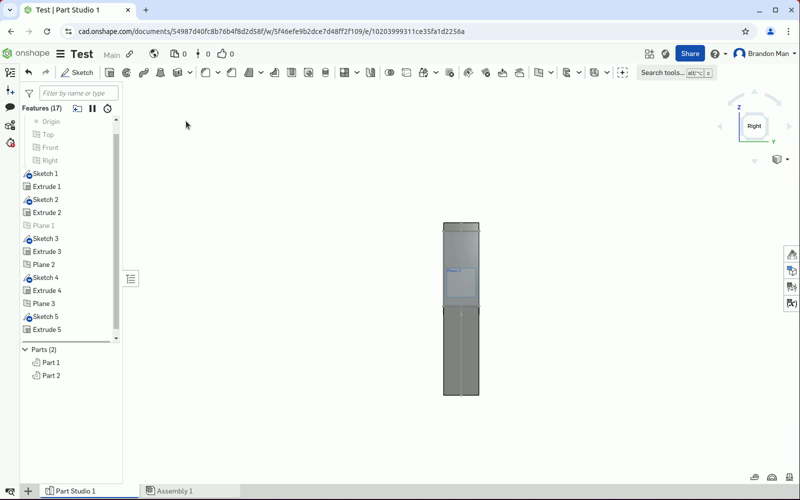
key(right, 2)
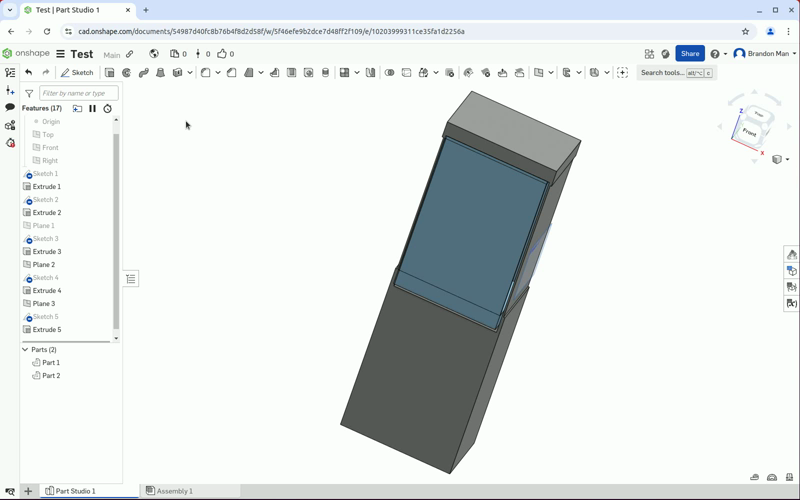
key(down, 2)
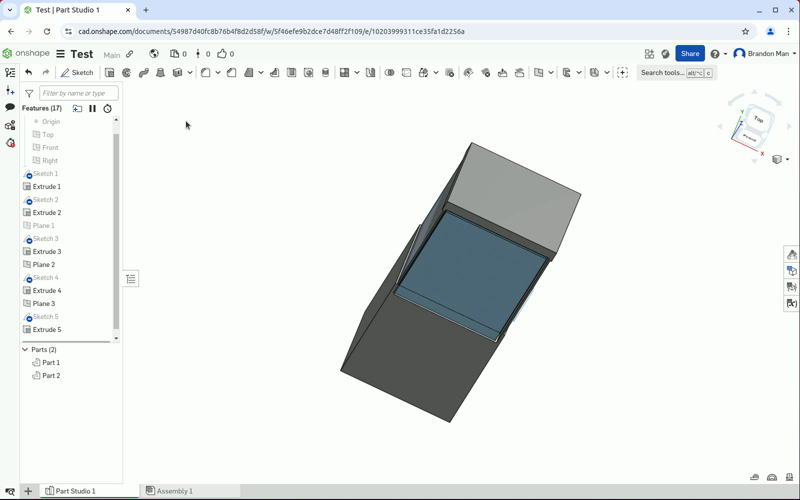
key(up, 2)
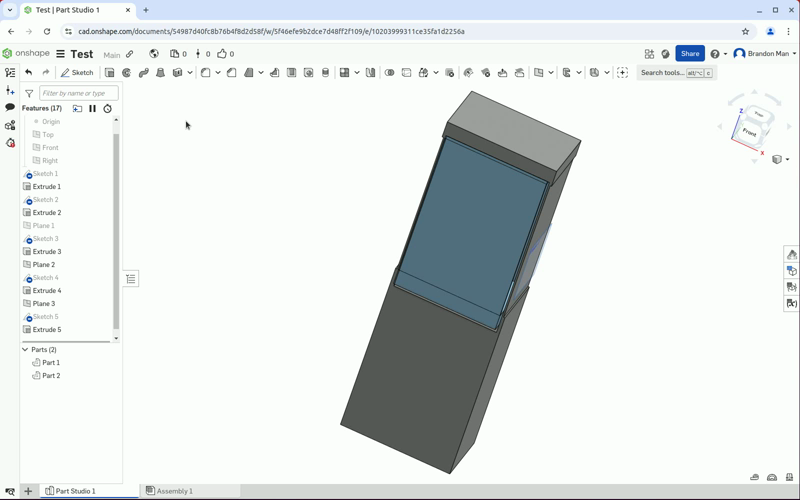
key(left, 2)
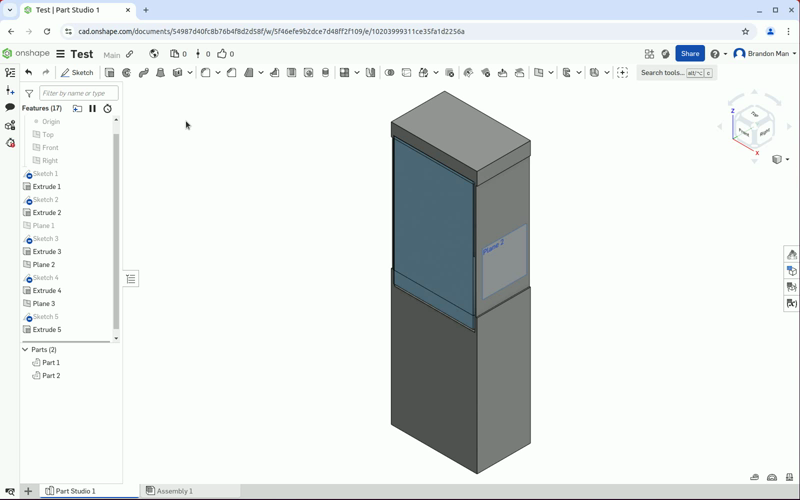
mouse_move(69, 176)
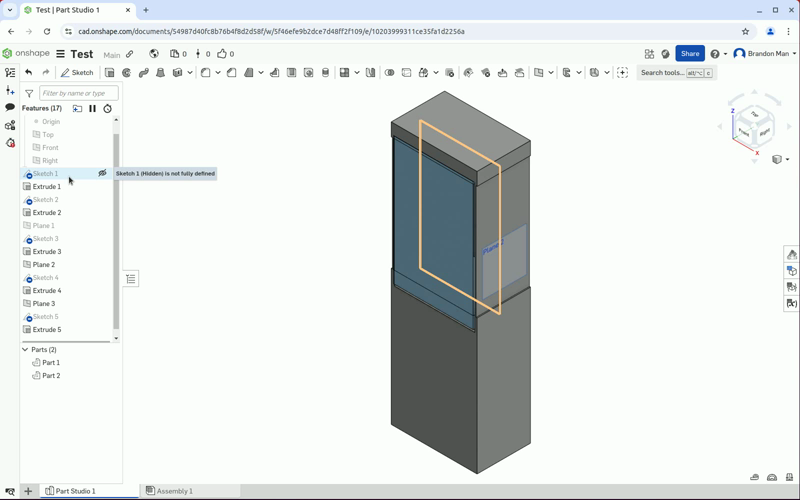
click(69, 176)